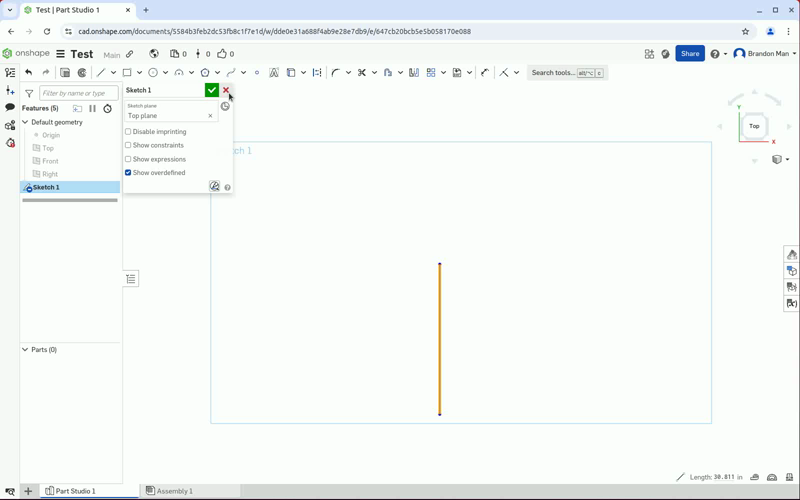
key(shift+h)
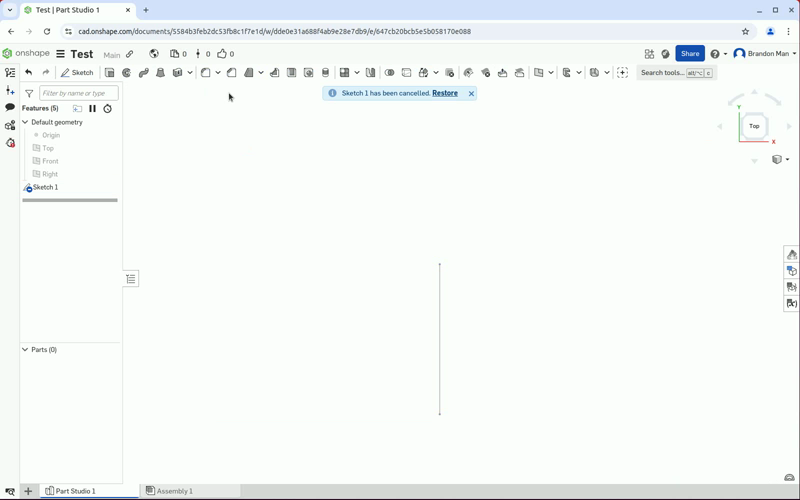
key(shift+s)
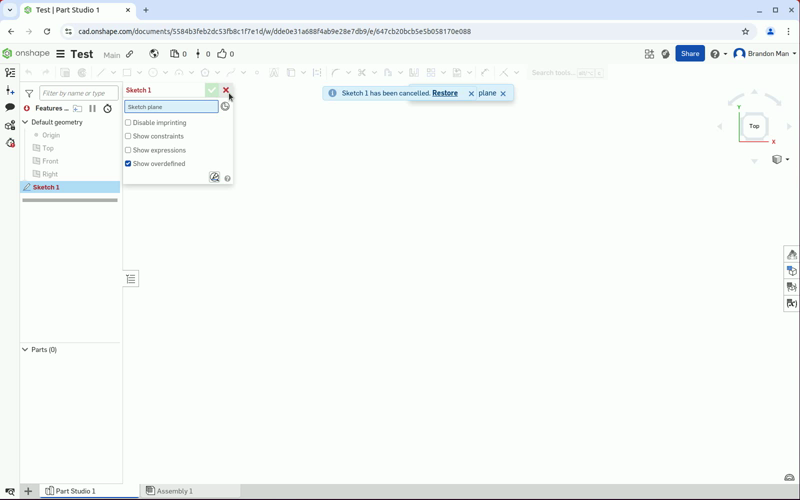
mouse_move(73, 150)
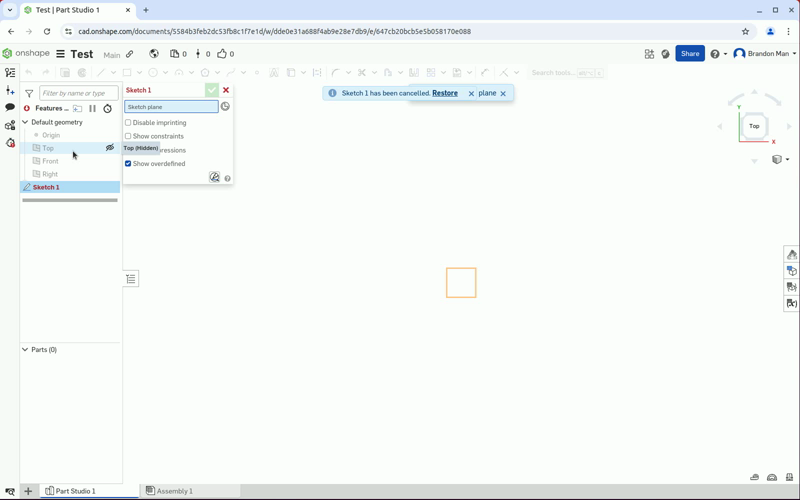
click(73, 150)
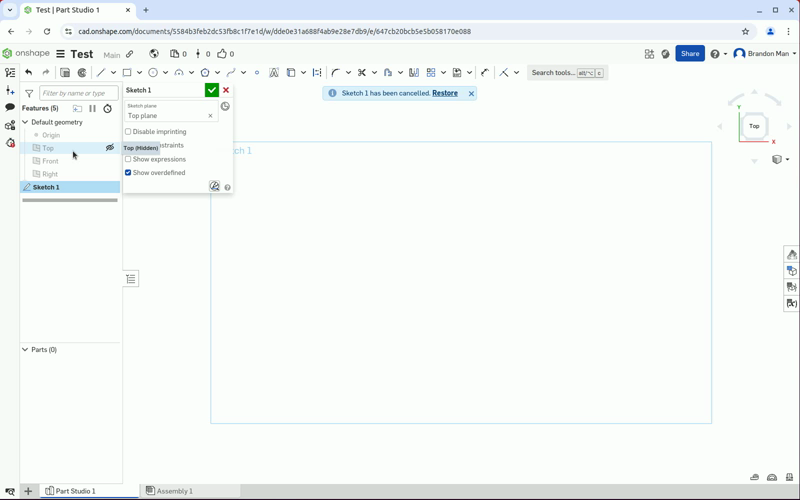
mouse_move(73, 352)
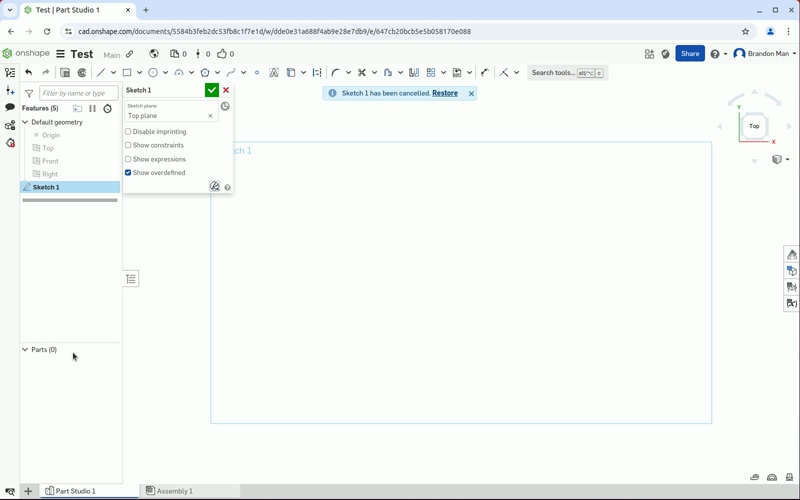
key(y)
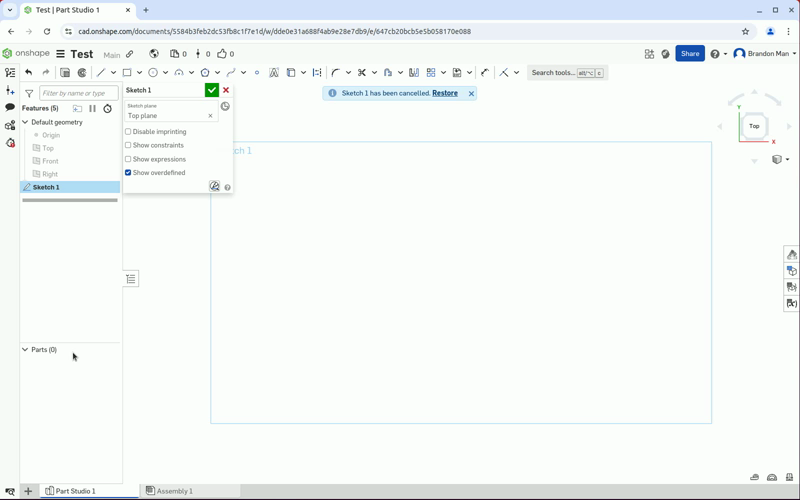
key(l)
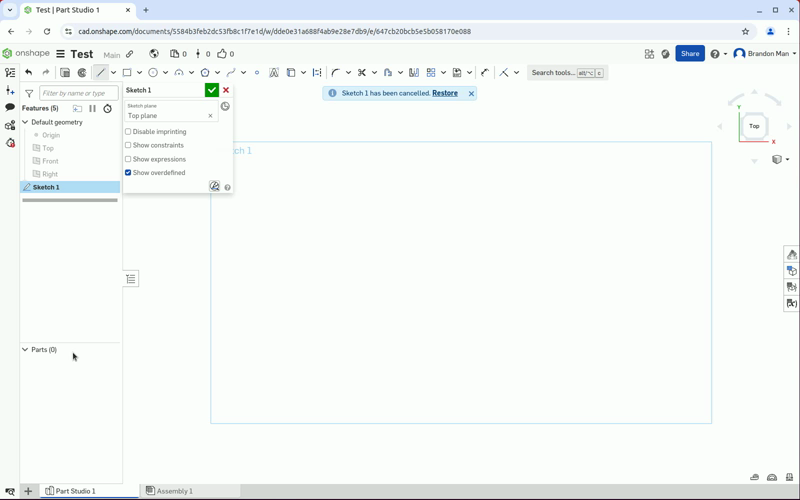
key_down(shift)
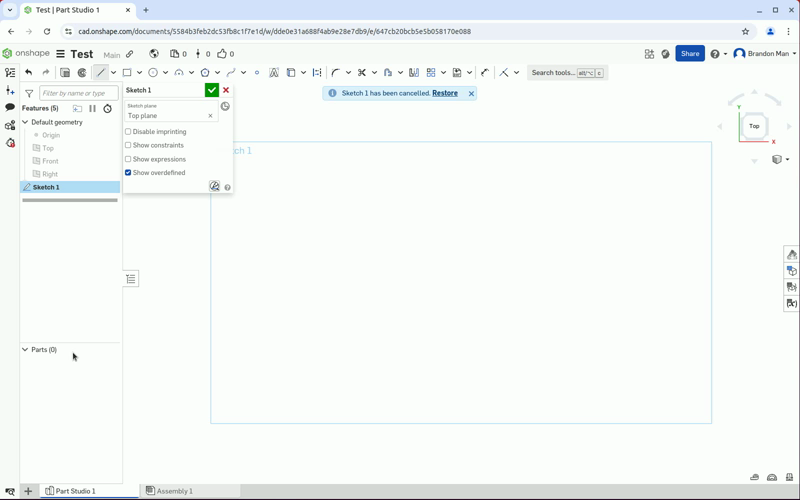
mouse_move(348, 355)
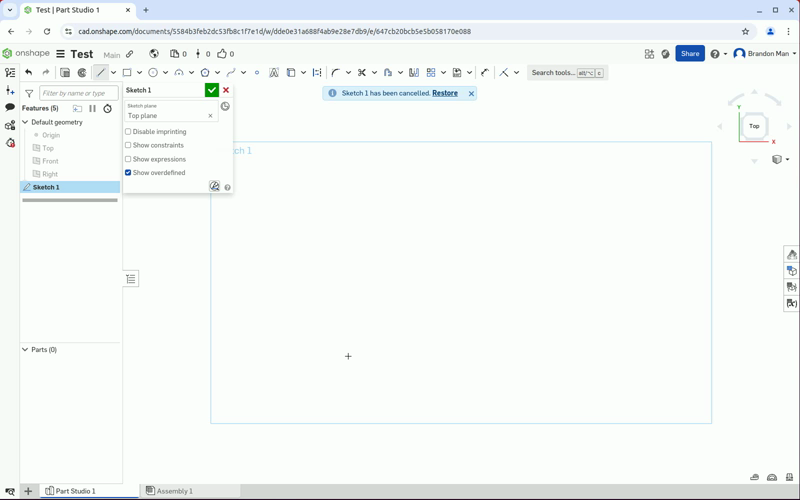
click(348, 355)
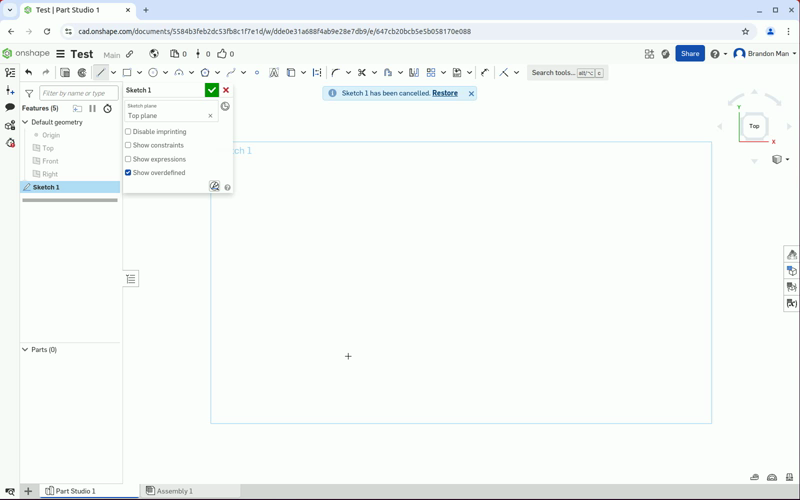
key_up(shift)
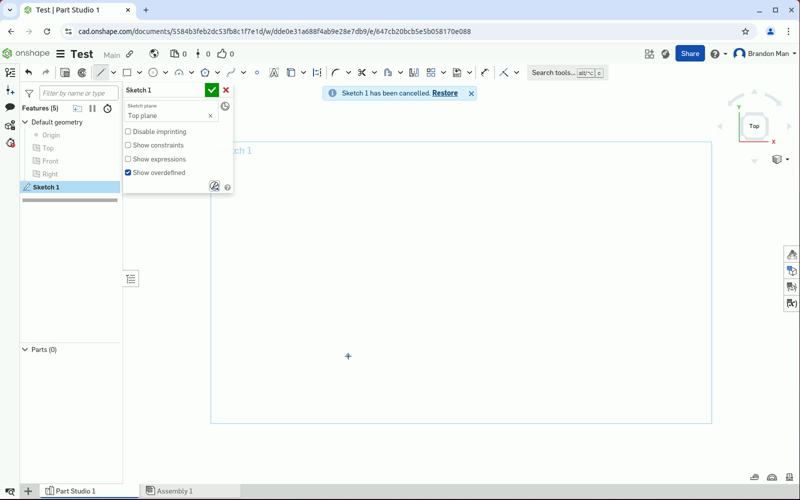
key_down(shift)
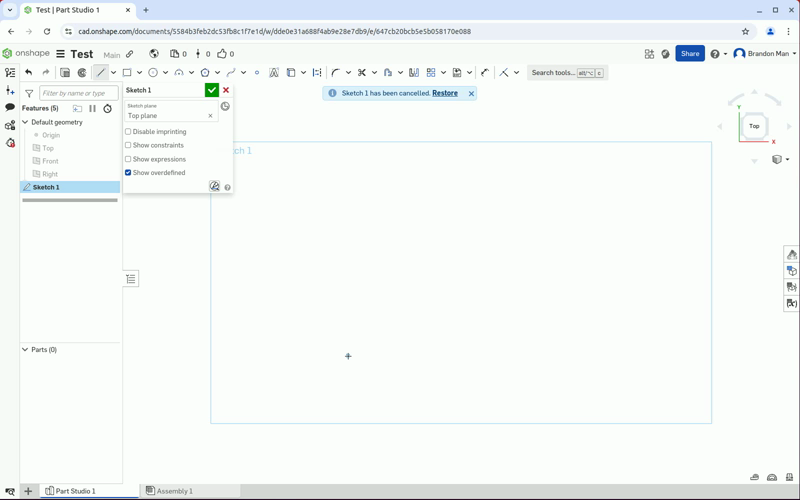
mouse_move(572, 355)
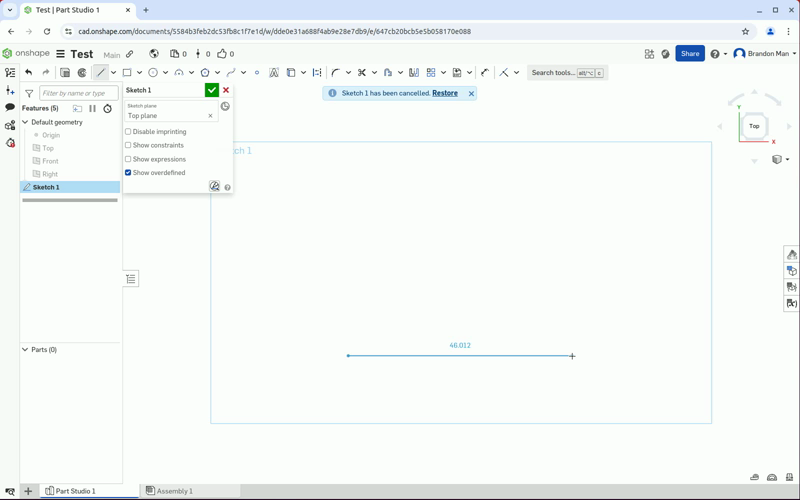
click(572, 355)
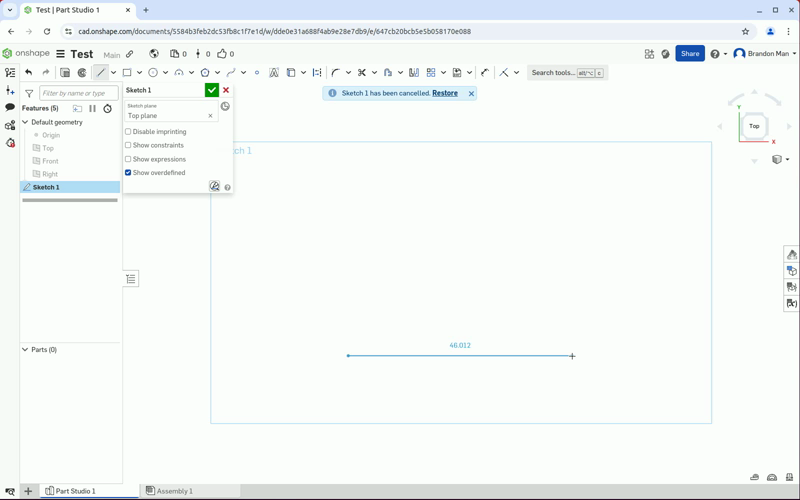
key_up(shift)
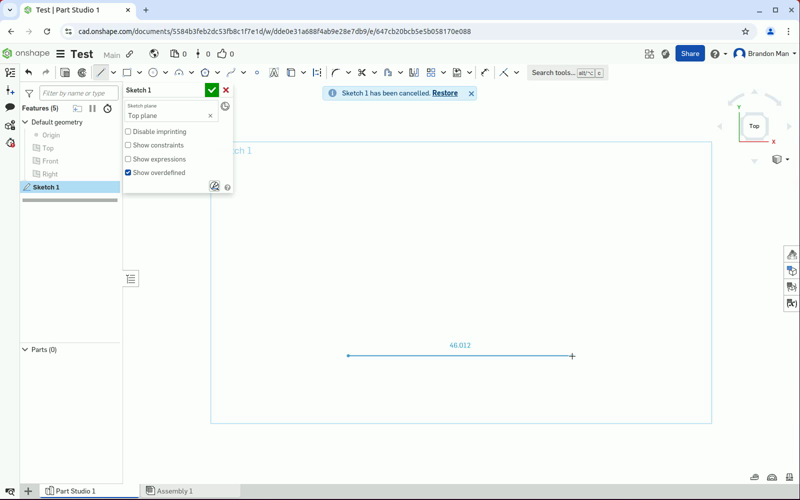
key_down(shift)
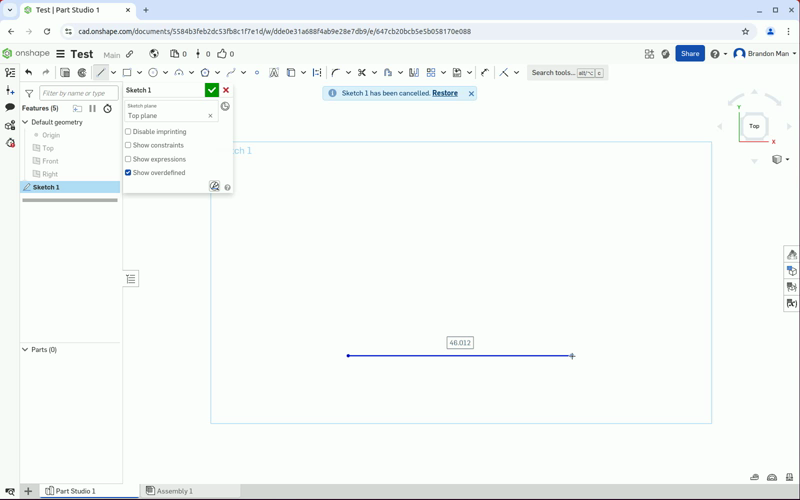
mouse_move(572, 209)
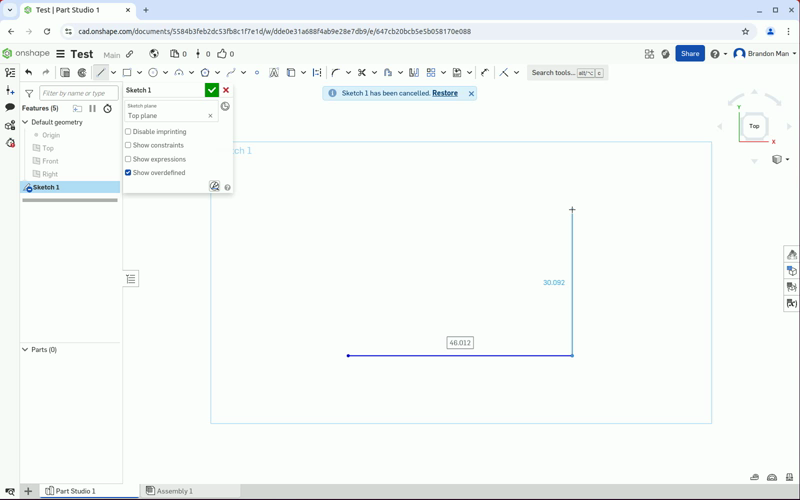
click(572, 209)
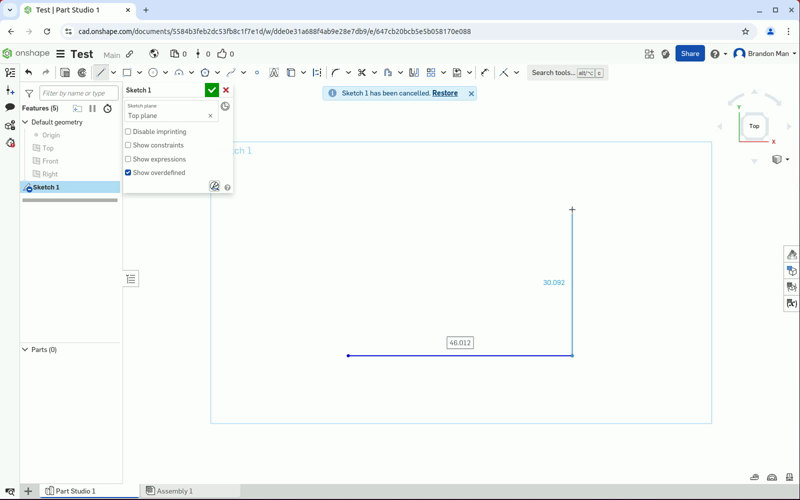
key_up(shift)
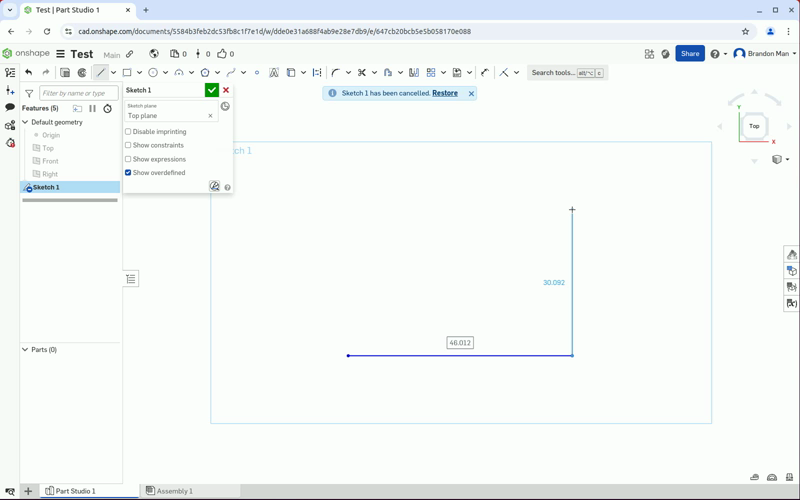
key_down(shift)
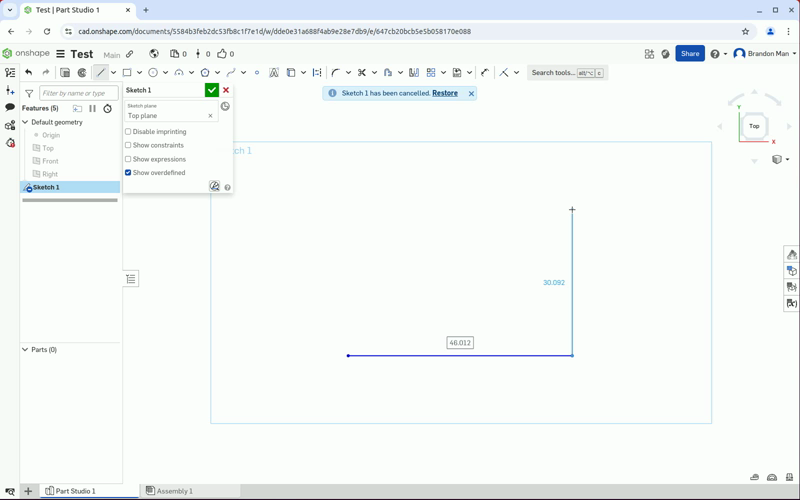
mouse_move(348, 209)
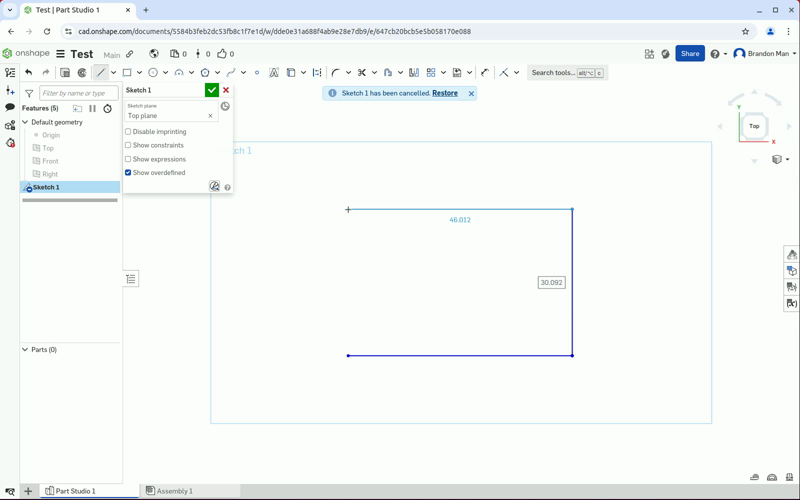
click(348, 209)
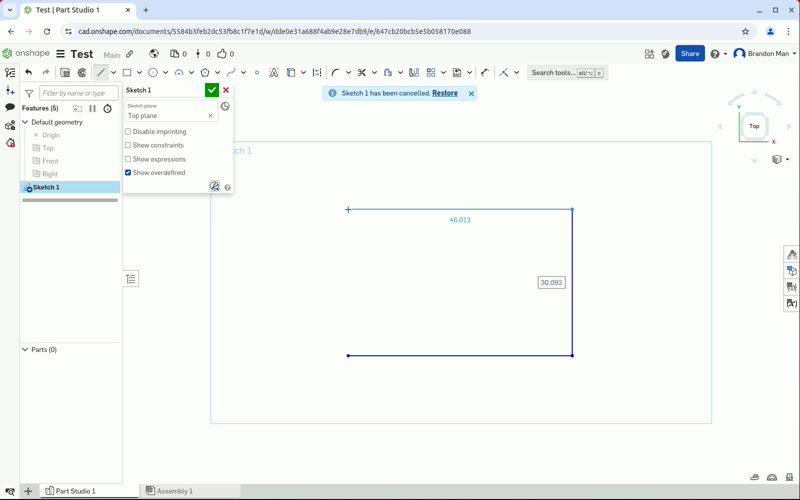
key_up(shift)
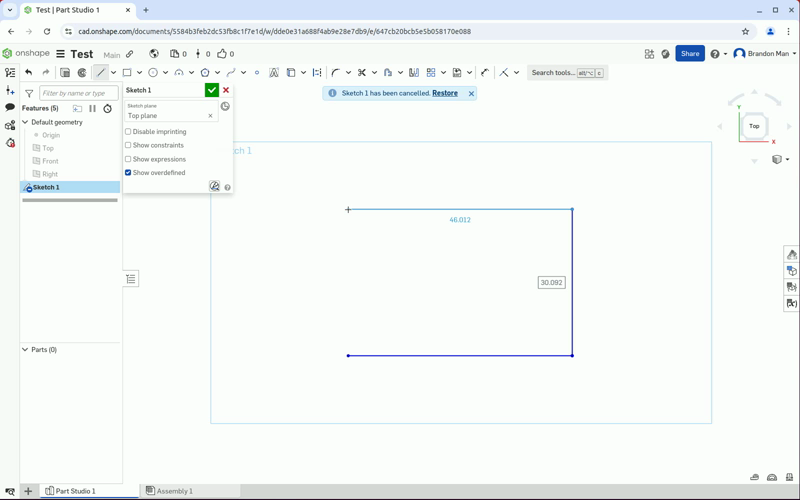
key_down(shift)
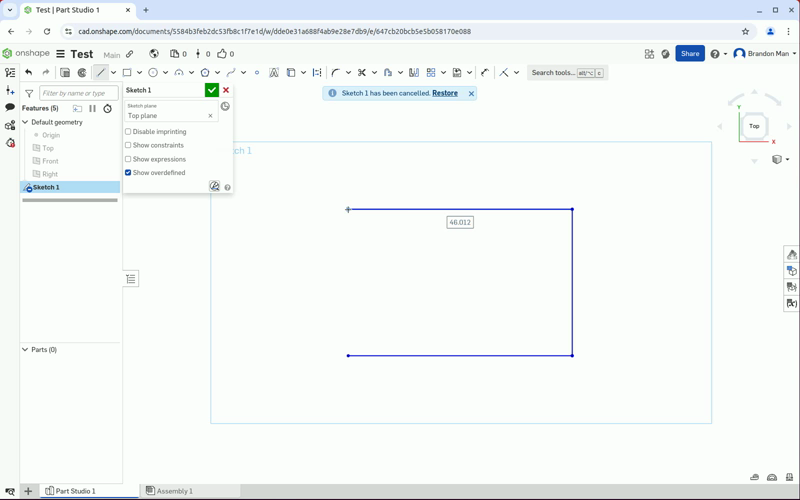
mouse_move(348, 355)
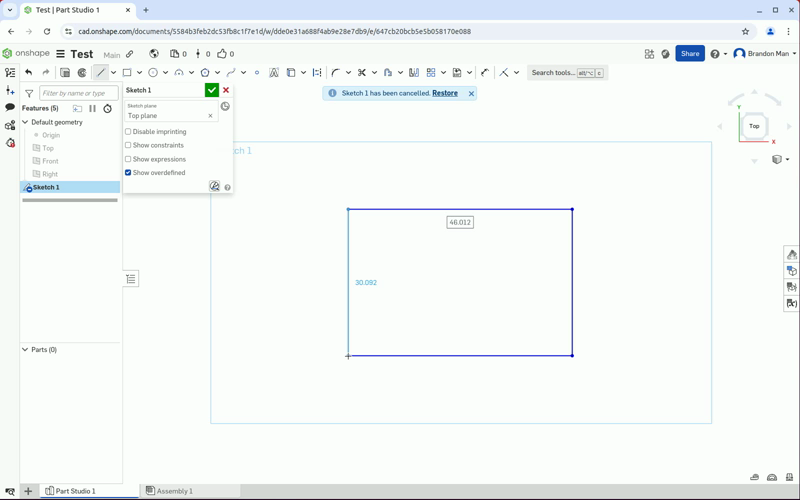
key_up(shift)
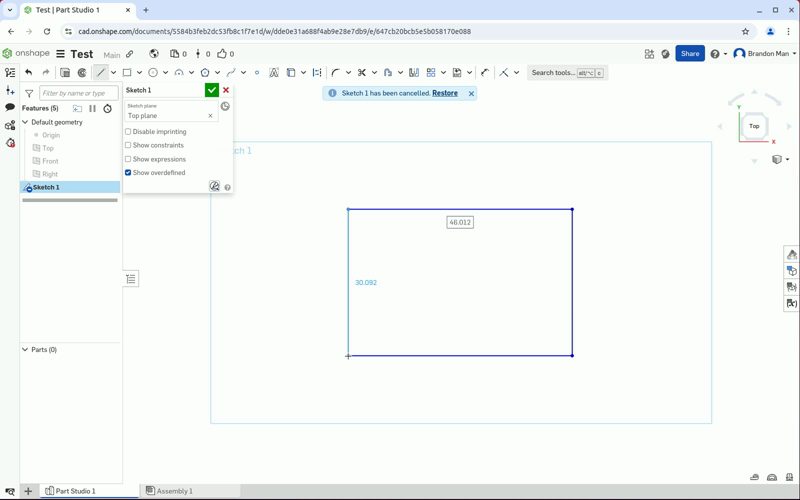
click(348, 355)
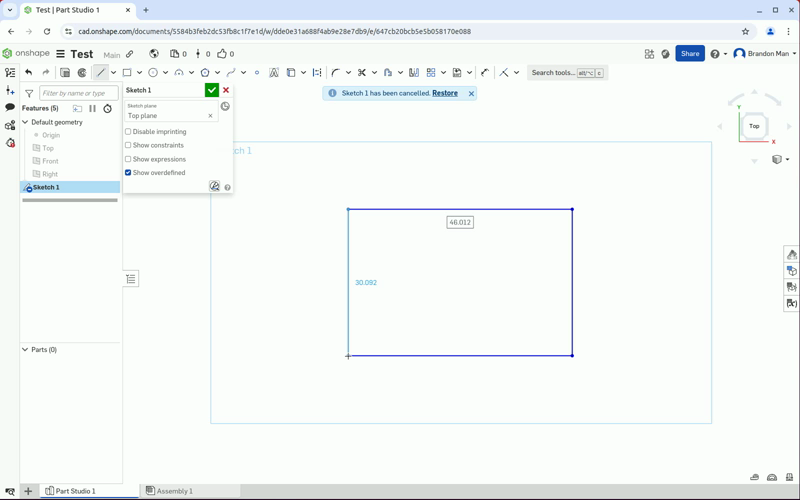
key(esc)
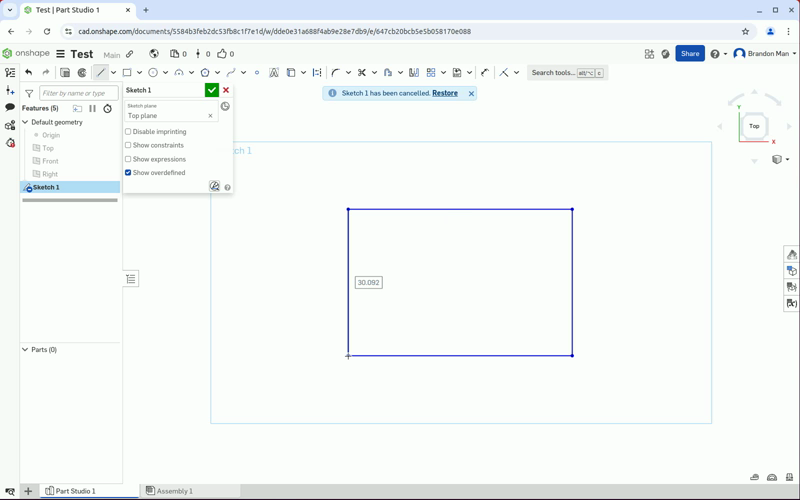
mouse_move(533, 292)
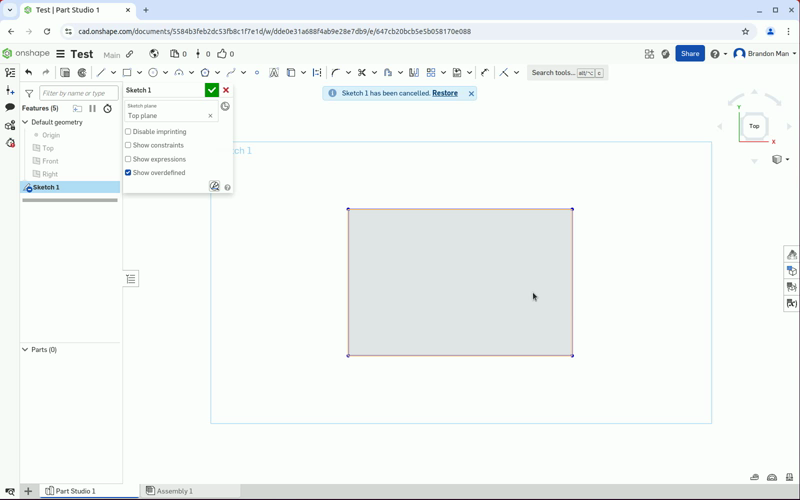
click(533, 292)
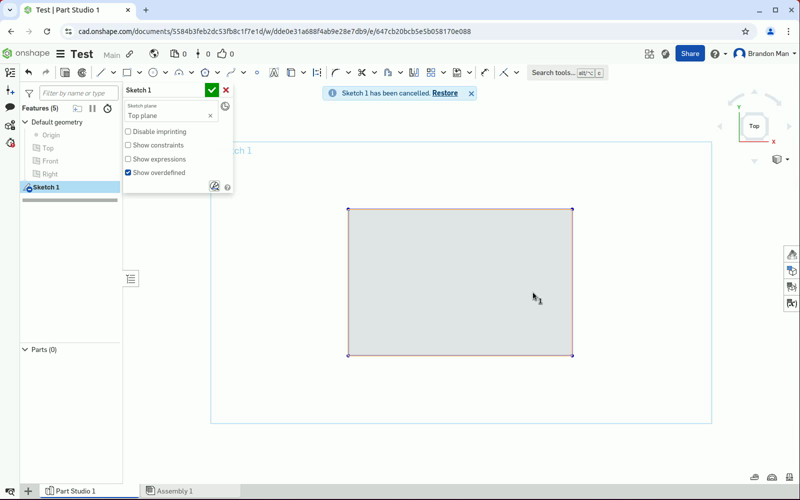
mouse_move(73, 352)
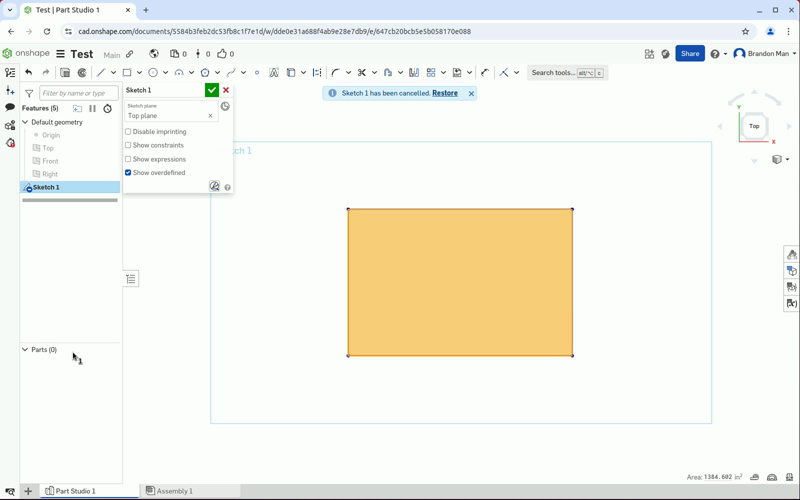
key(shift+y)
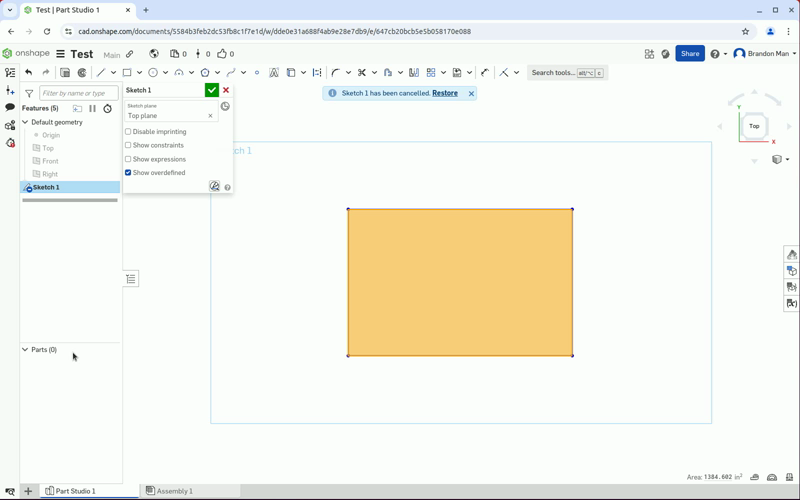
key(shift+e)
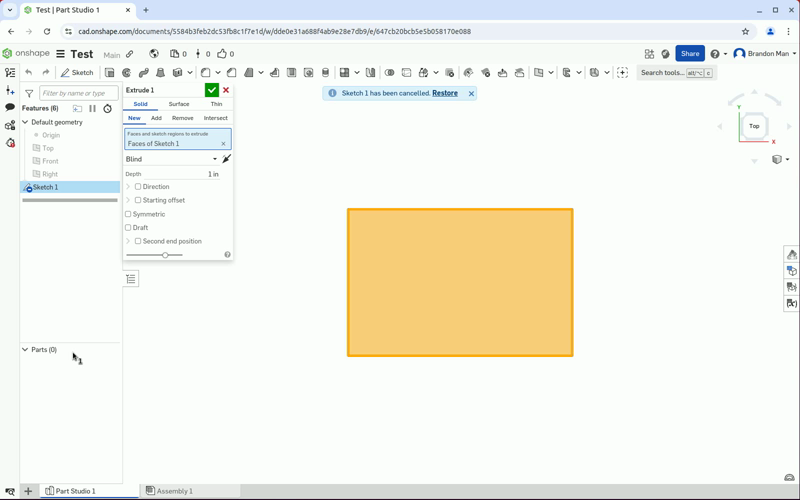
mouse_move(143, 106)
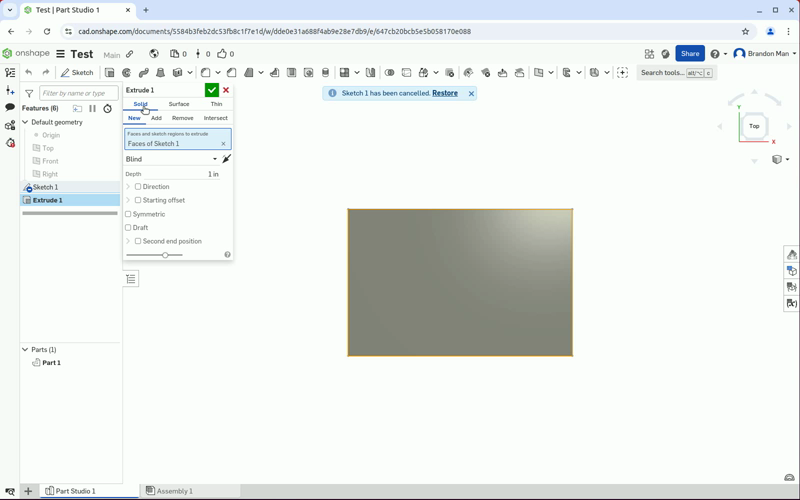
click(143, 106)
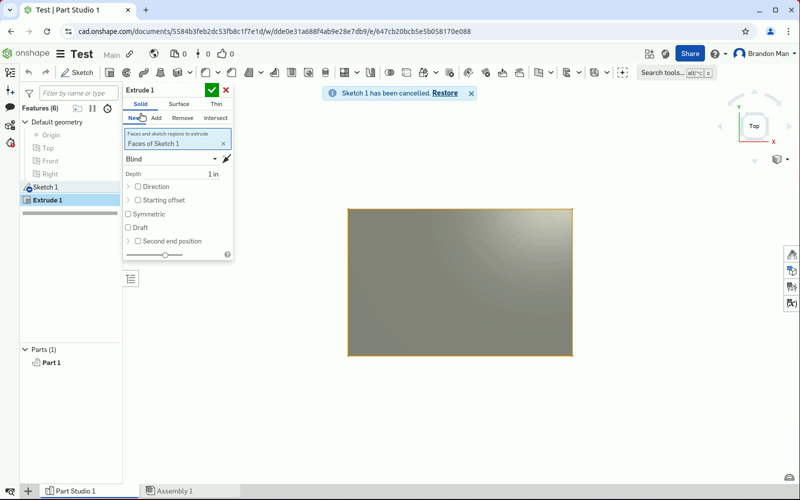
mouse_move(137, 120)
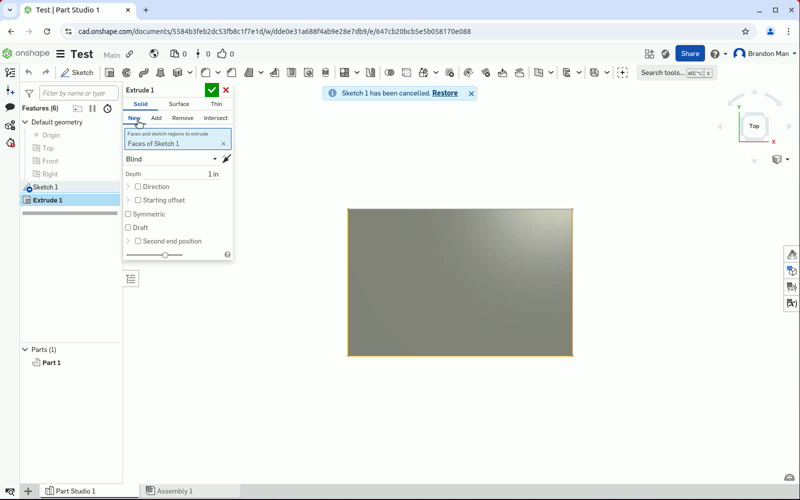
click(137, 120)
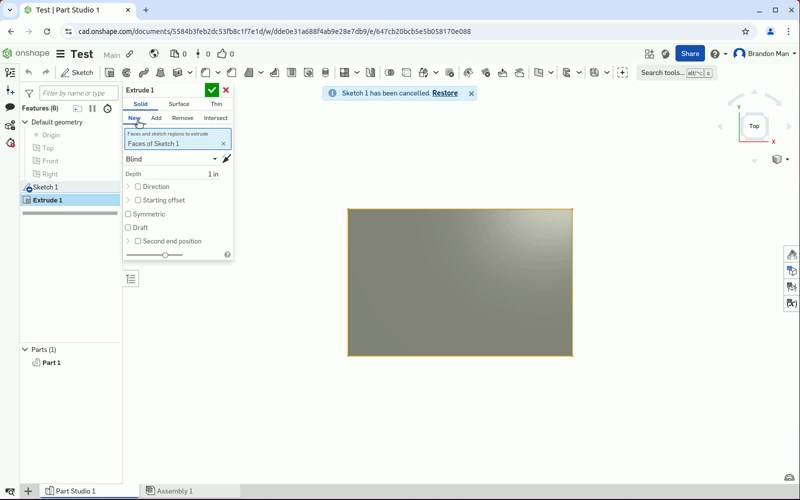
key(tab, 4)
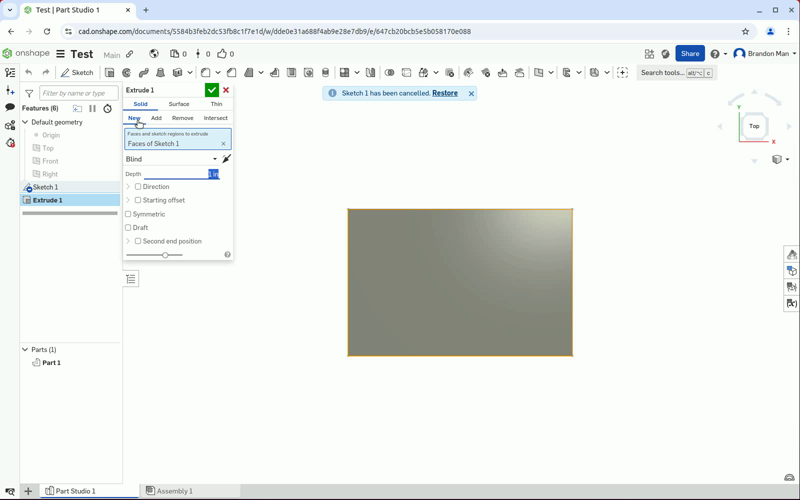
text(0.481)
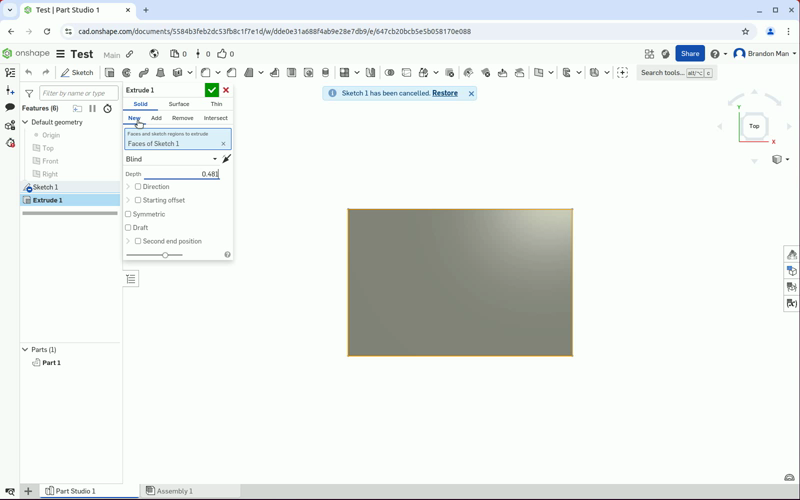
key(enter)
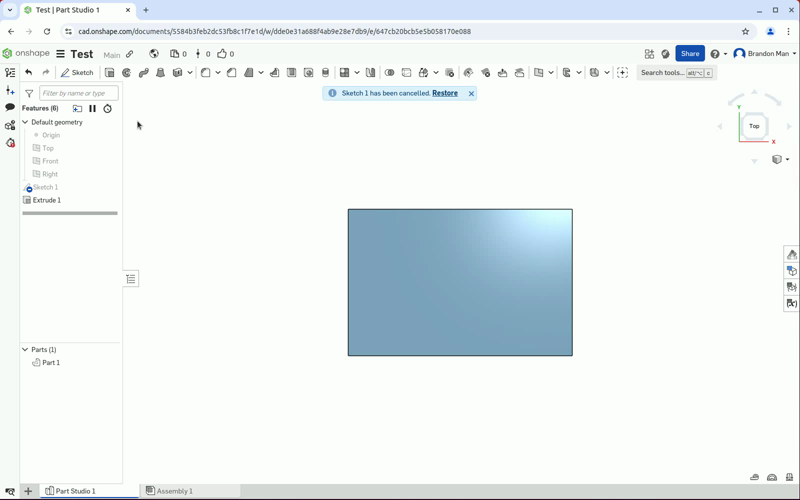
key(shift+h)
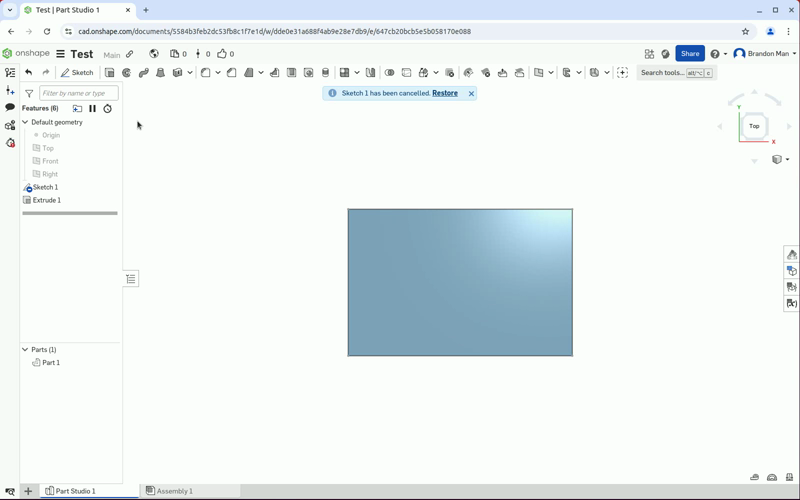
key(shift+h)
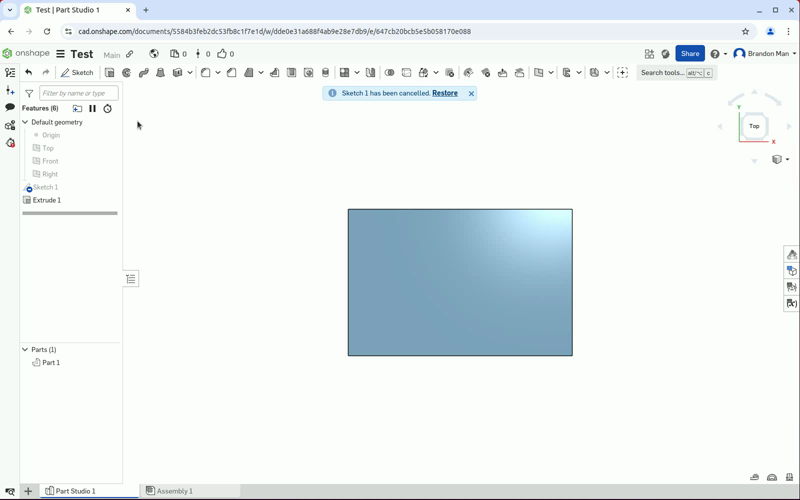
mouse_move(73, 189)
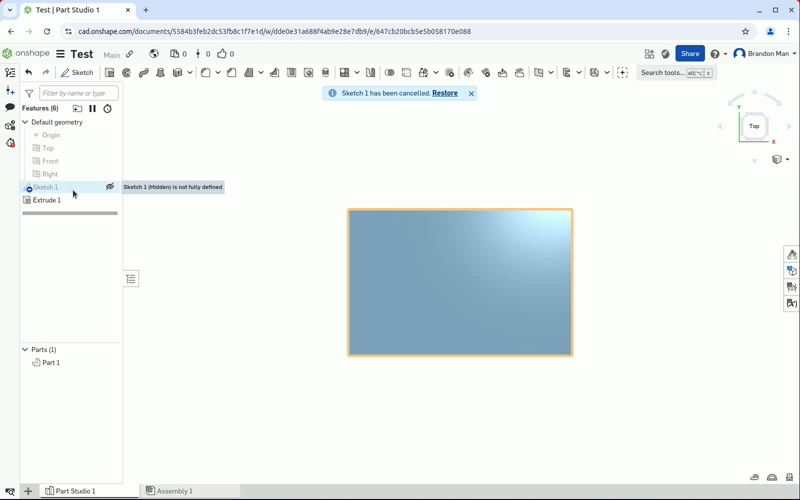
click(73, 189)
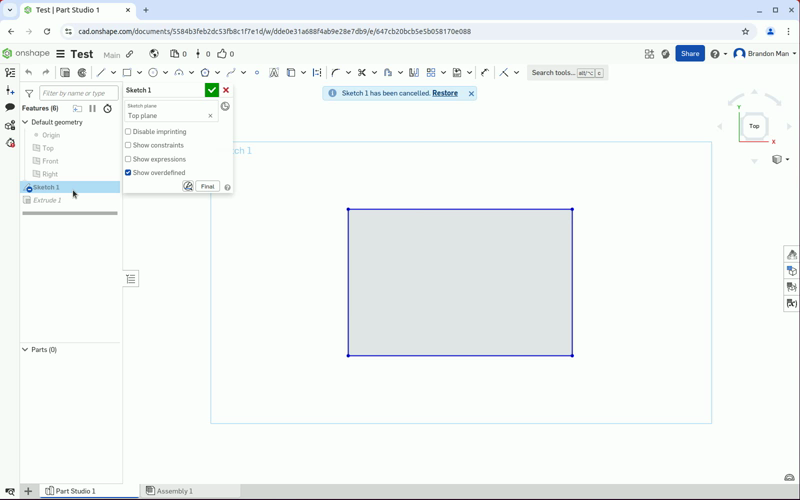
mouse_move(229, 92)
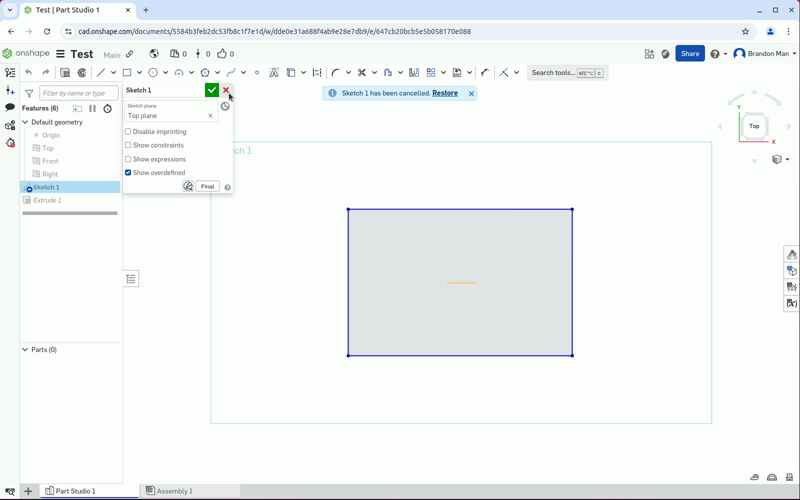
click(229, 92)
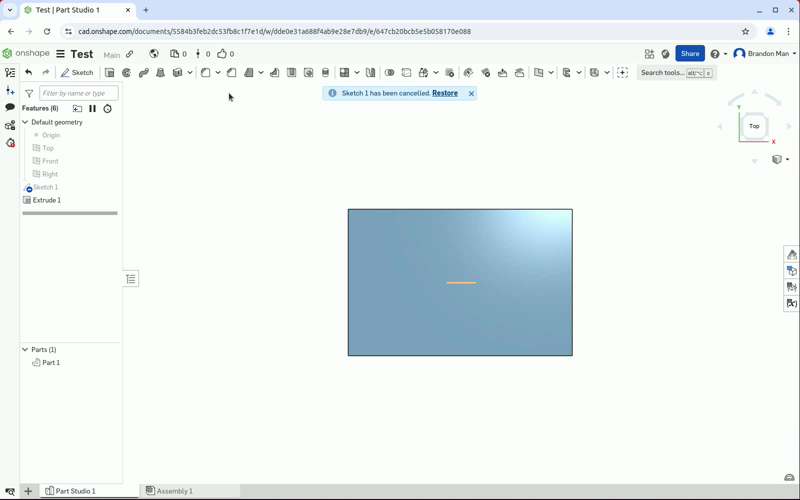
mouse_move(541, 75)
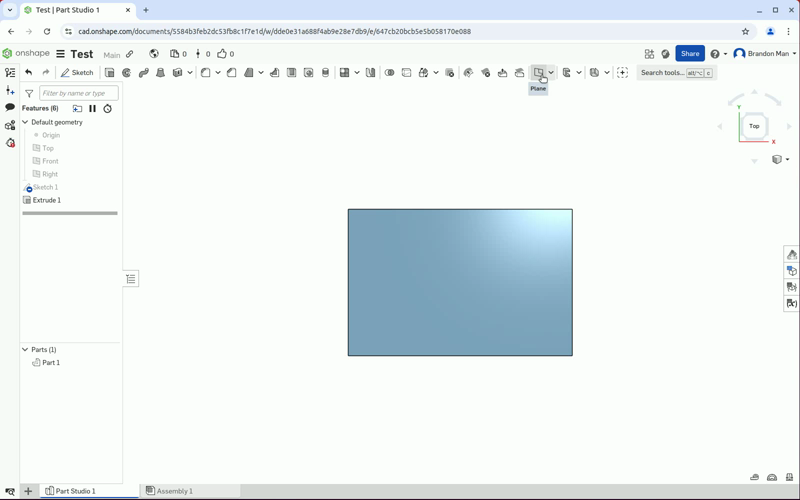
click(541, 75)
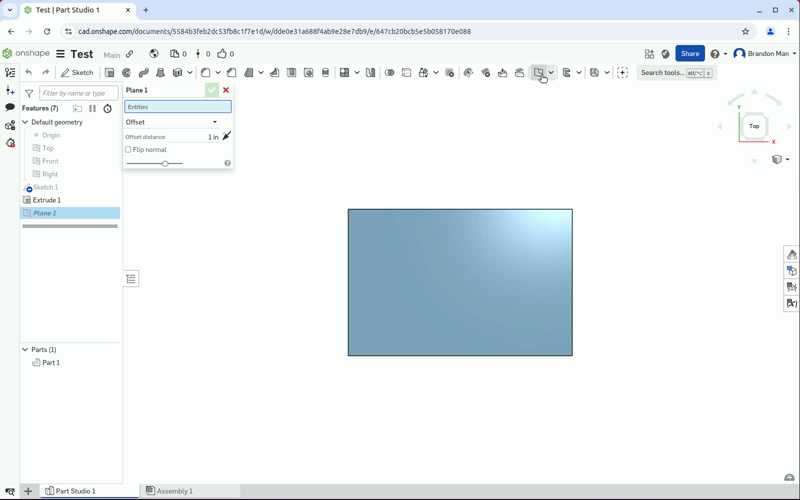
mouse_move(73, 150)
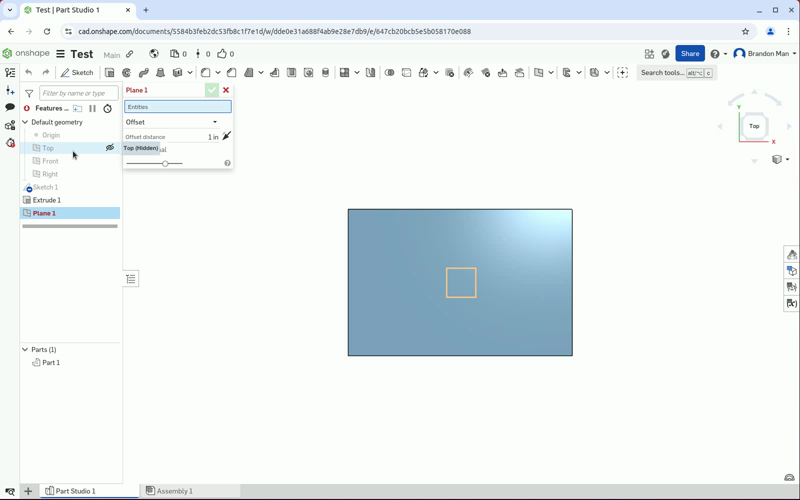
click(73, 150)
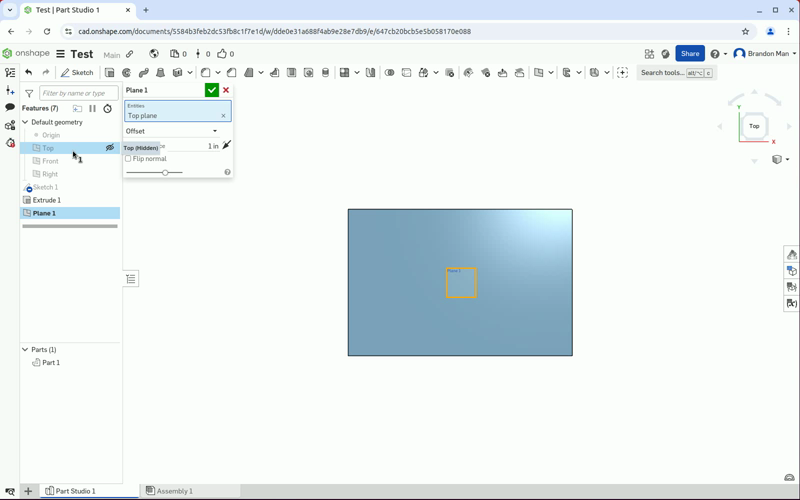
key(tab, 2)
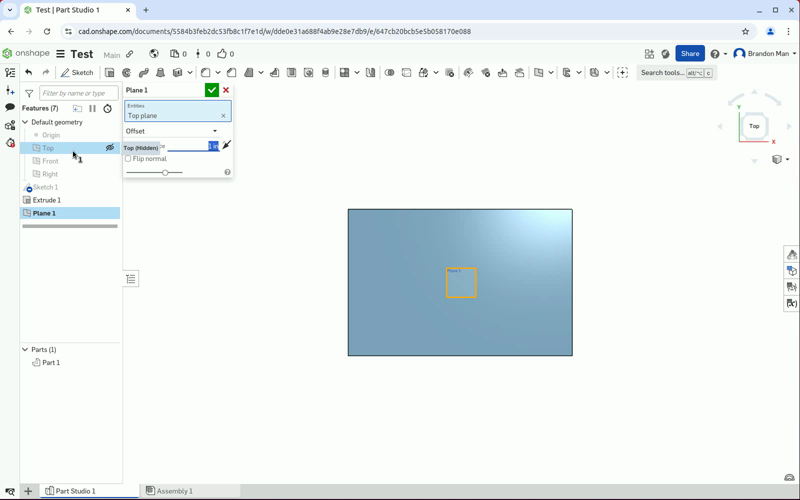
text(0.493)
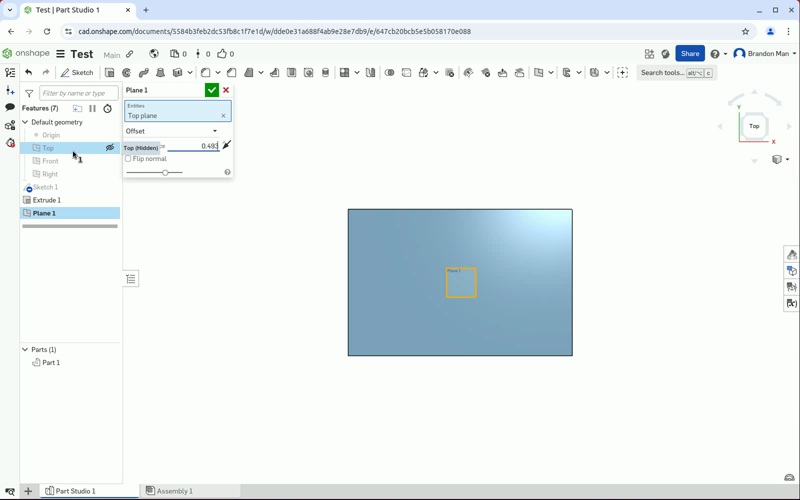
key(enter, 2)
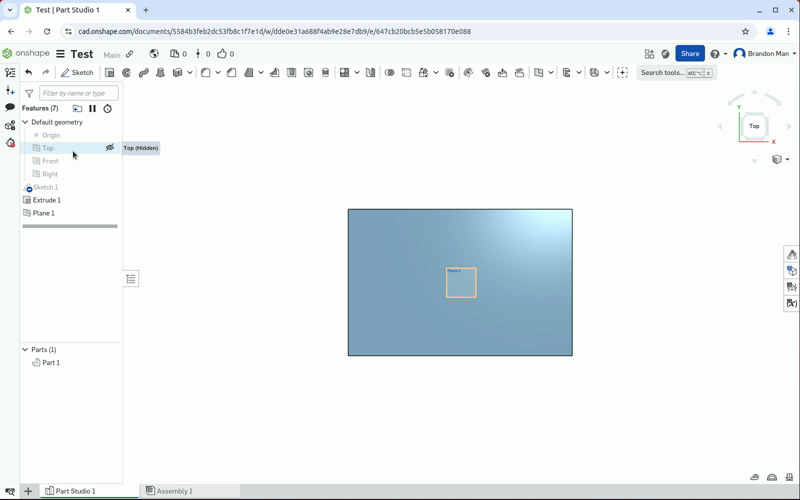
key(shift+s)
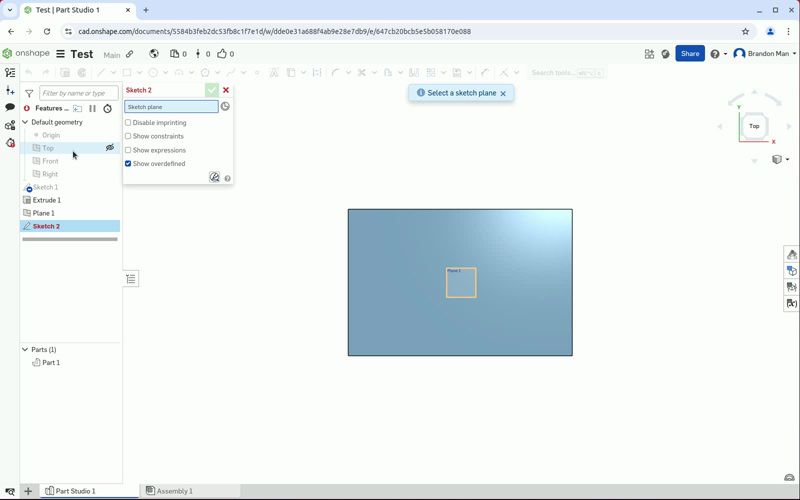
mouse_move(73, 215)
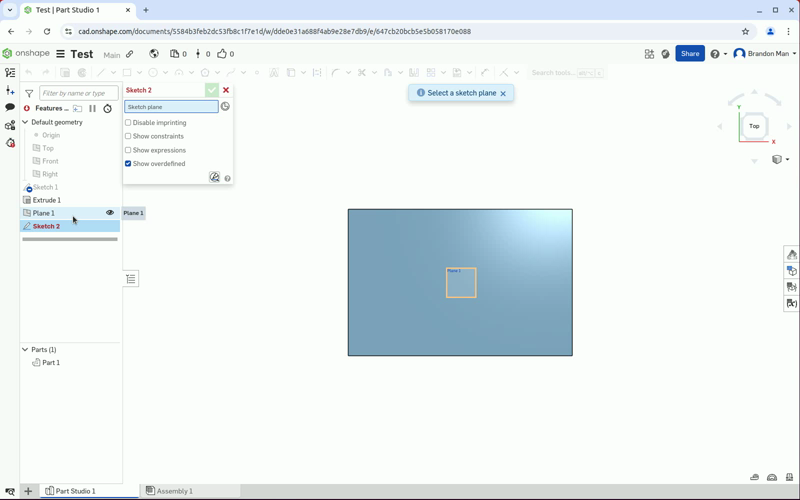
click(73, 215)
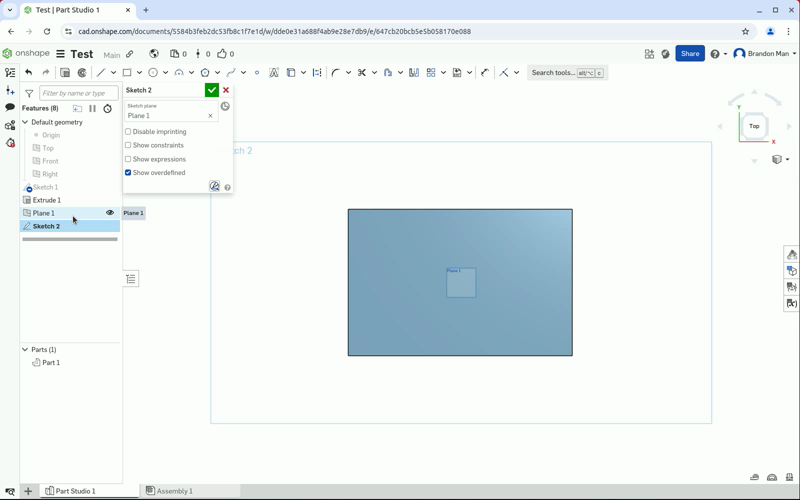
mouse_move(73, 352)
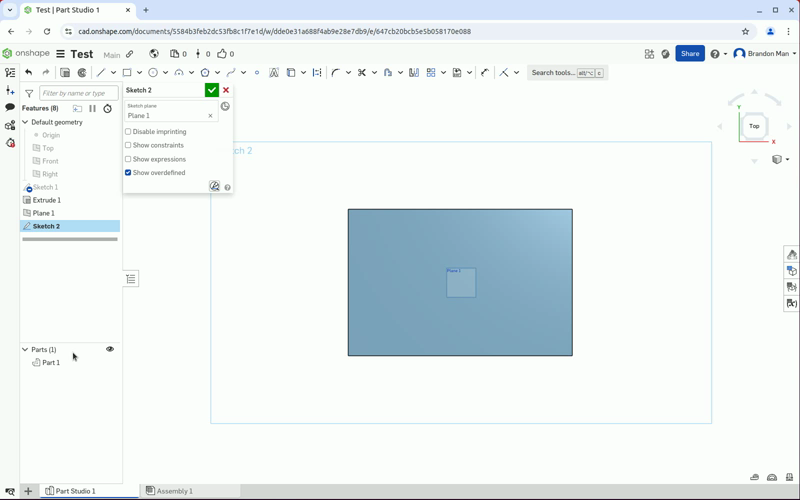
key(y)
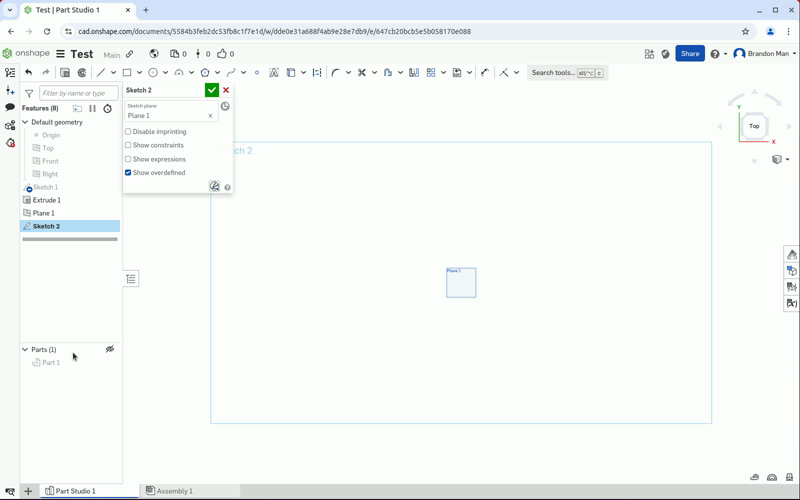
key(l)
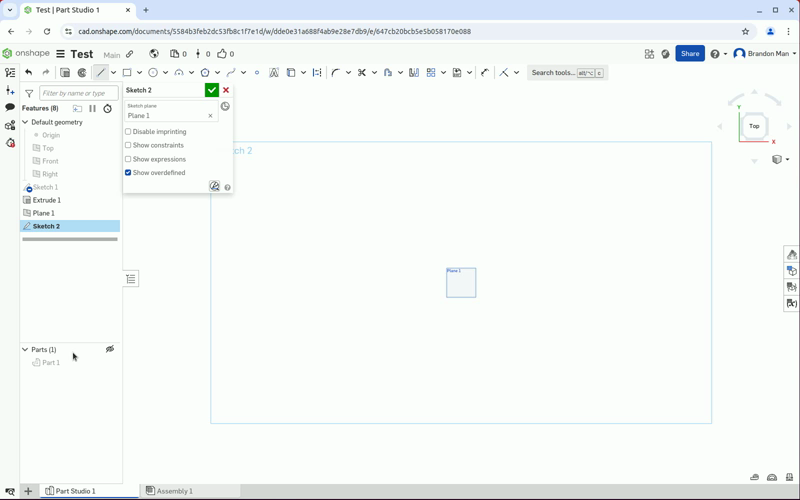
key_down(shift)
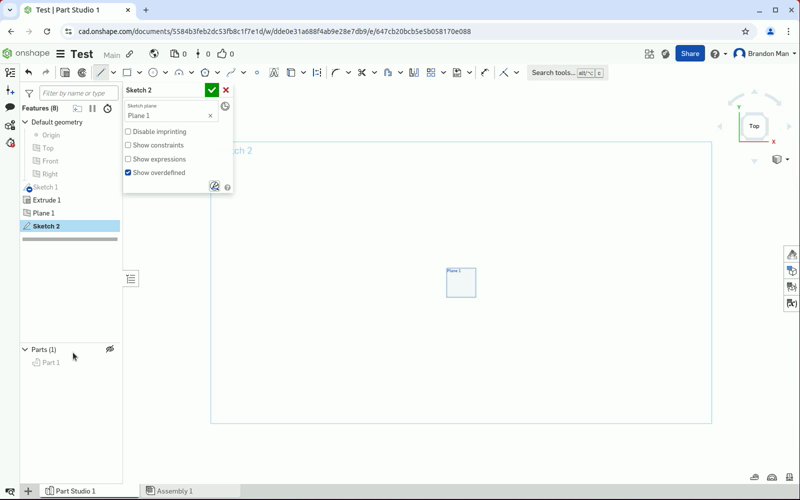
mouse_move(377, 343)
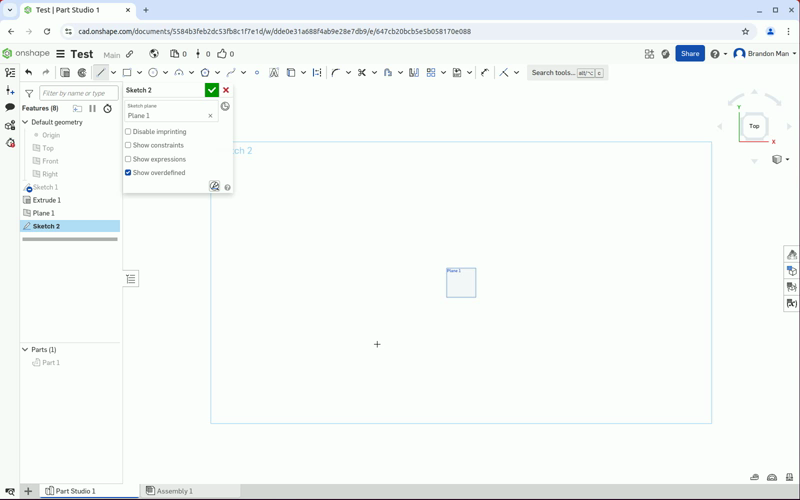
click(377, 343)
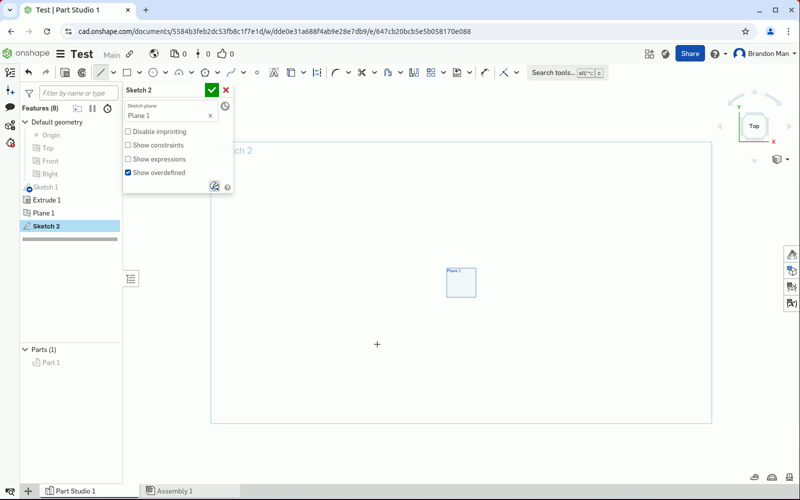
key_up(shift)
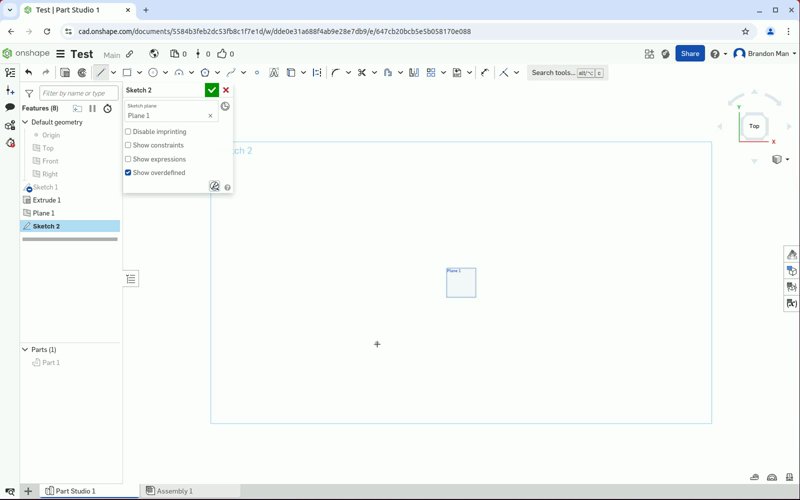
key_down(shift)
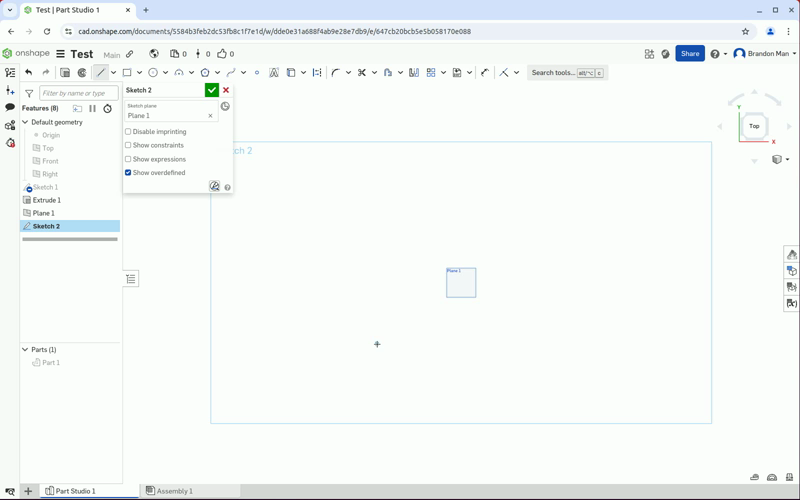
mouse_move(559, 343)
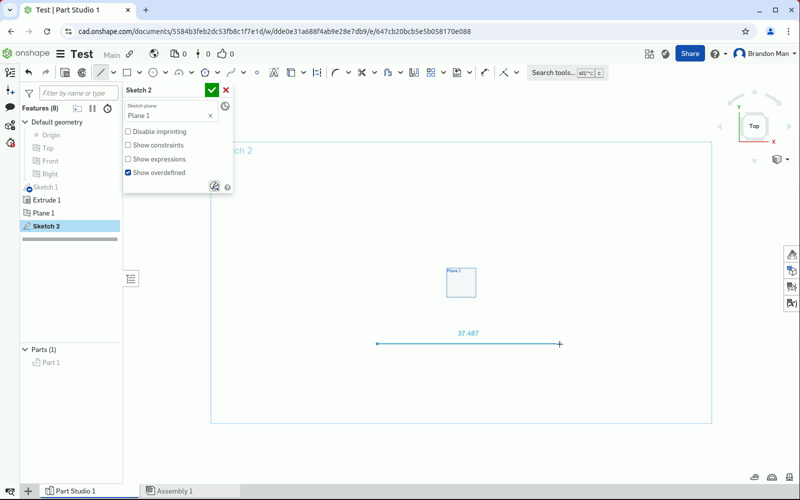
click(559, 343)
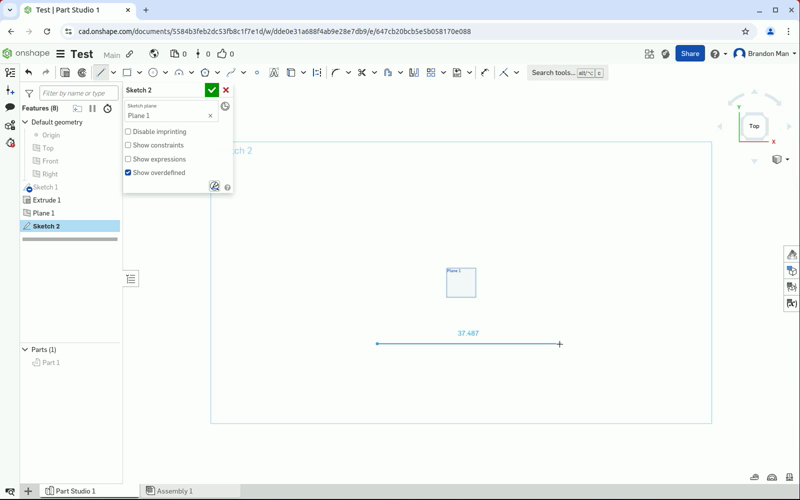
key_up(shift)
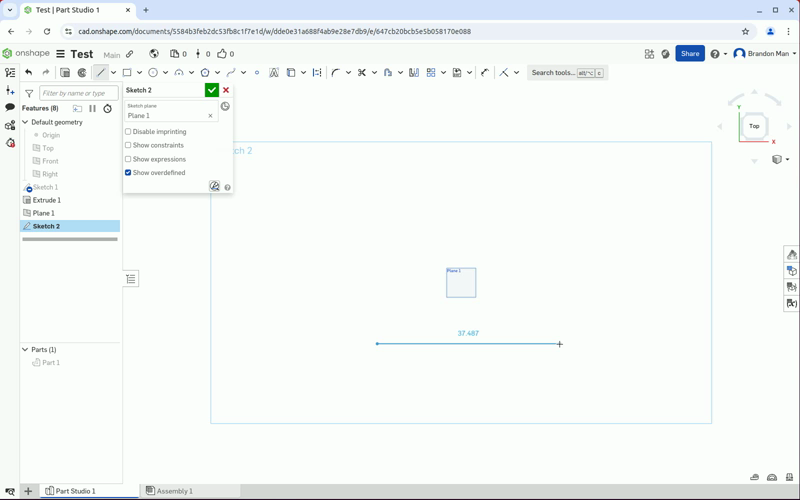
key_down(shift)
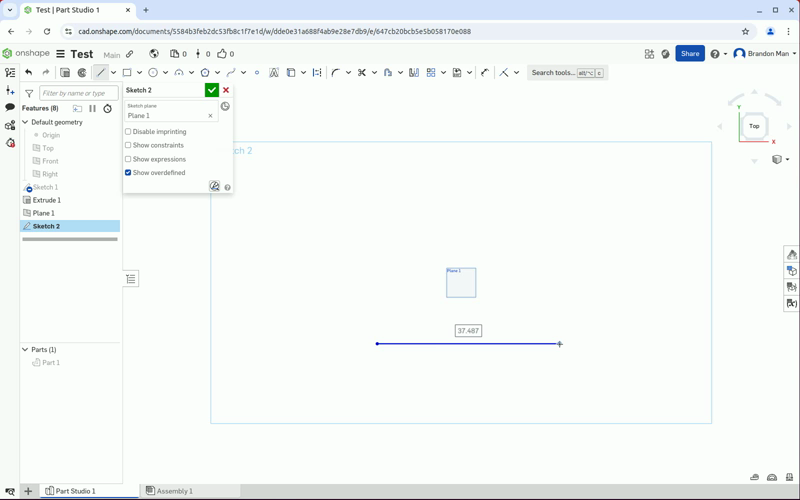
mouse_move(559, 223)
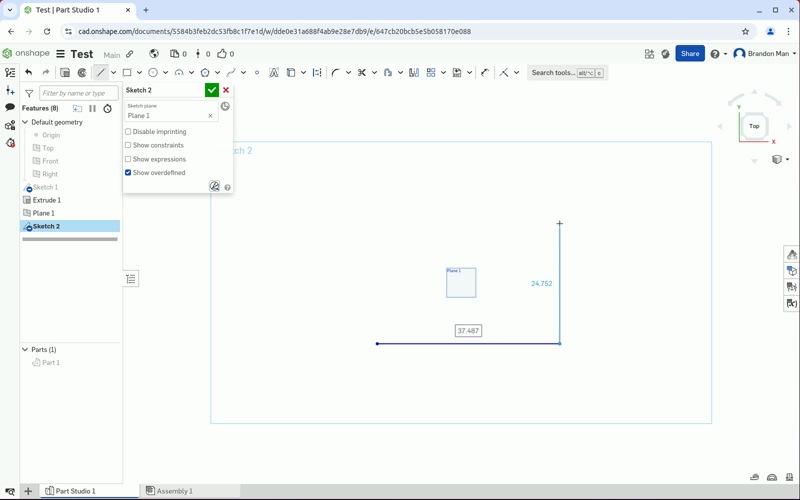
click(559, 223)
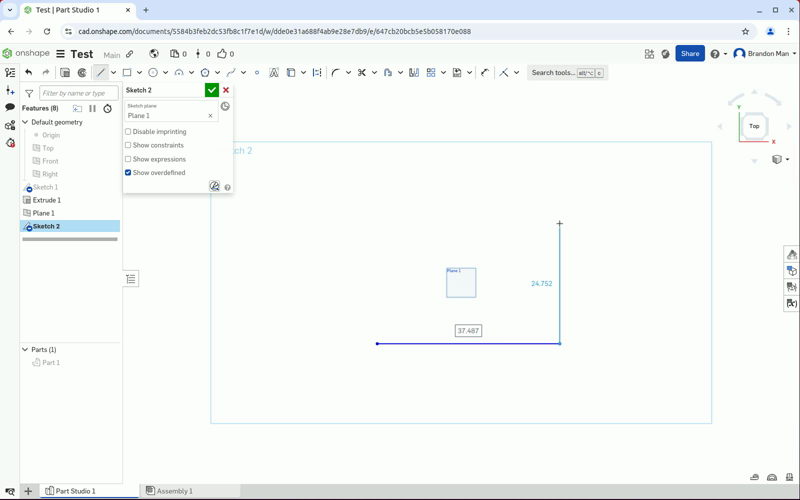
key_up(shift)
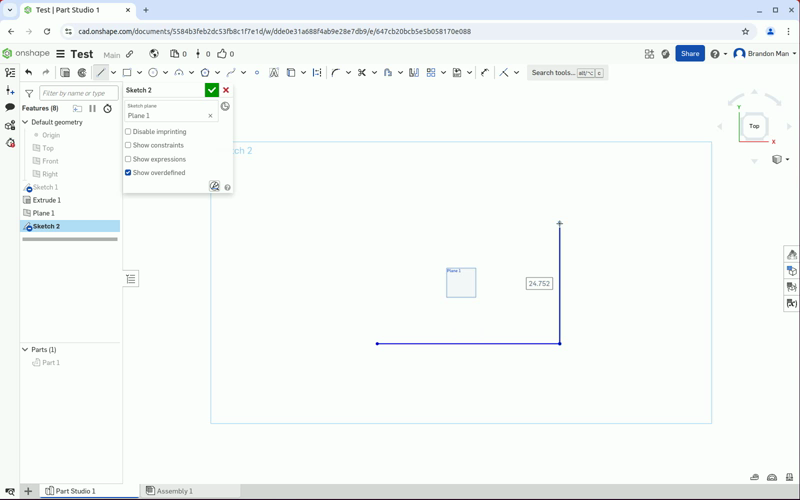
key_down(shift)
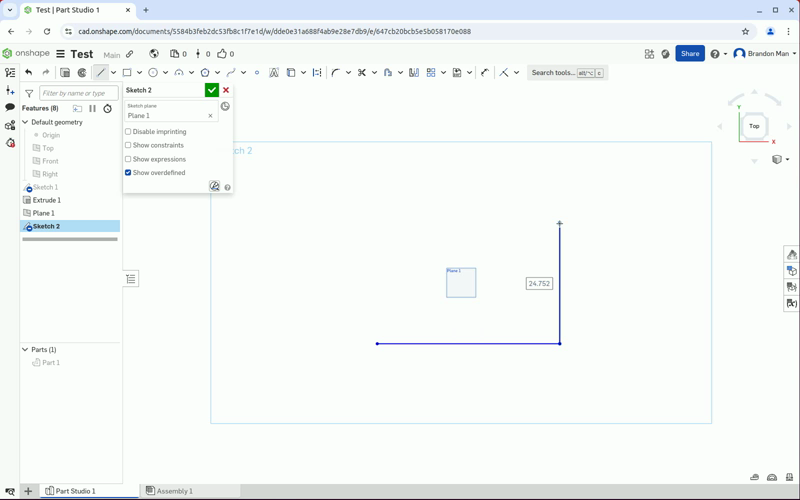
mouse_move(377, 223)
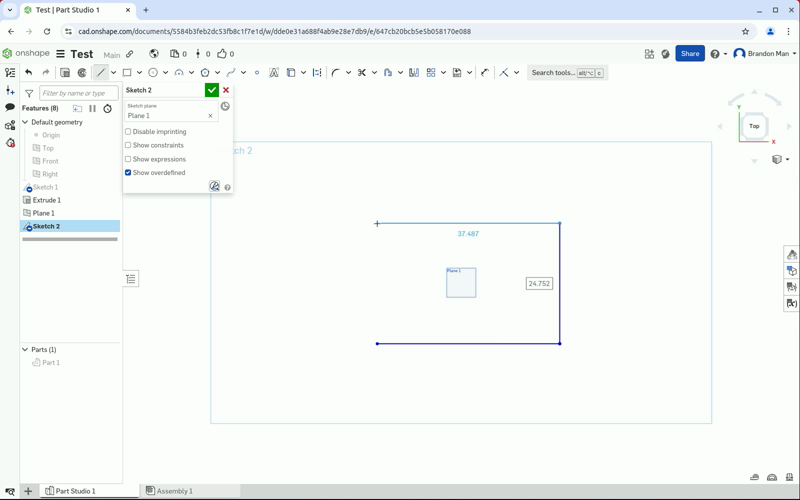
click(377, 223)
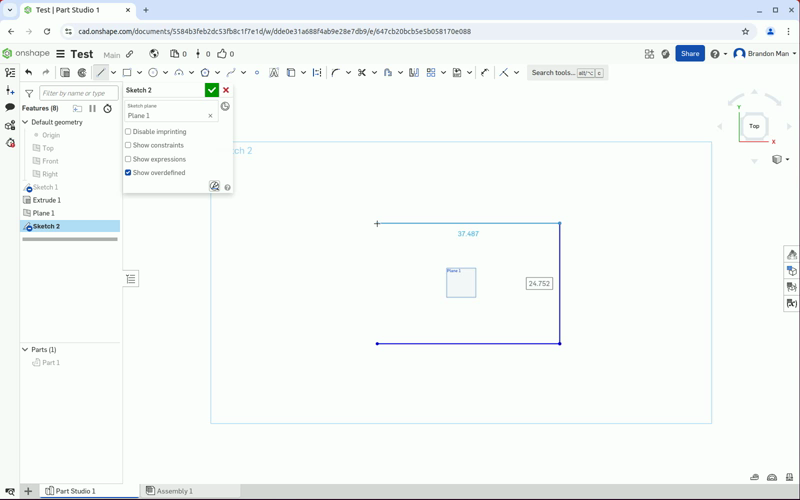
key_up(shift)
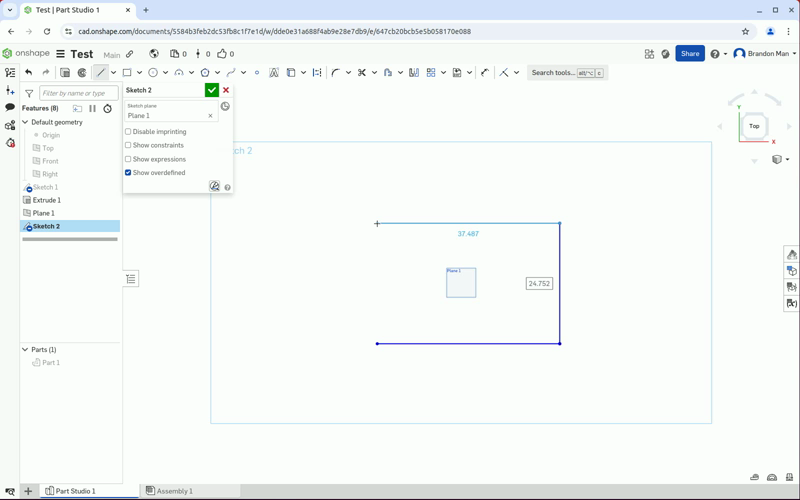
key_down(shift)
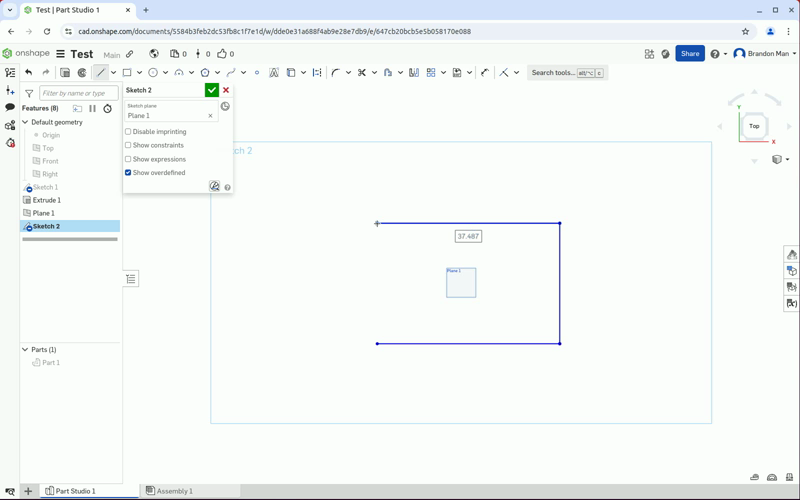
mouse_move(377, 343)
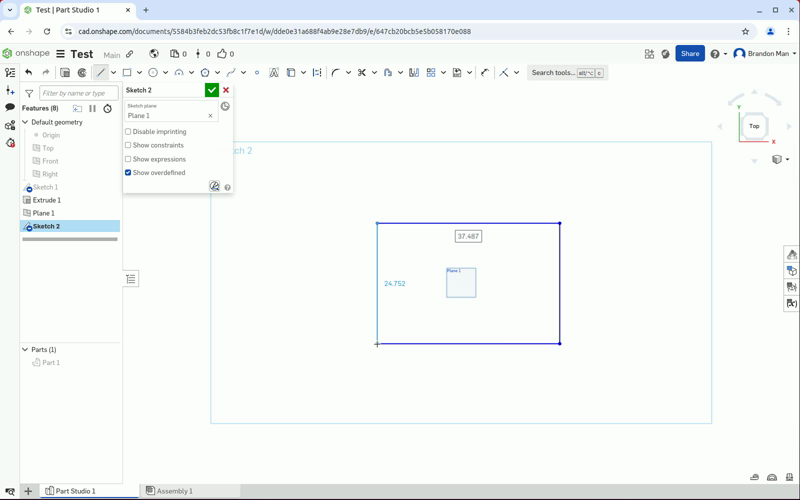
key_up(shift)
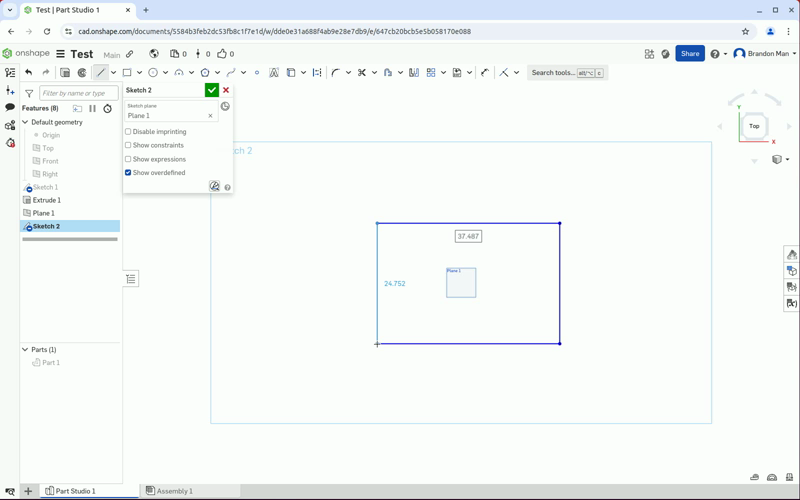
click(377, 343)
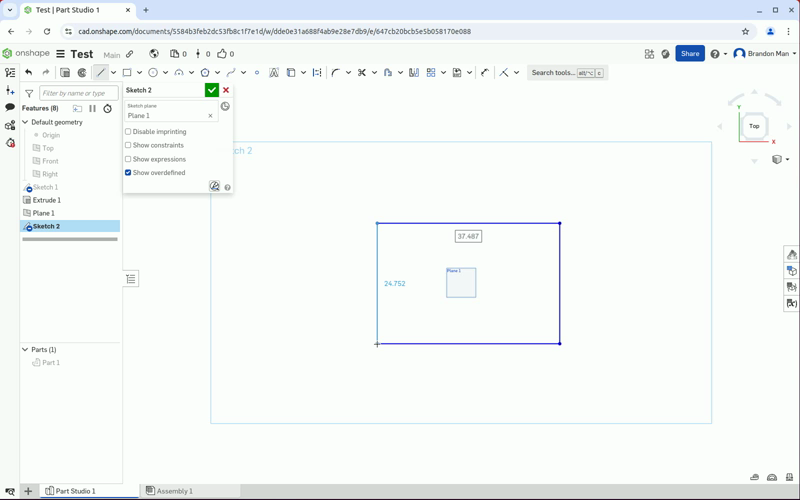
key(esc)
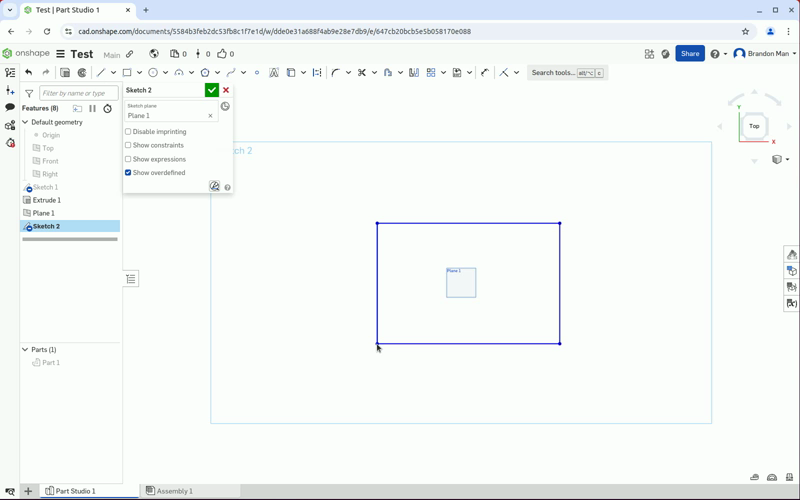
mouse_move(398, 324)
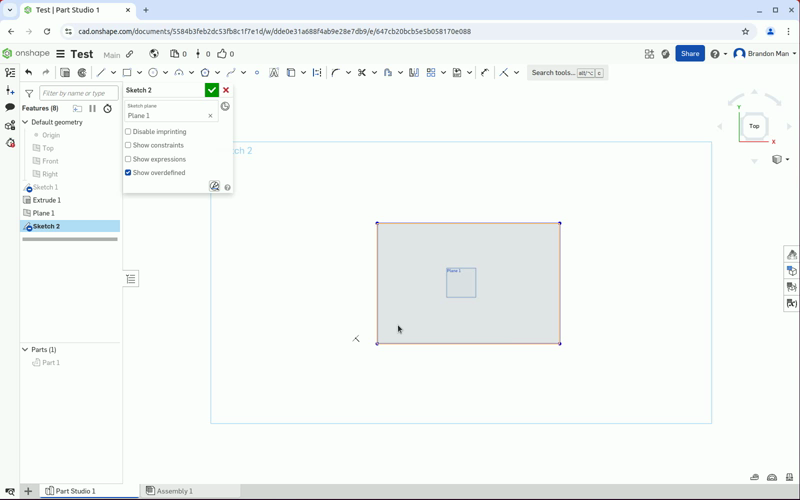
click(398, 324)
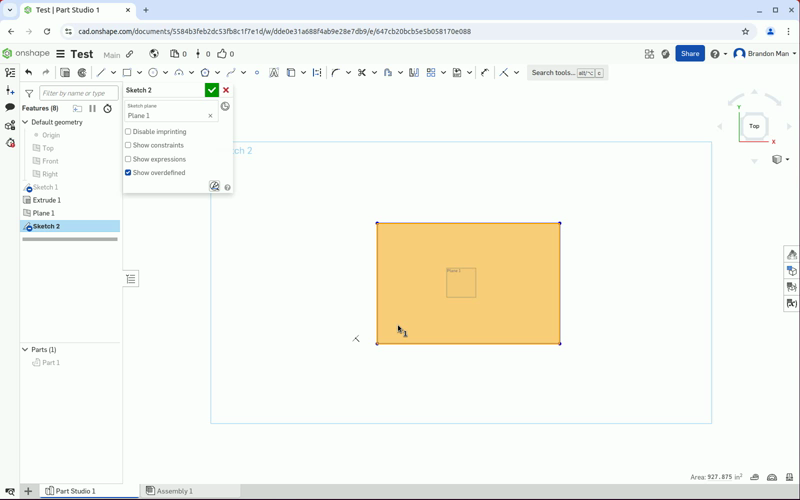
mouse_move(73, 352)
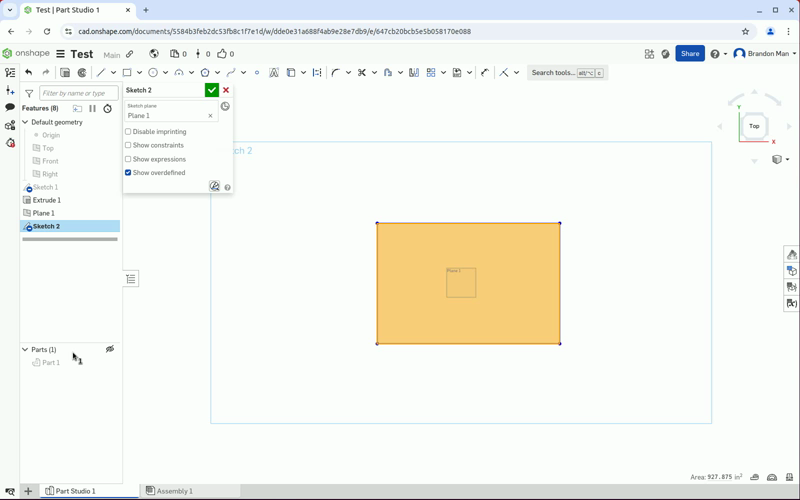
key(shift+y)
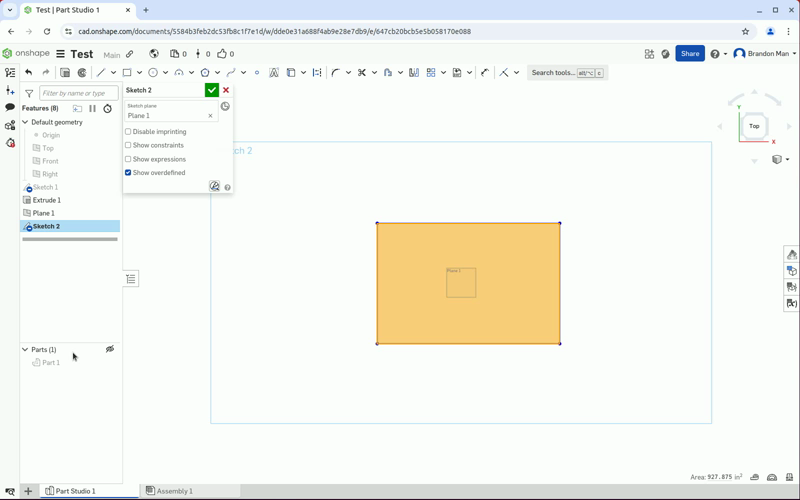
key(shift+e)
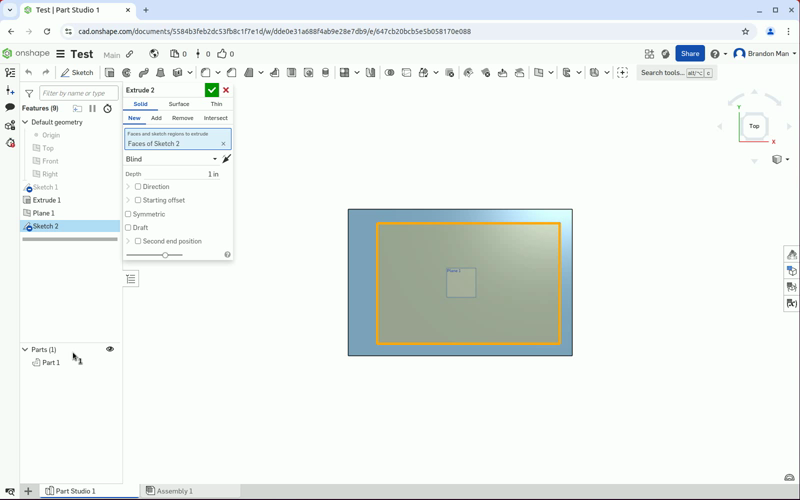
mouse_move(143, 106)
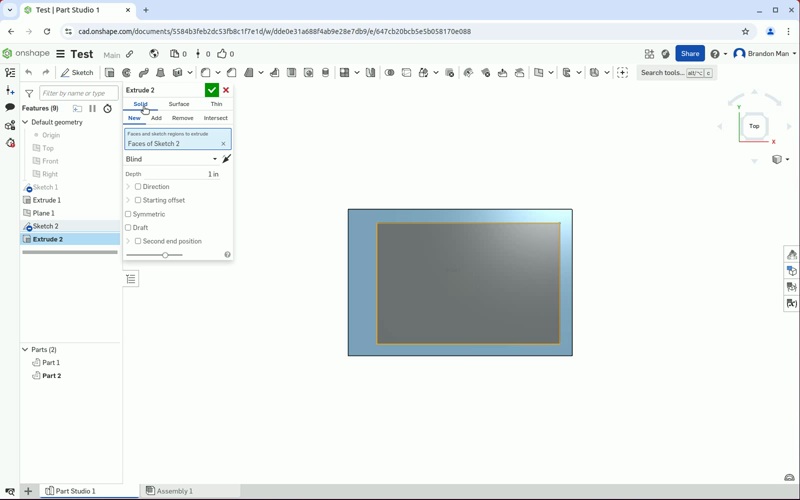
click(143, 106)
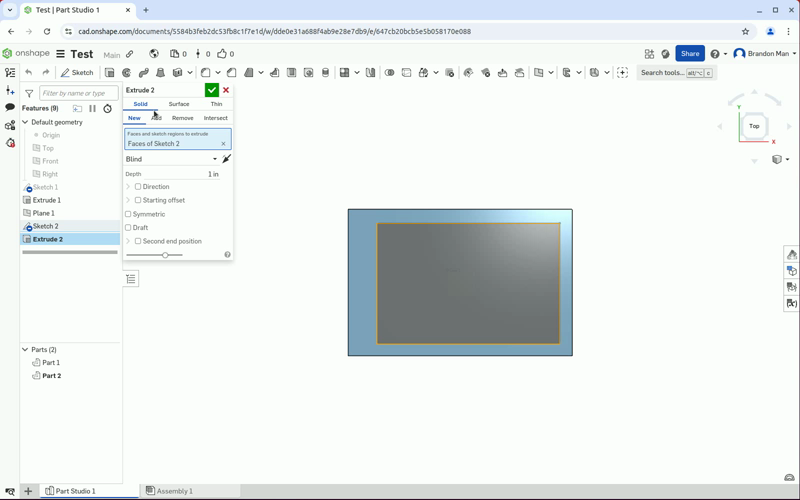
mouse_move(186, 120)
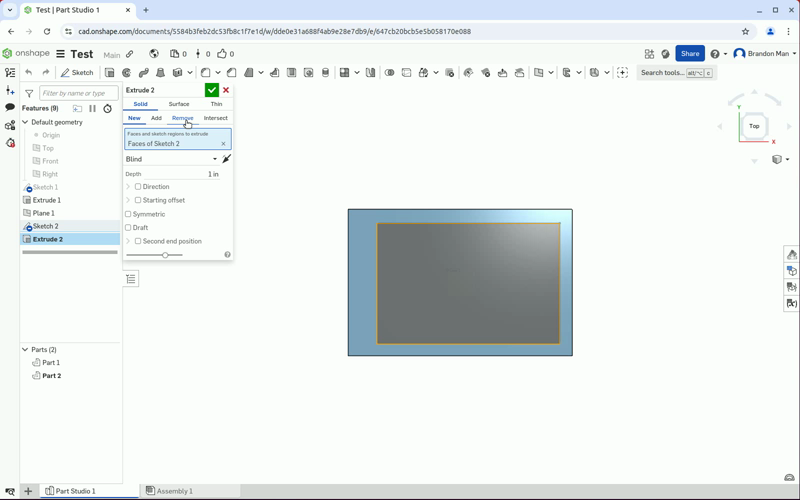
click(186, 120)
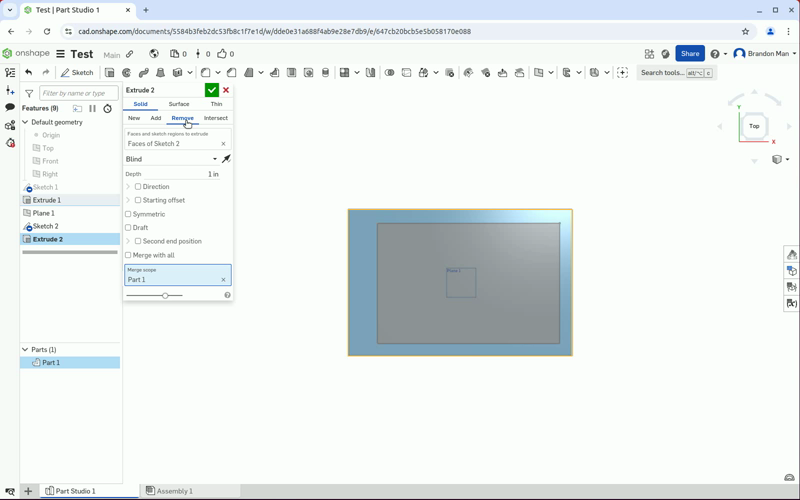
key(tab, 4)
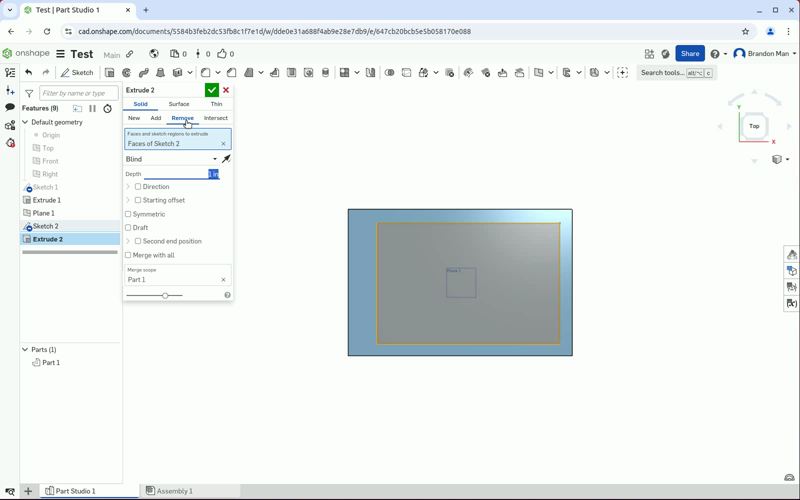
text(0.241)
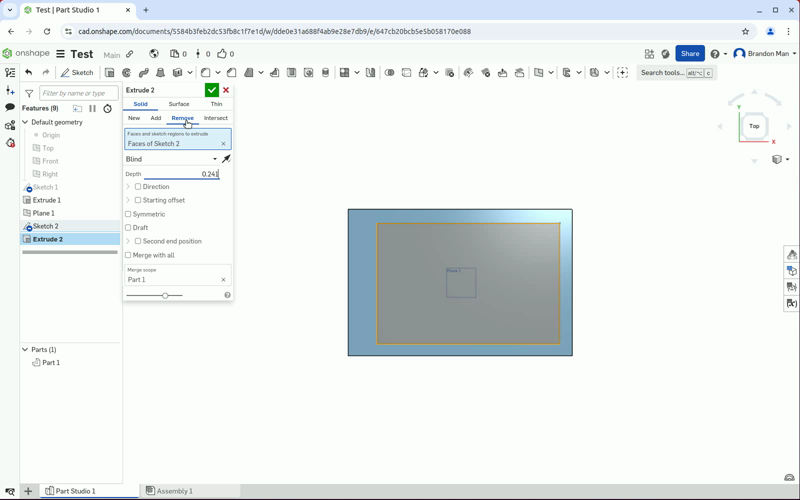
key(tab, 6)
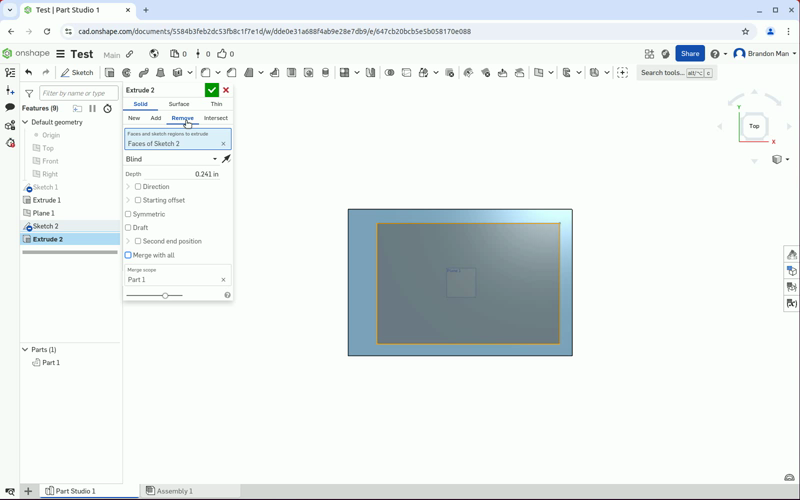
key(space)
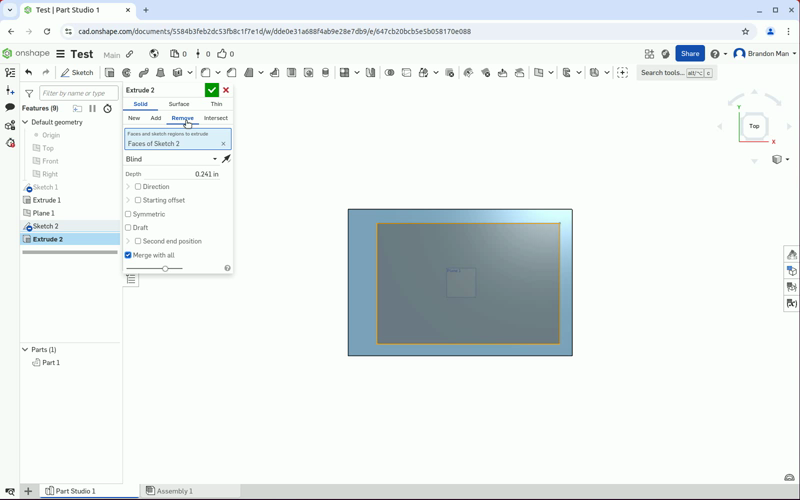
key(enter)
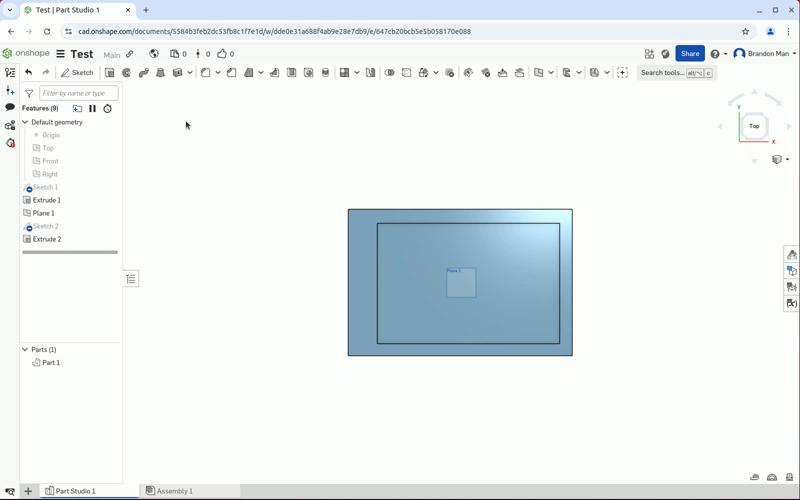
key(shift+h)
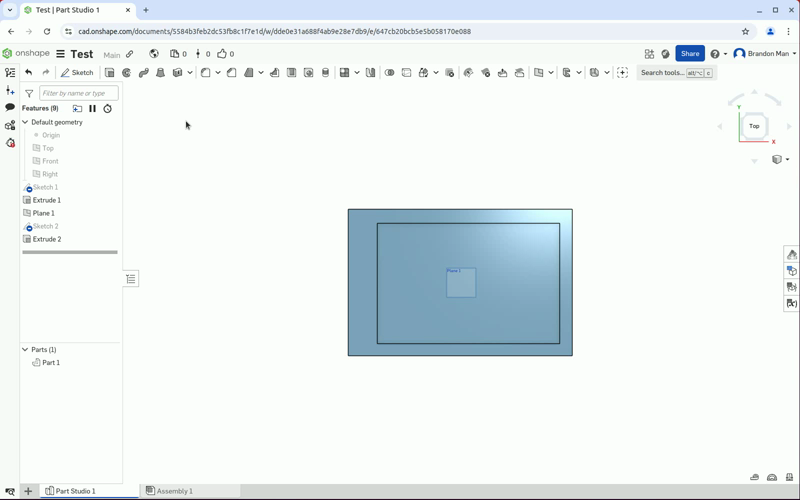
key(shift+h)
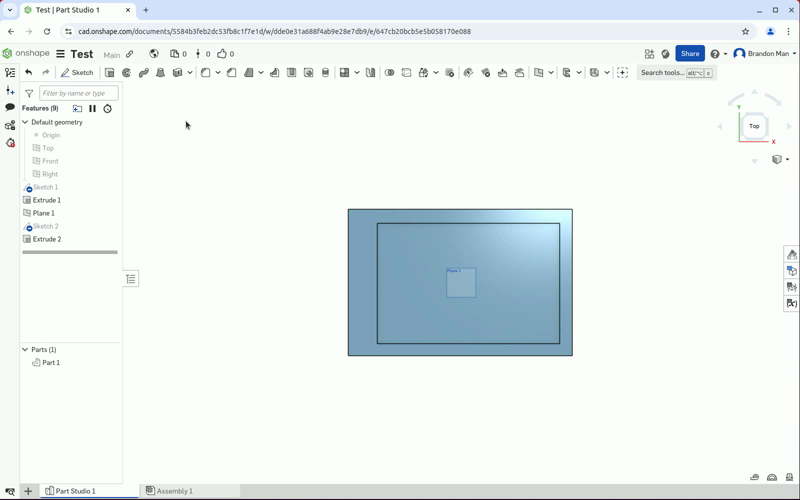
mouse_move(73, 189)
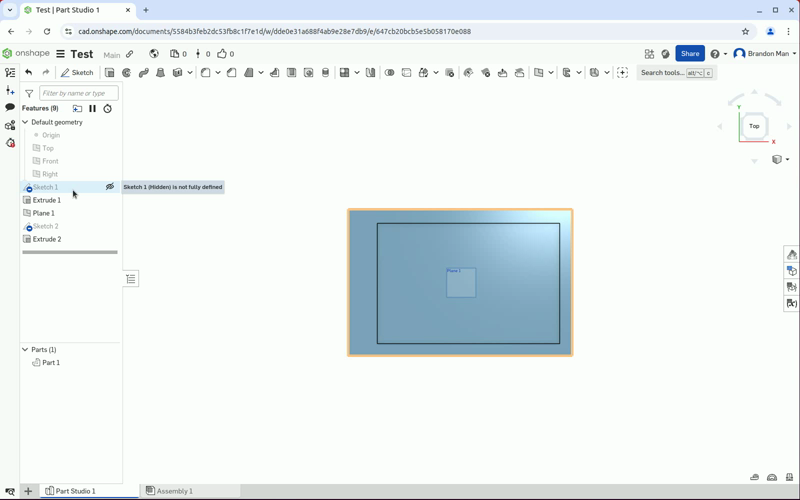
click(73, 189)
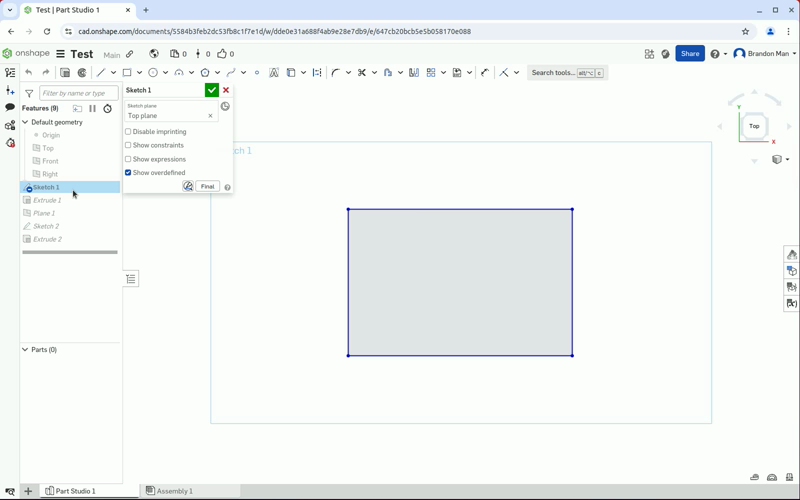
mouse_move(229, 92)
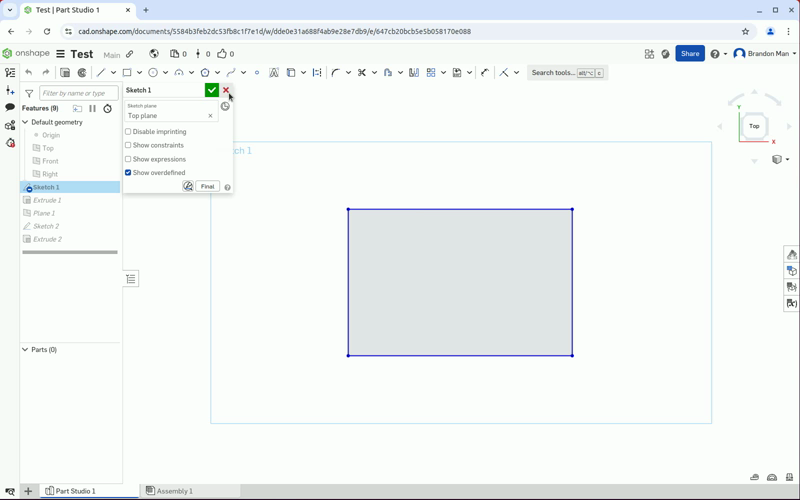
click(229, 92)
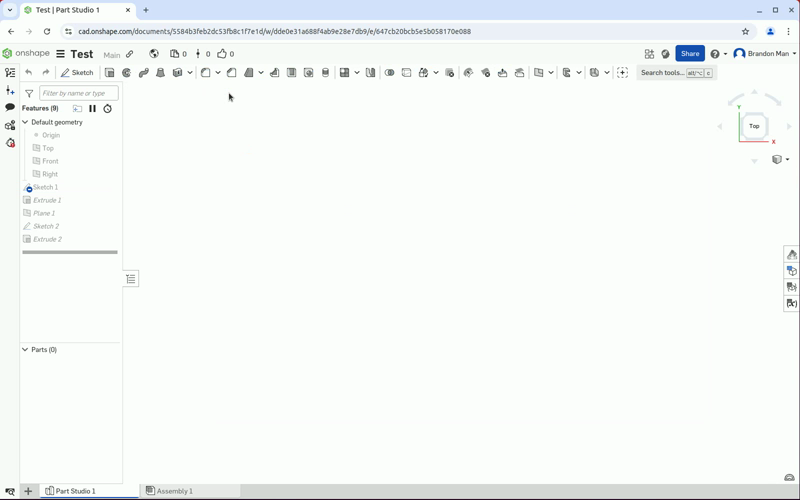
key(shift+s)
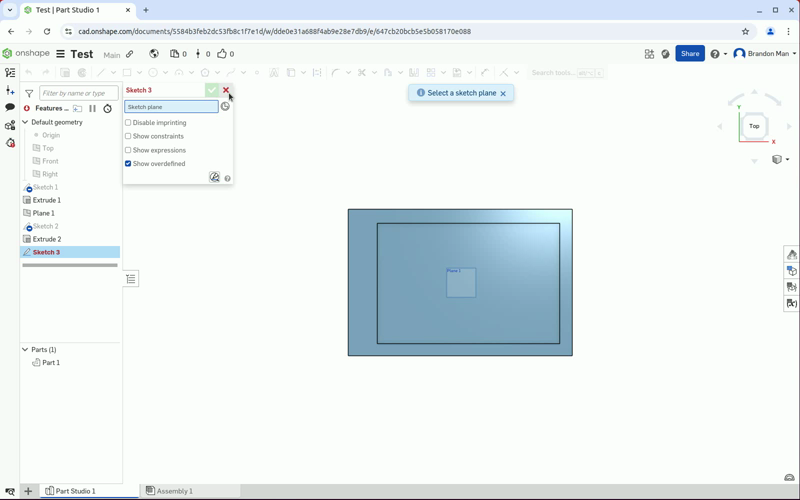
mouse_move(73, 215)
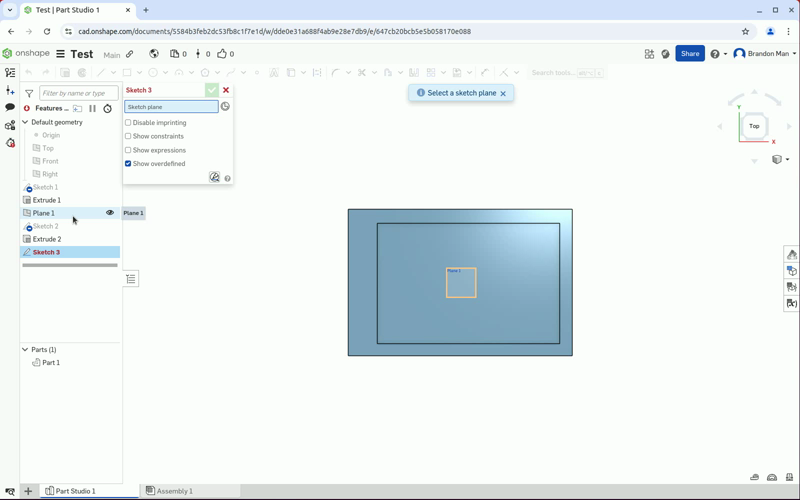
click(73, 215)
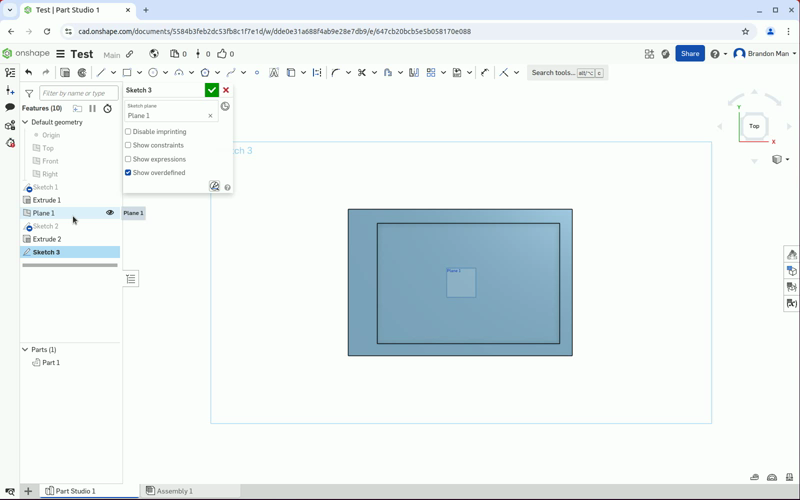
mouse_move(73, 352)
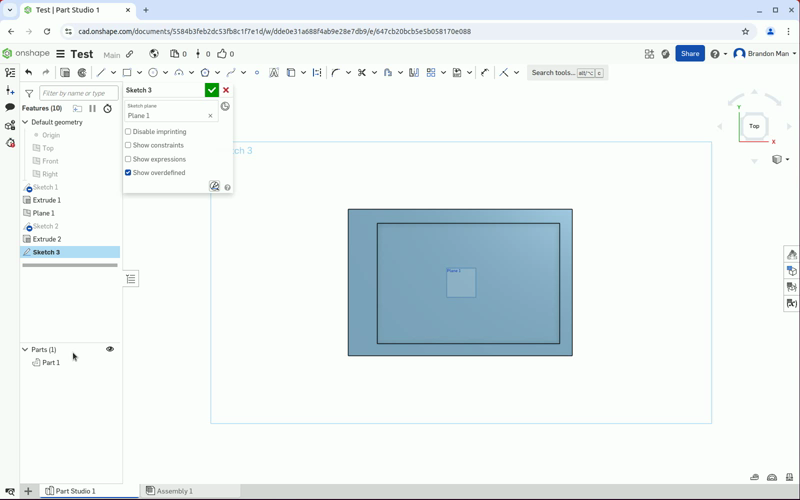
key(y)
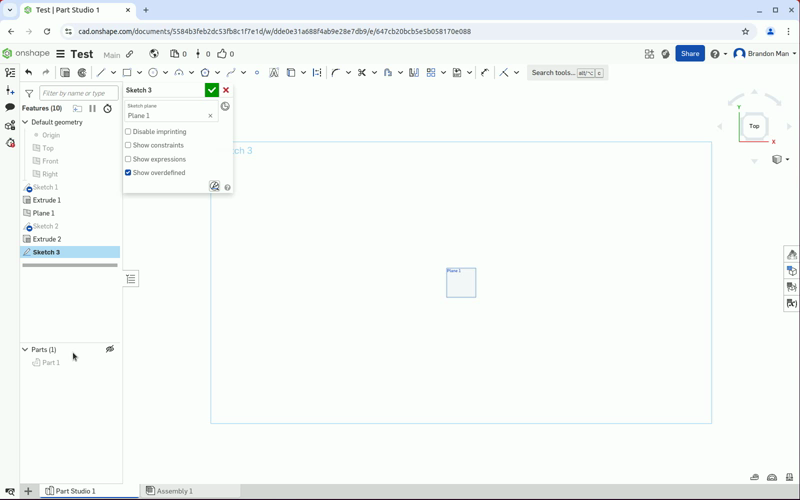
key(l)
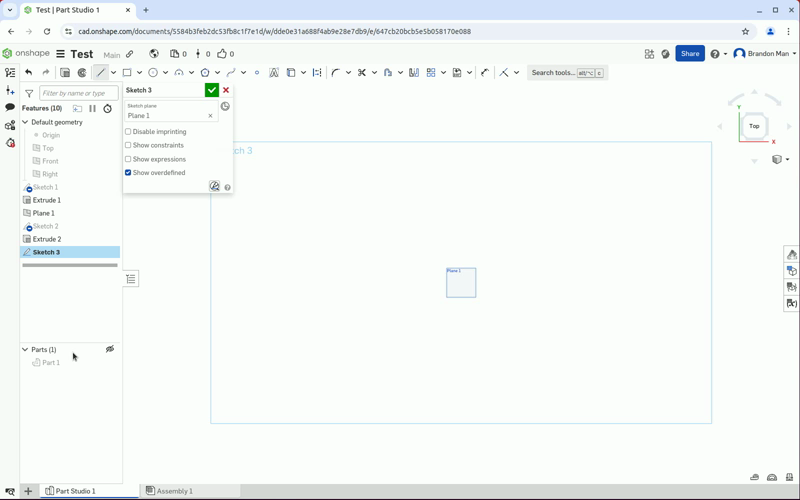
key_down(shift)
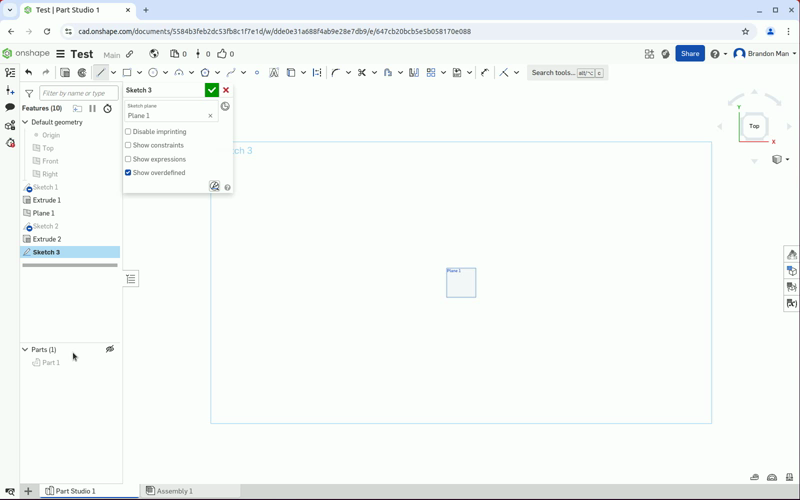
mouse_move(348, 355)
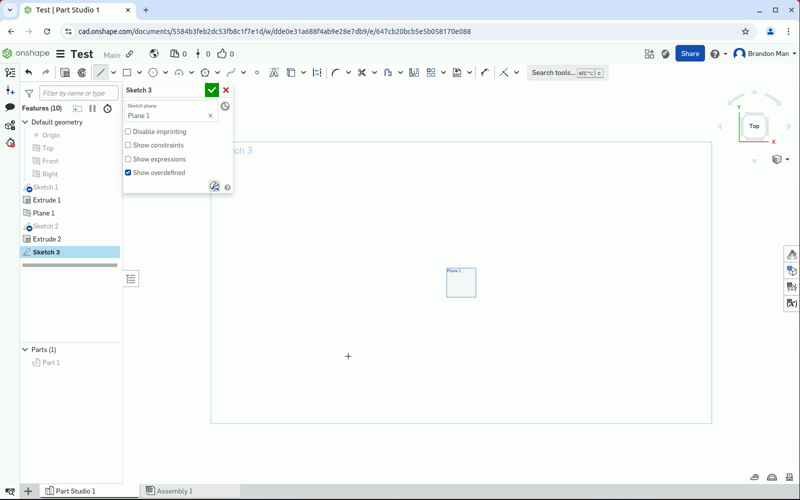
click(348, 355)
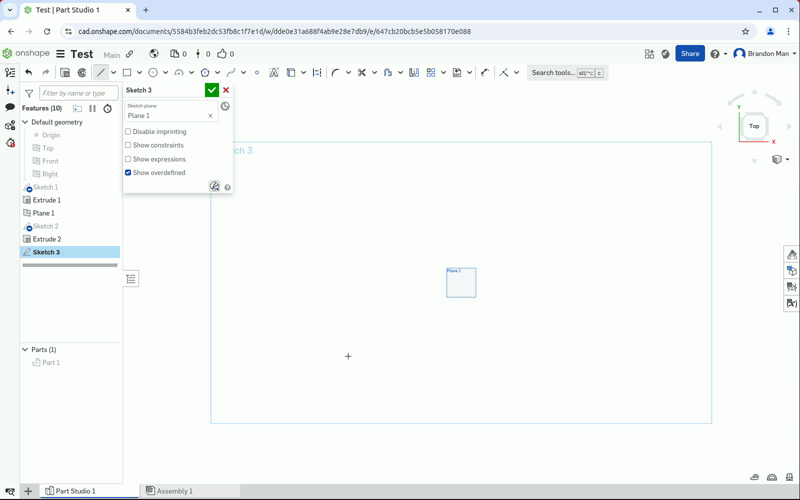
key_up(shift)
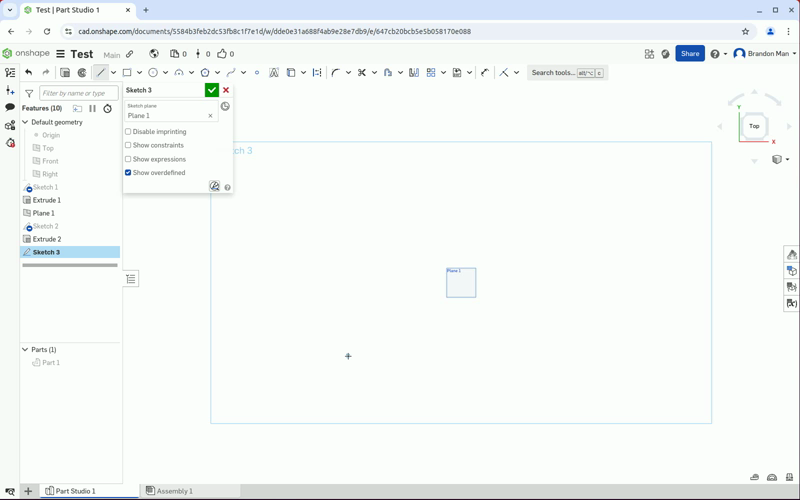
key_down(shift)
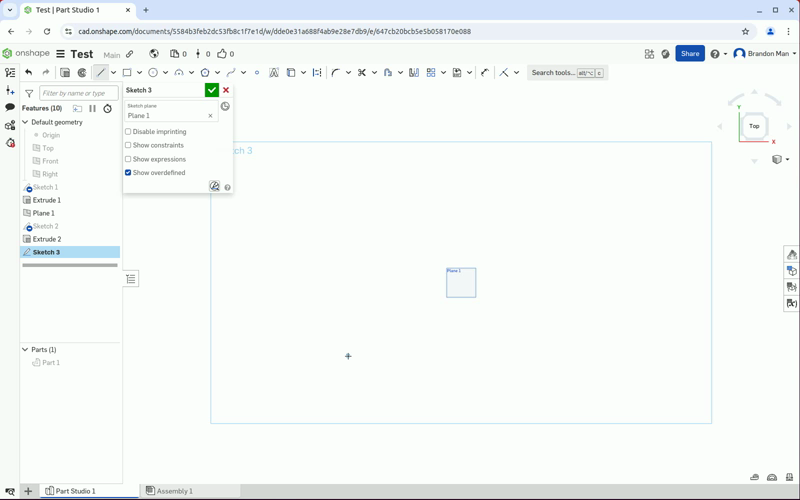
mouse_move(378, 355)
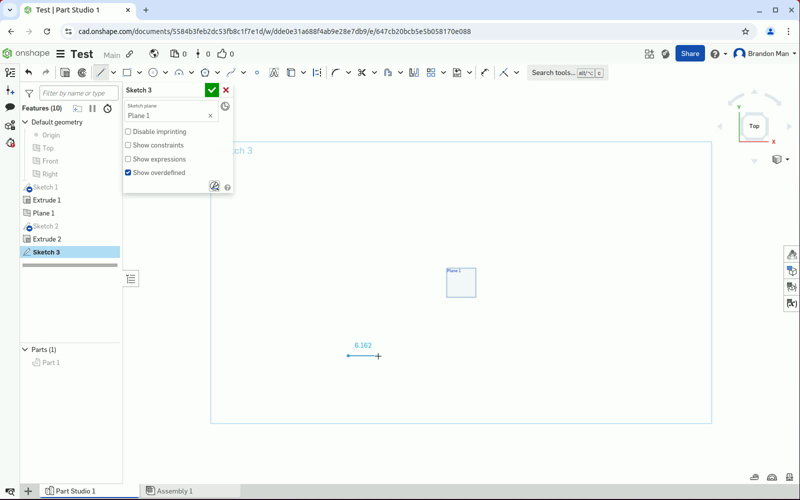
mouse_move(354, 355)
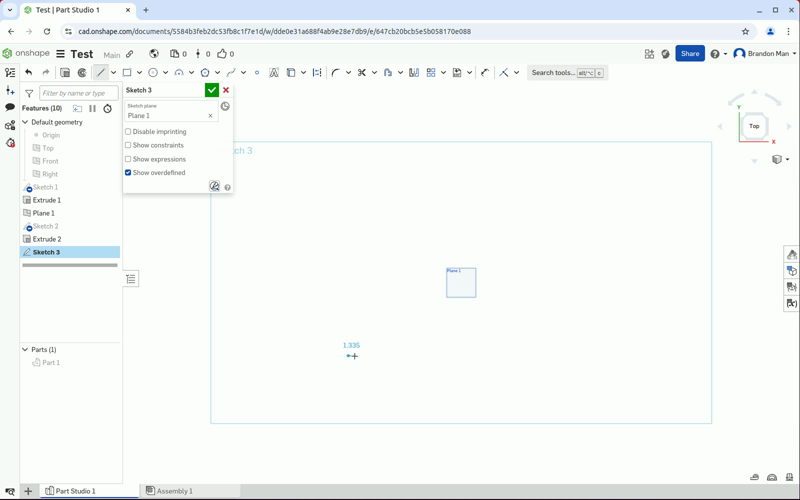
scroll(6)
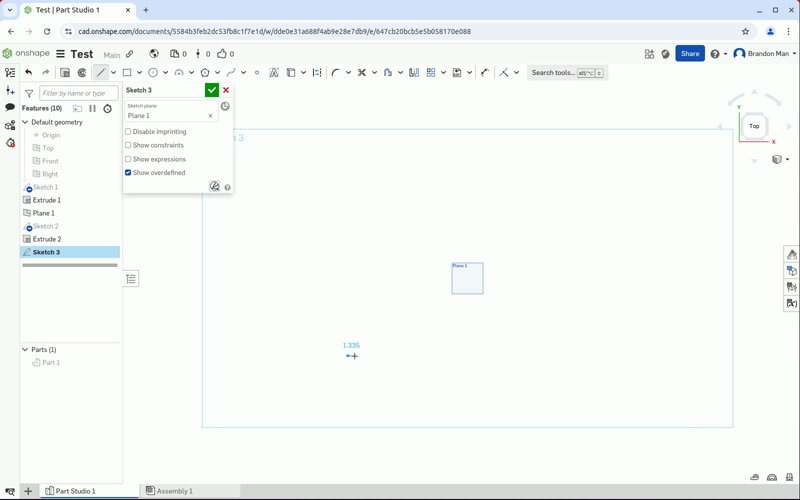
scroll(6)
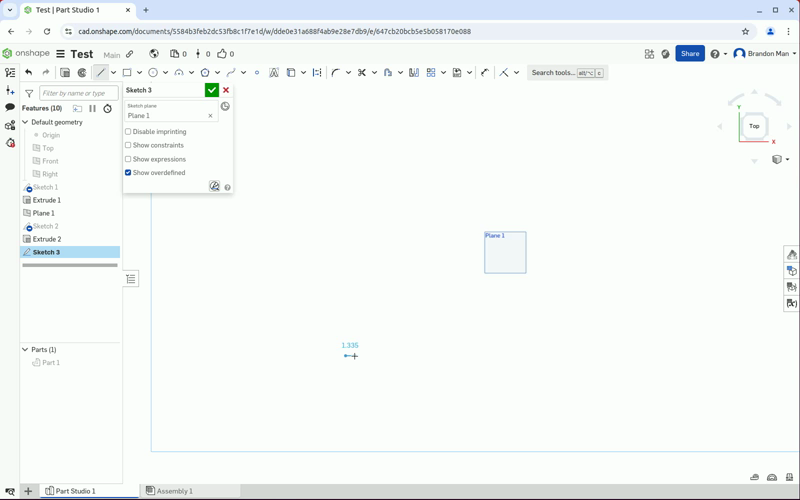
scroll(6)
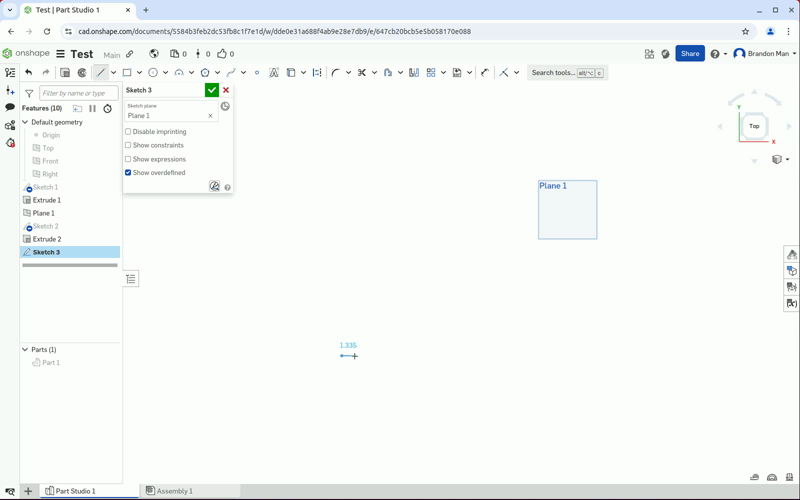
scroll(6)
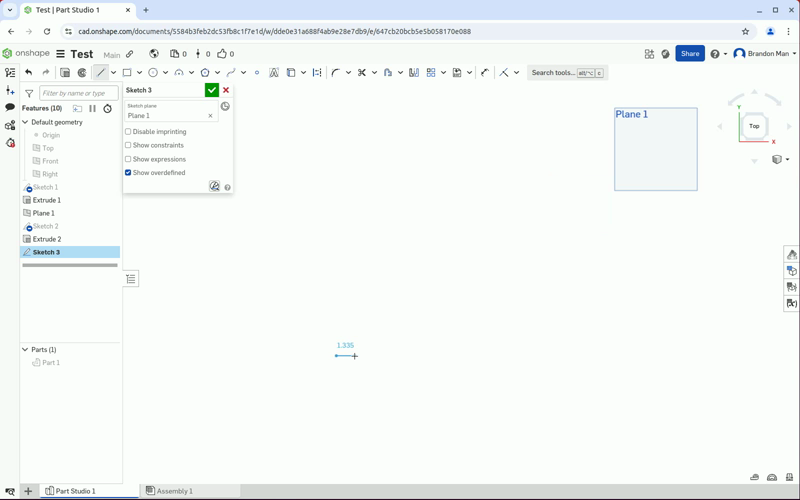
scroll(6)
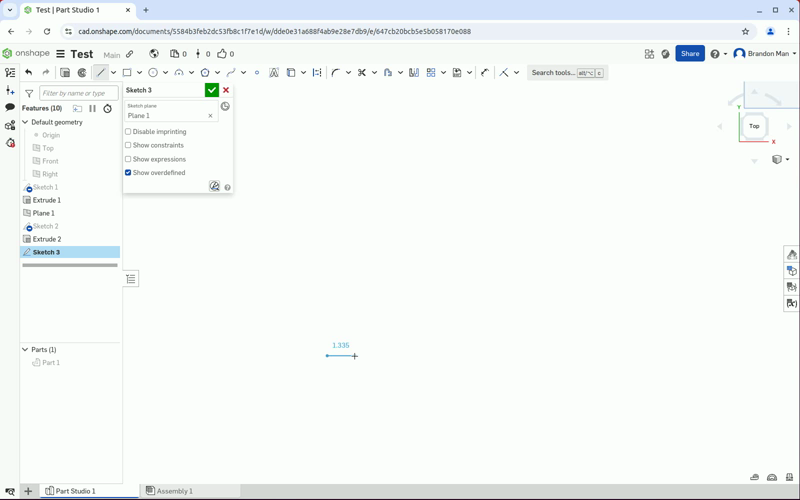
scroll(6)
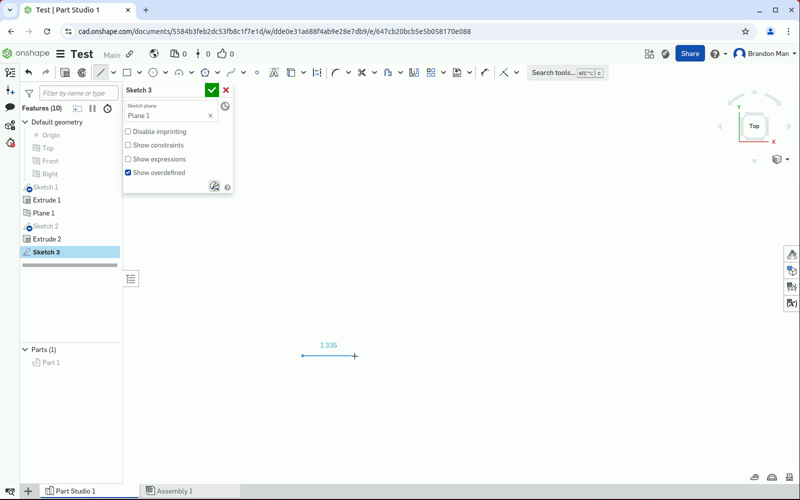
scroll(6)
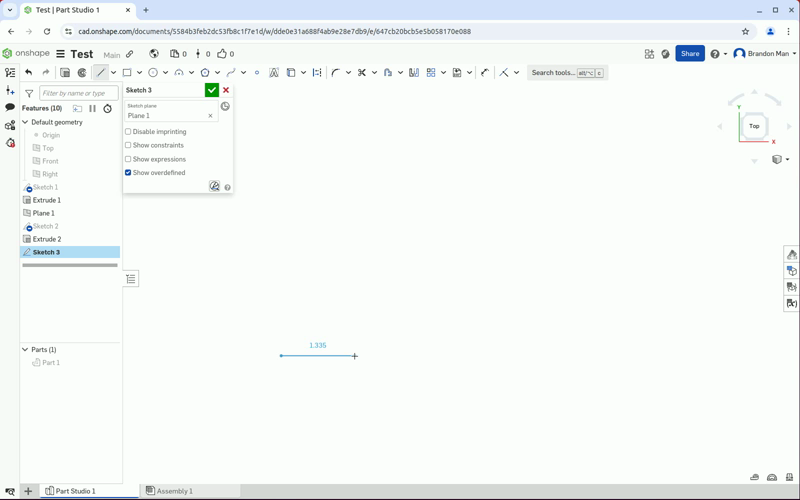
click(354, 355)
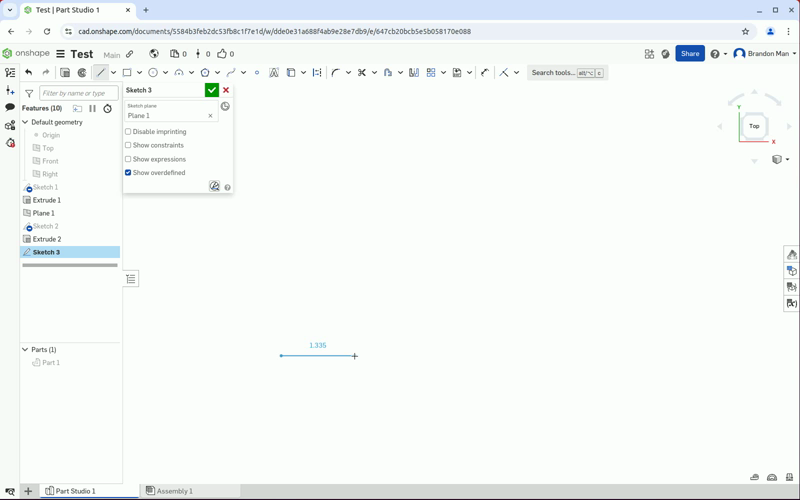
scroll(-6)
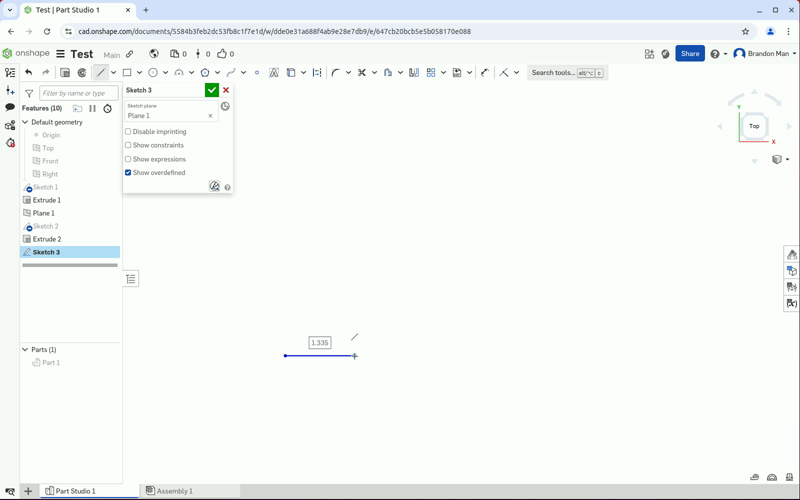
scroll(-6)
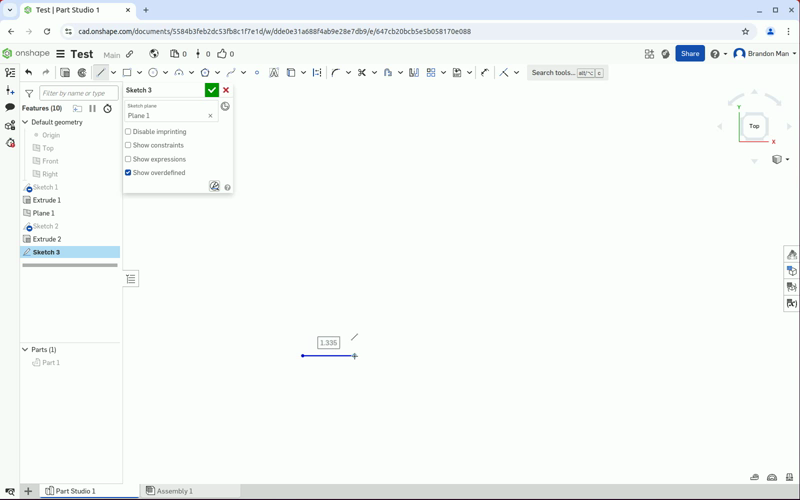
scroll(-6)
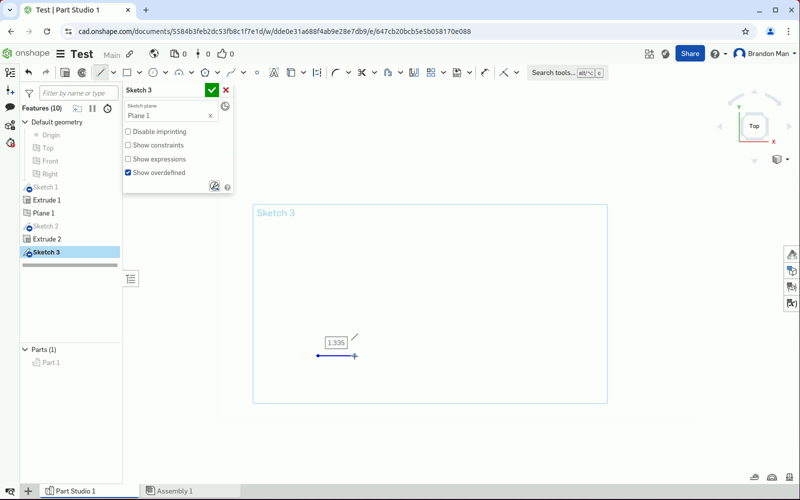
scroll(-6)
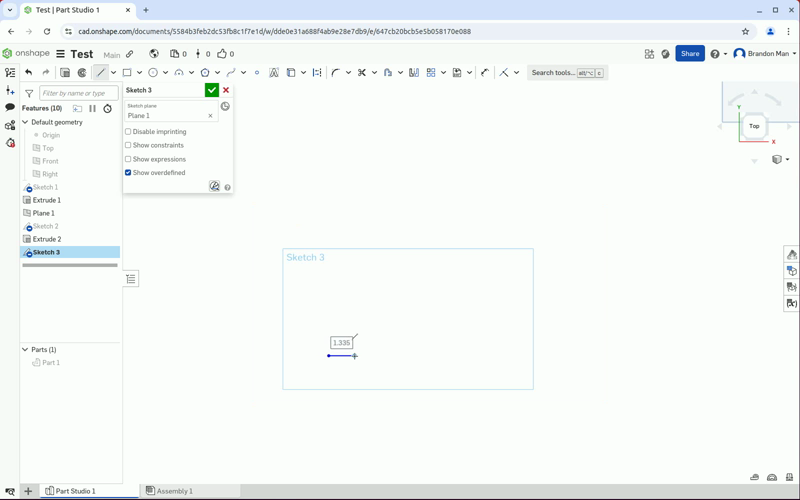
scroll(-6)
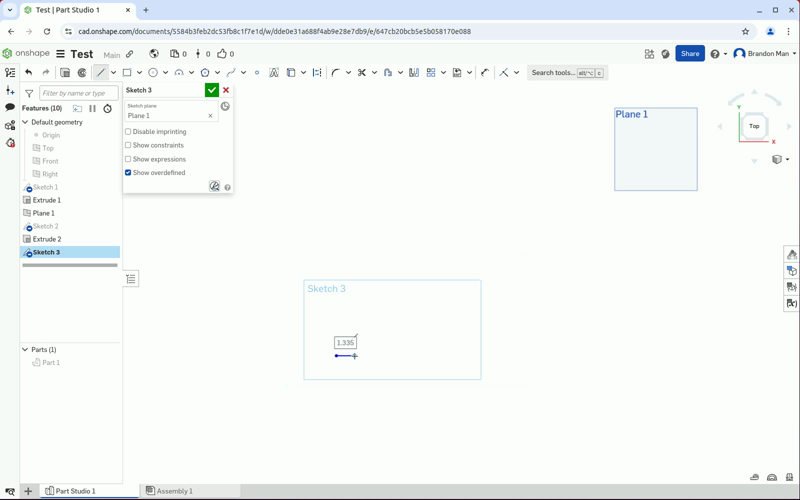
scroll(-6)
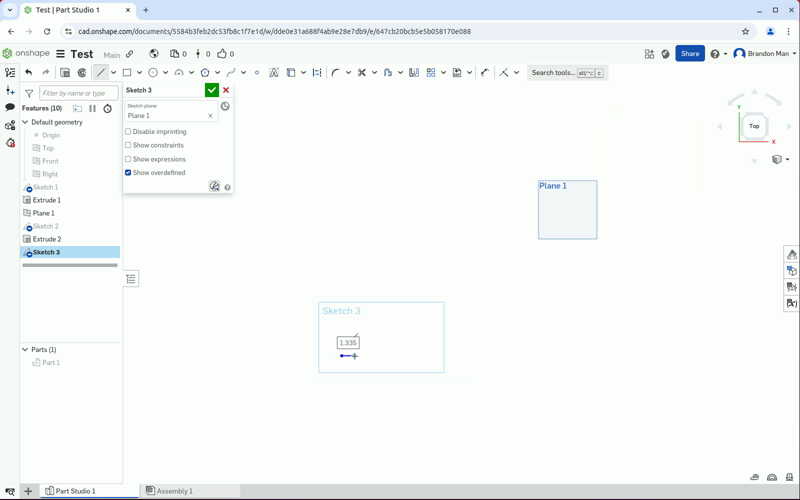
scroll(-6)
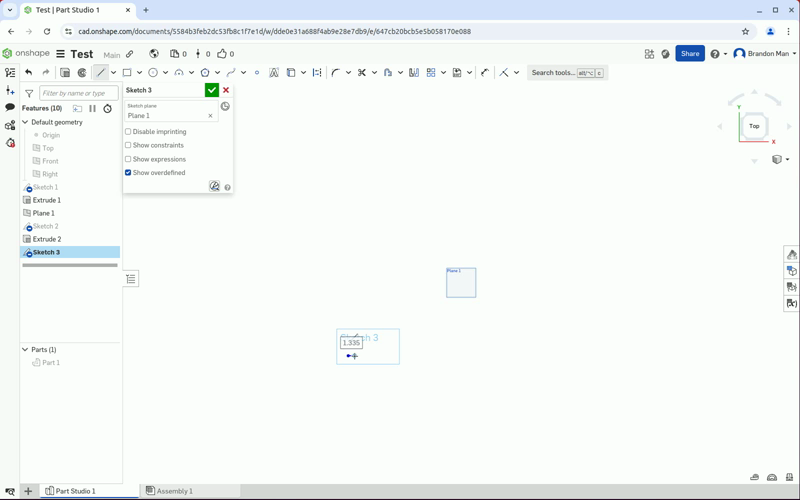
key_up(shift)
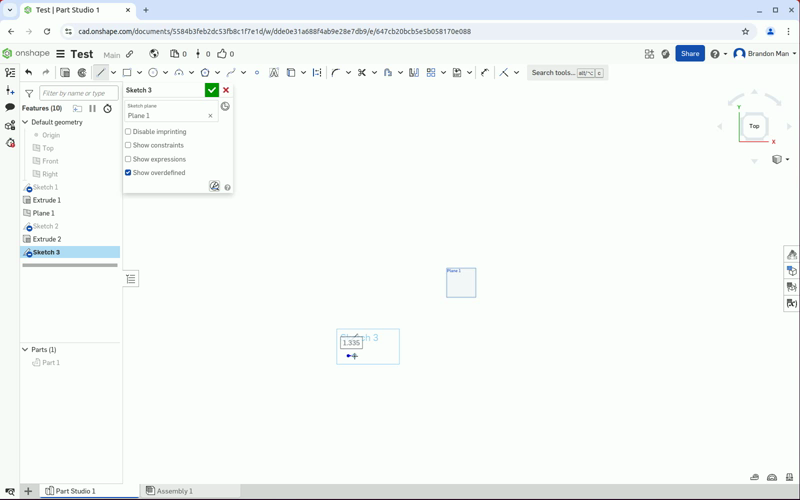
key_down(shift)
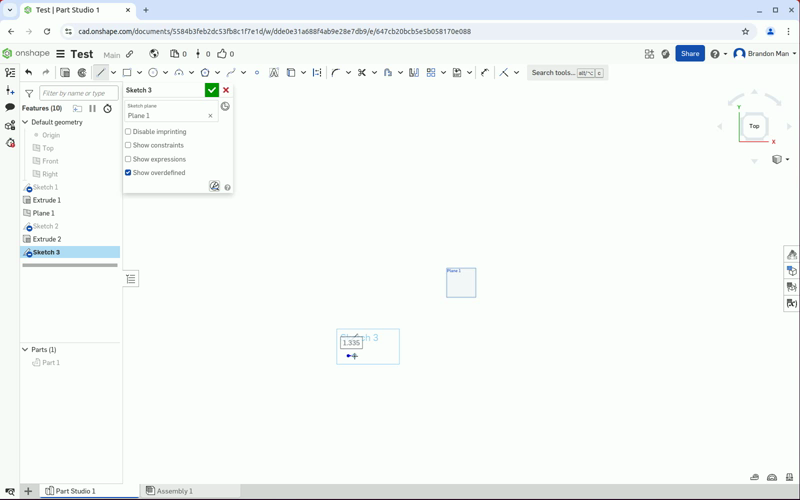
mouse_move(354, 209)
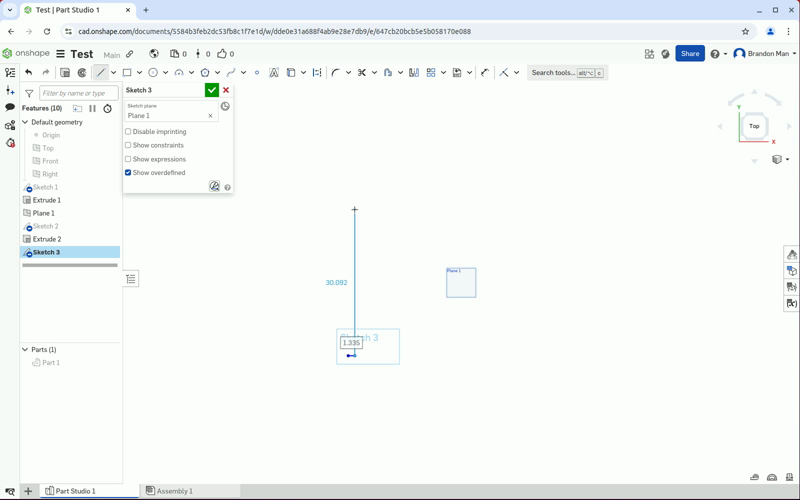
click(354, 209)
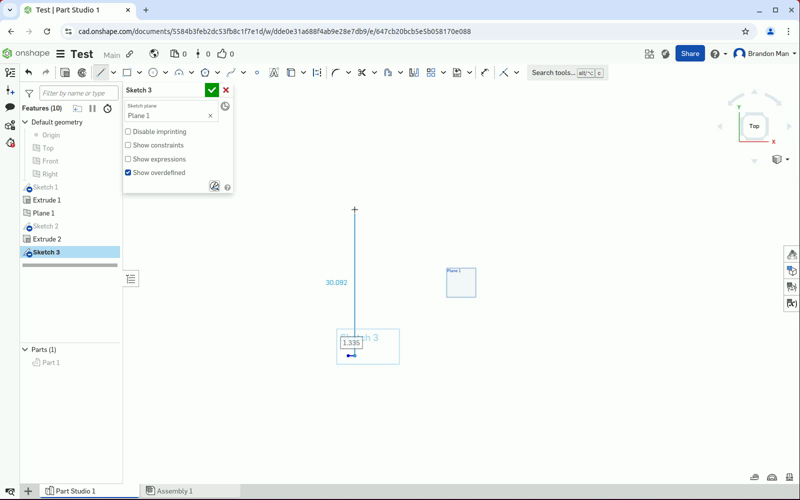
key_up(shift)
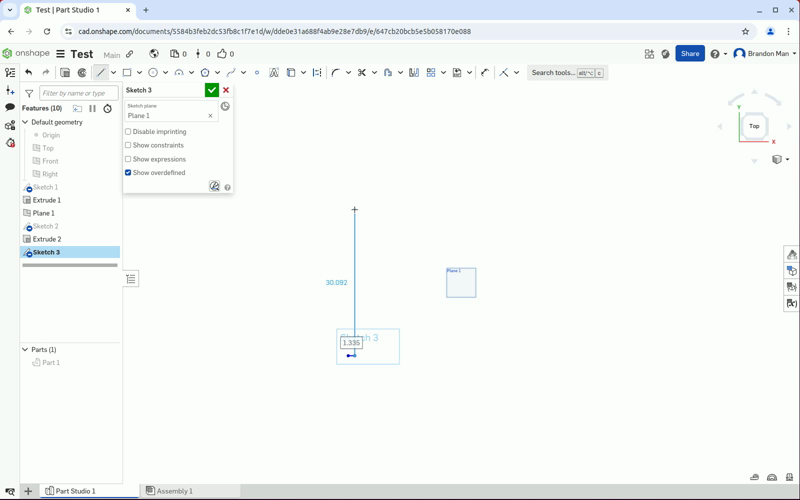
key_down(shift)
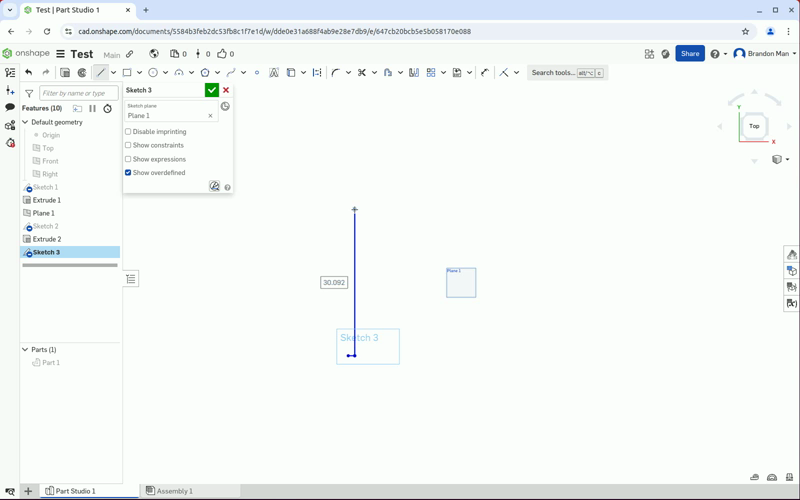
mouse_move(384, 209)
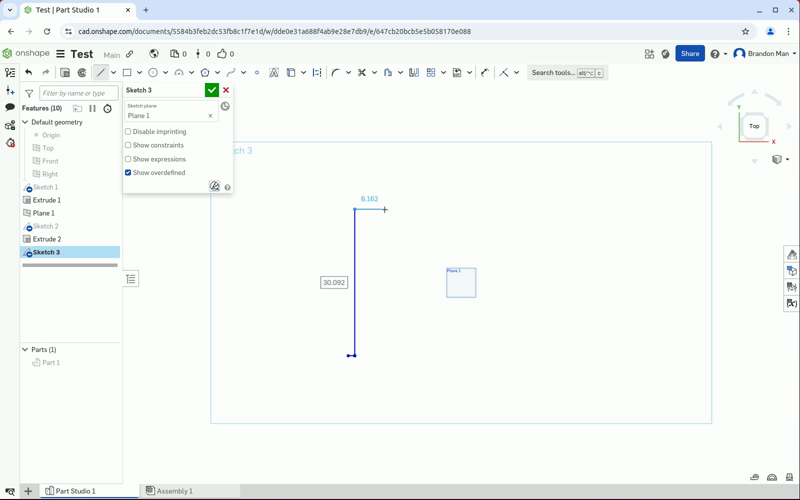
mouse_move(348, 209)
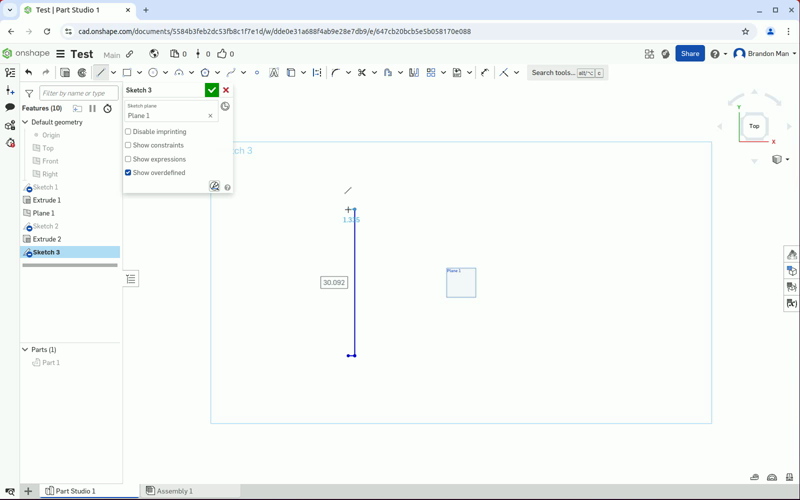
scroll(6)
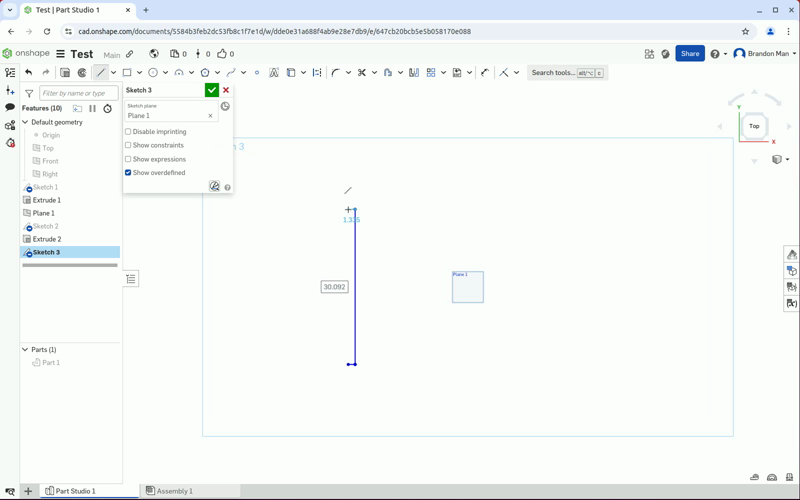
scroll(6)
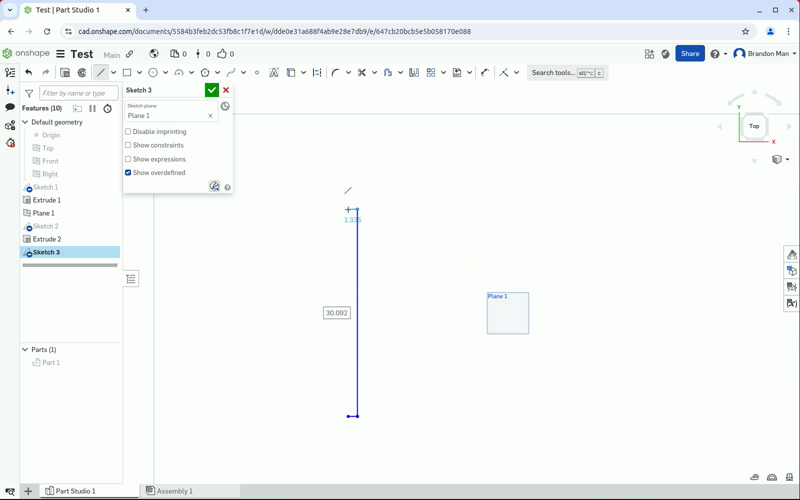
scroll(6)
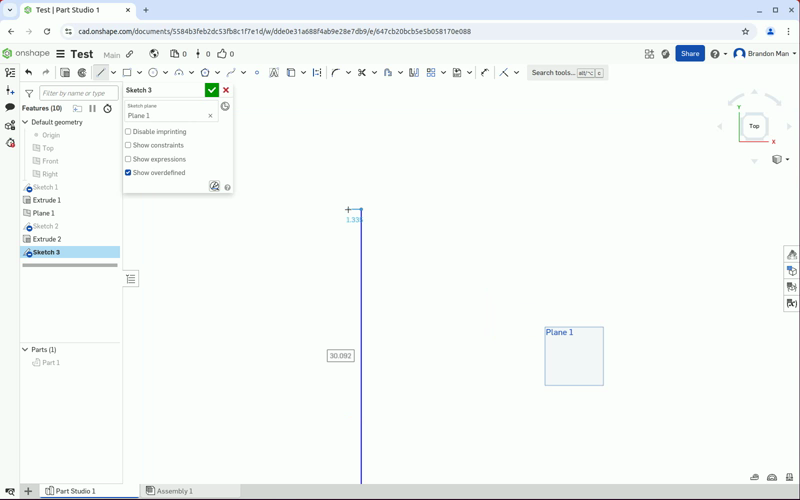
scroll(6)
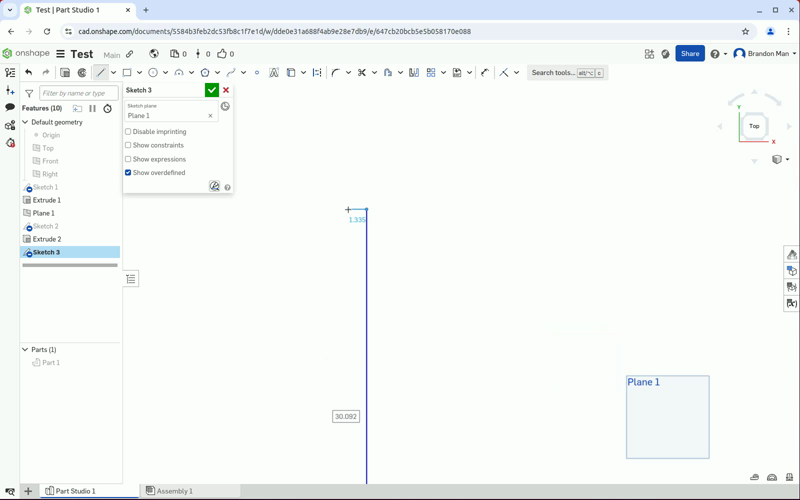
scroll(6)
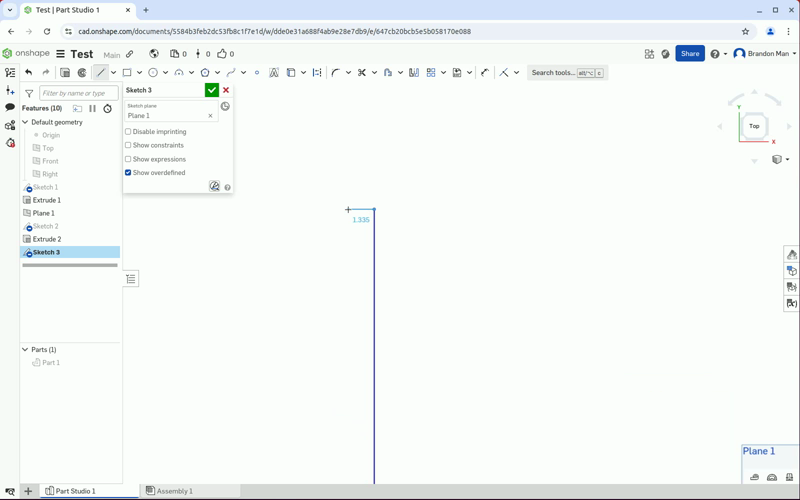
scroll(6)
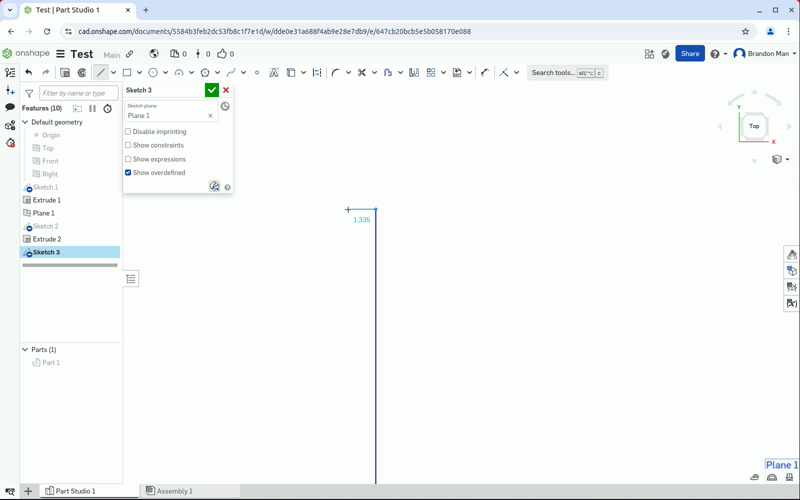
scroll(6)
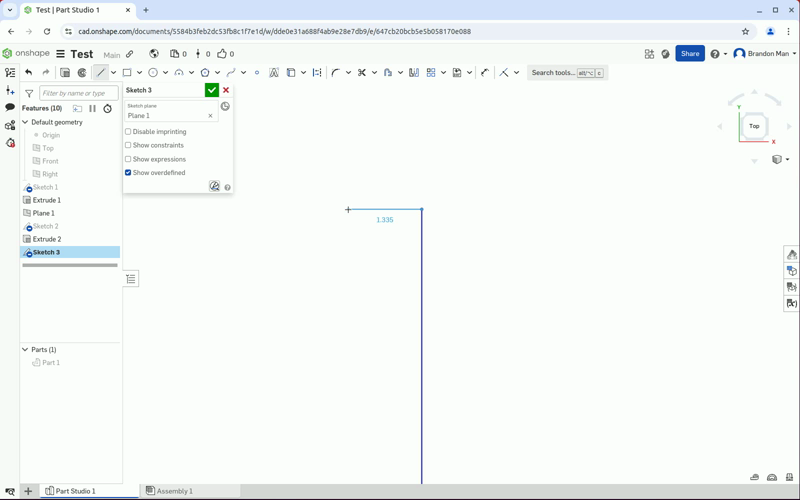
click(348, 209)
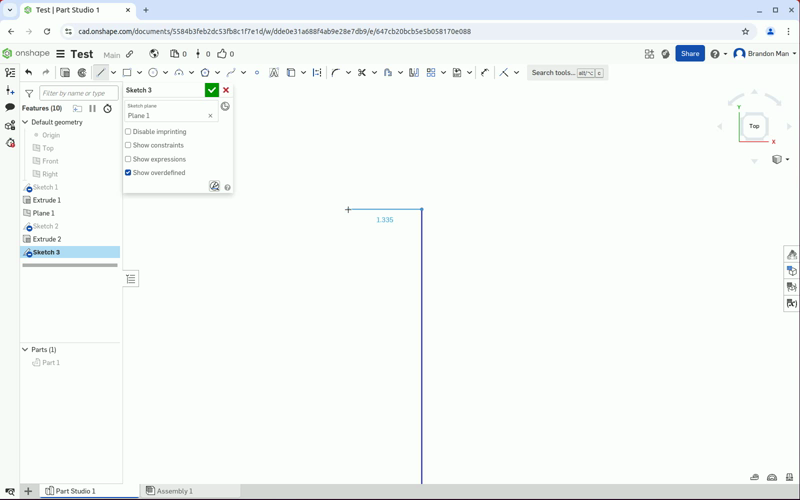
scroll(-6)
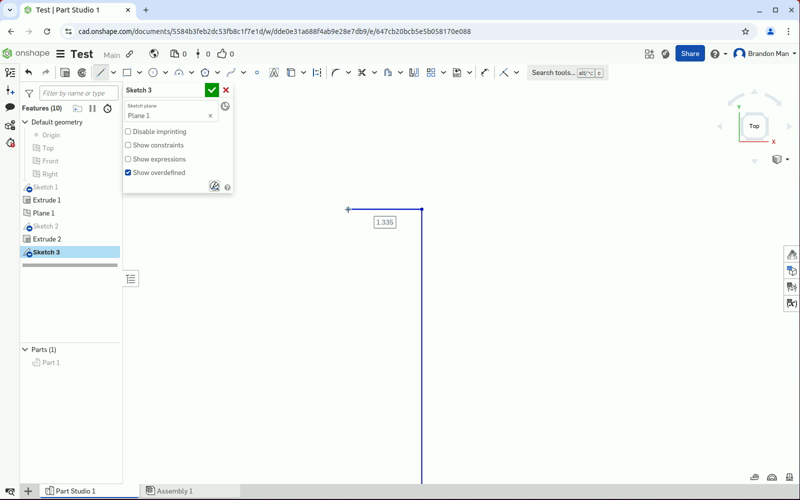
scroll(-6)
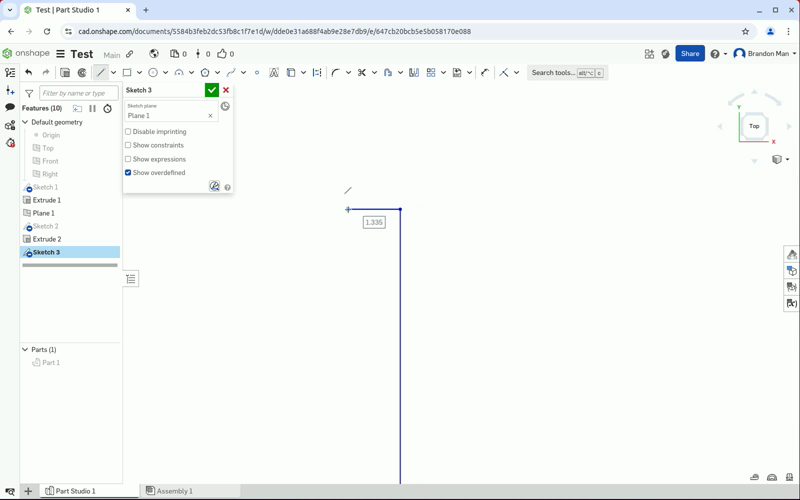
scroll(-6)
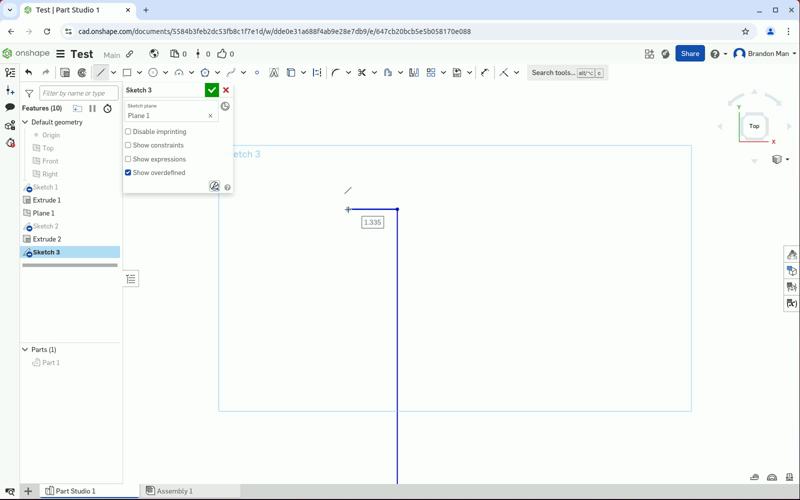
scroll(-6)
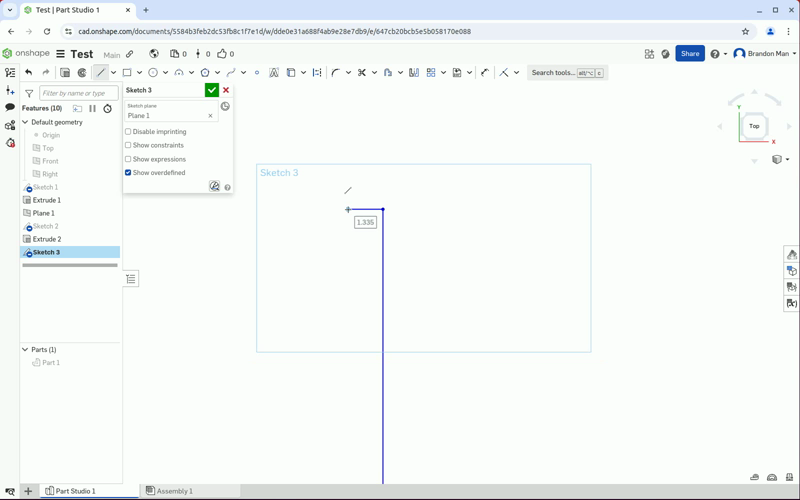
scroll(-6)
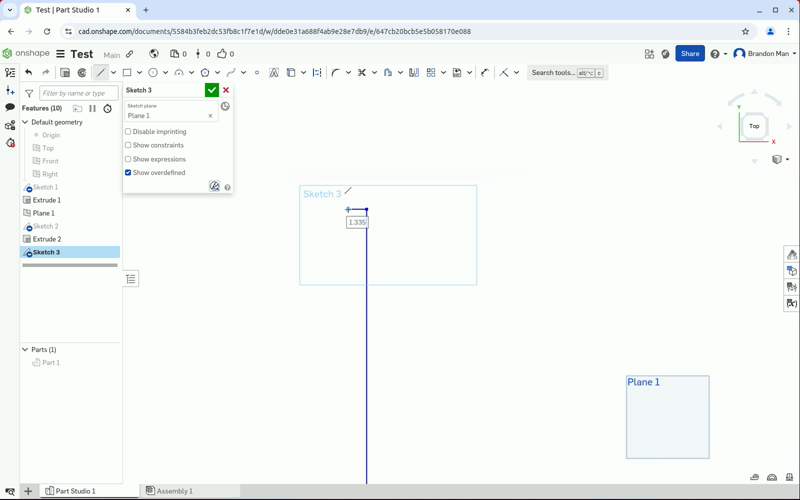
scroll(-6)
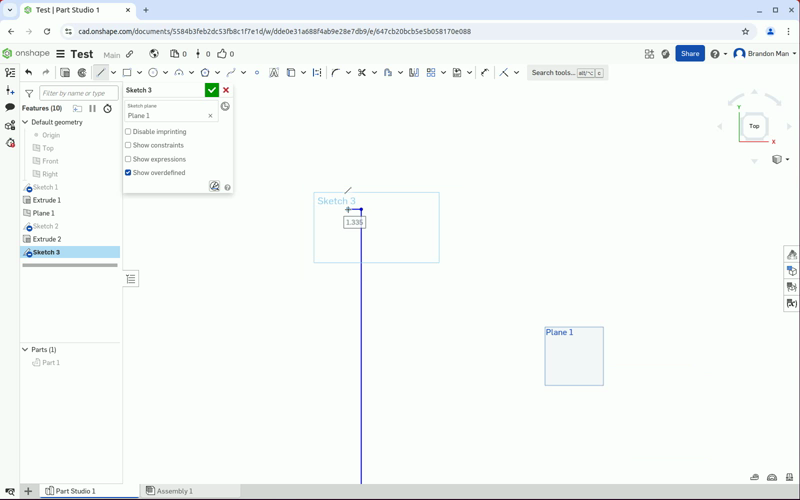
scroll(-6)
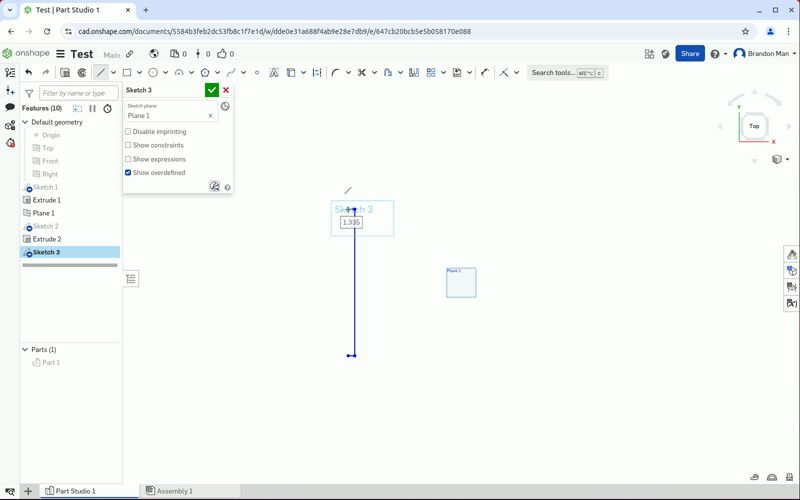
key_up(shift)
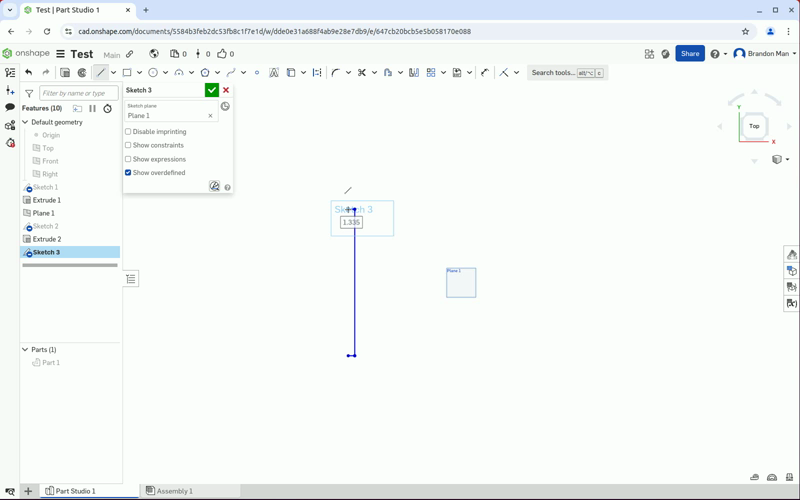
key_down(shift)
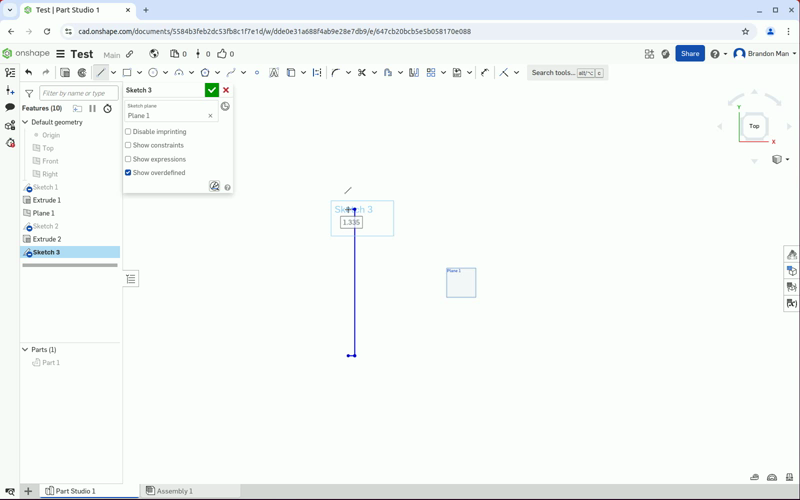
mouse_move(348, 355)
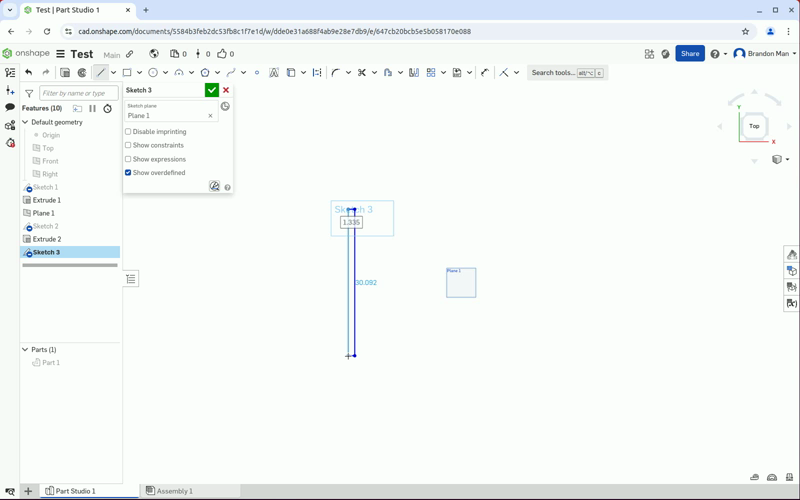
key_up(shift)
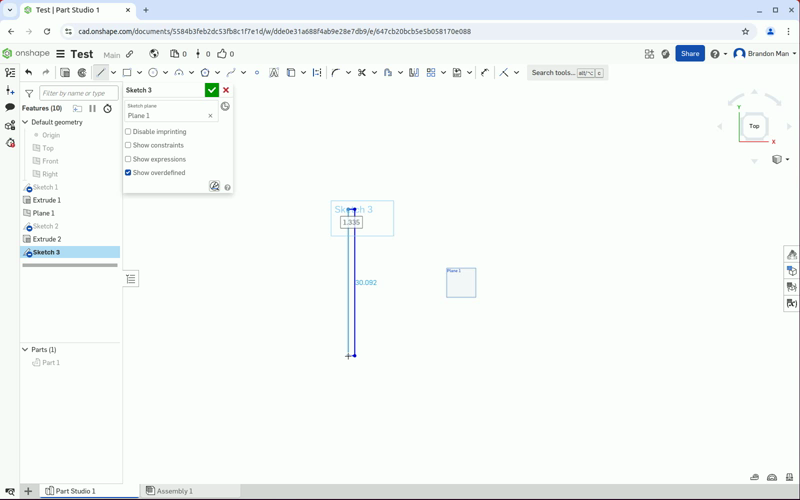
click(348, 355)
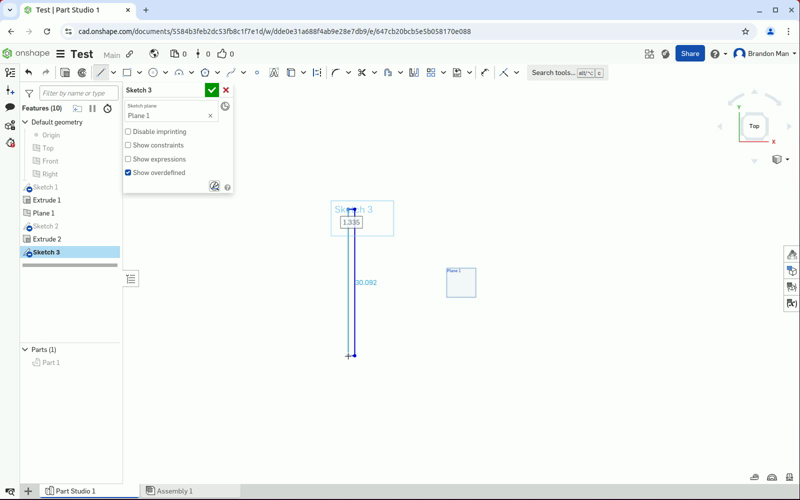
key(esc)
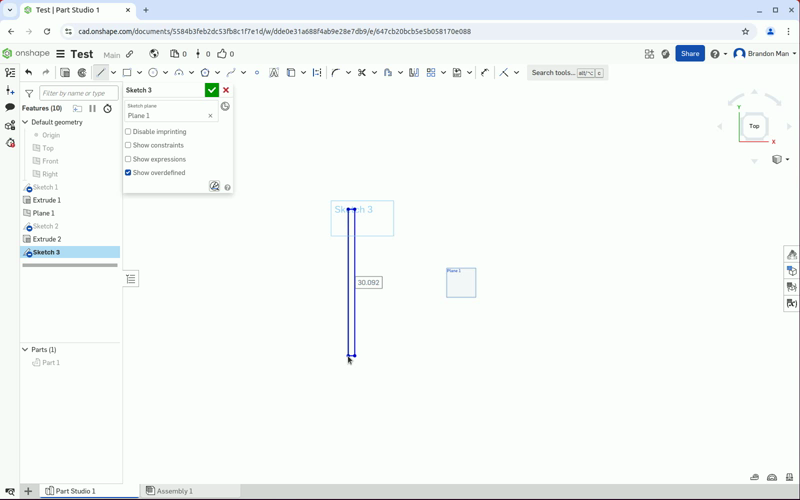
mouse_move(353, 304)
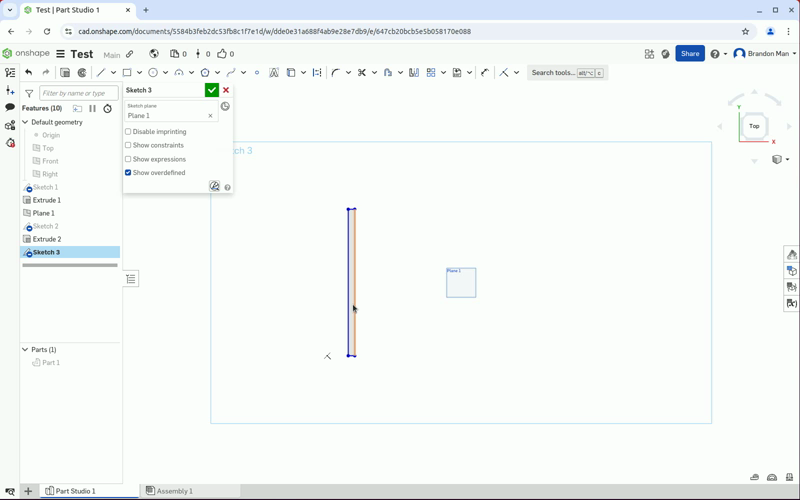
scroll(6)
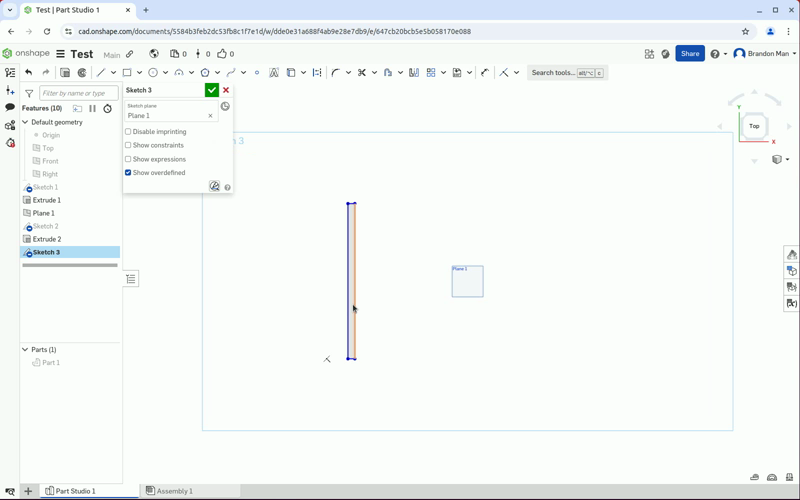
scroll(6)
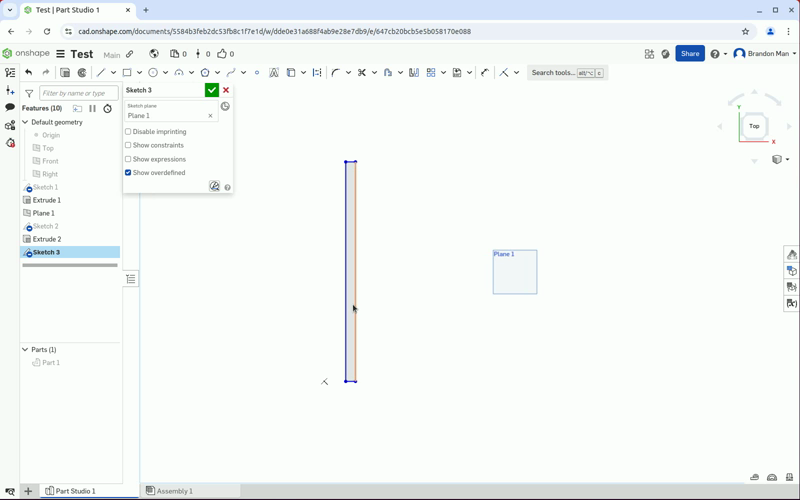
scroll(6)
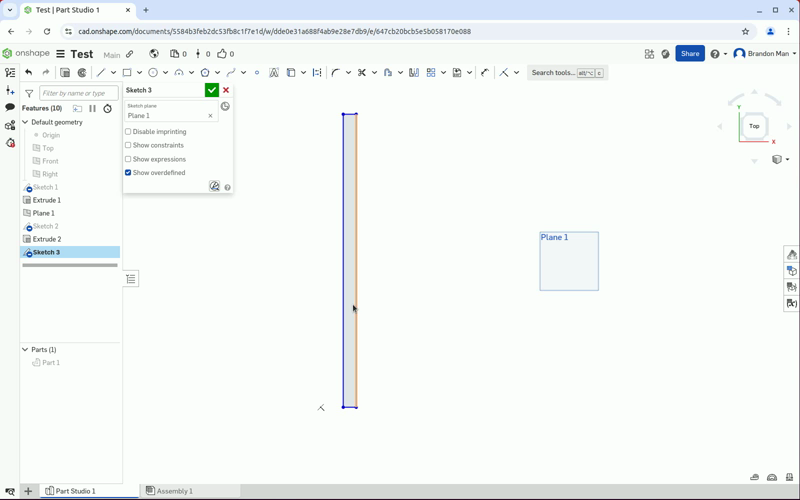
scroll(6)
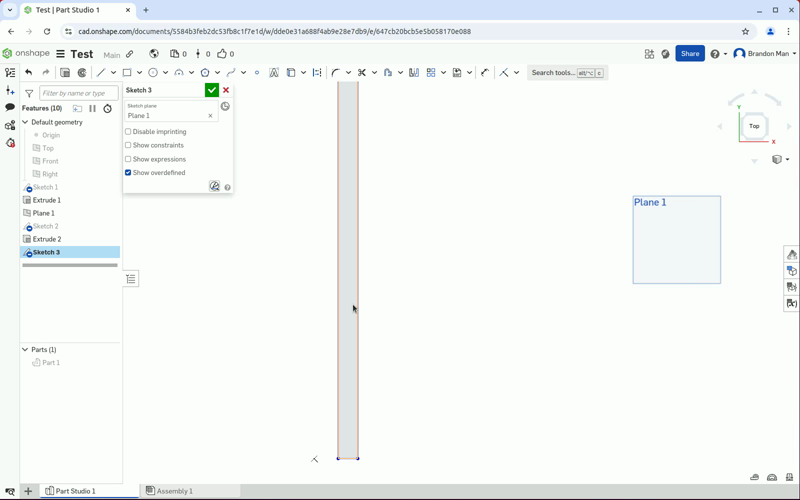
scroll(6)
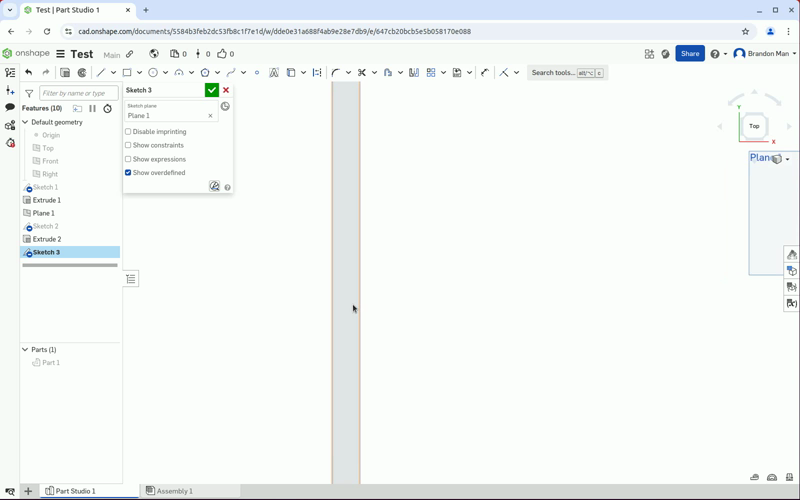
scroll(6)
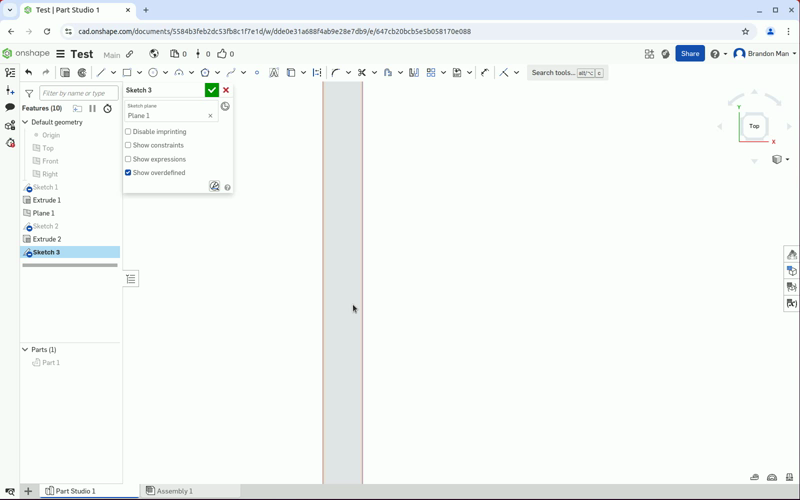
scroll(6)
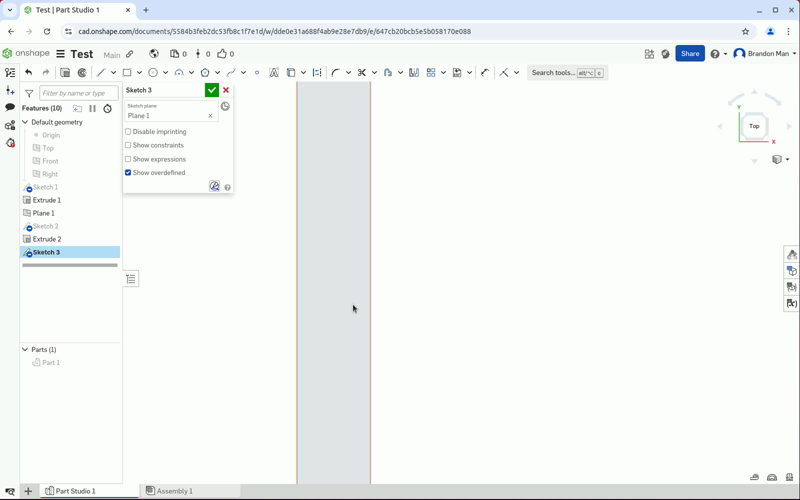
click(353, 304)
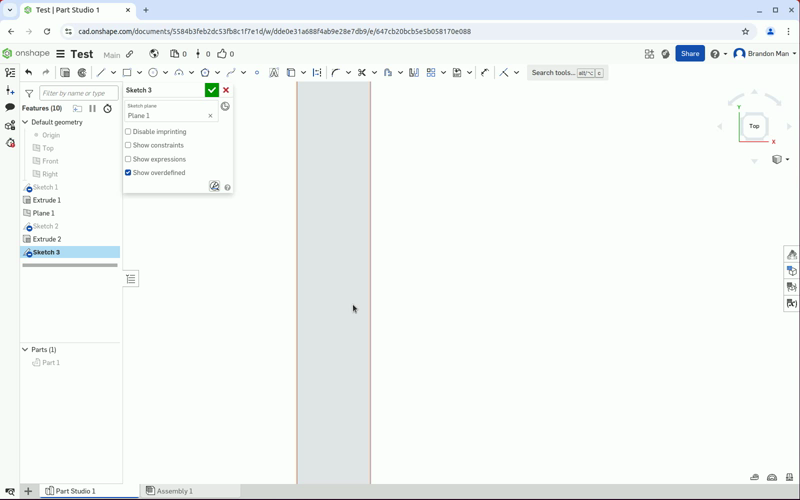
scroll(-6)
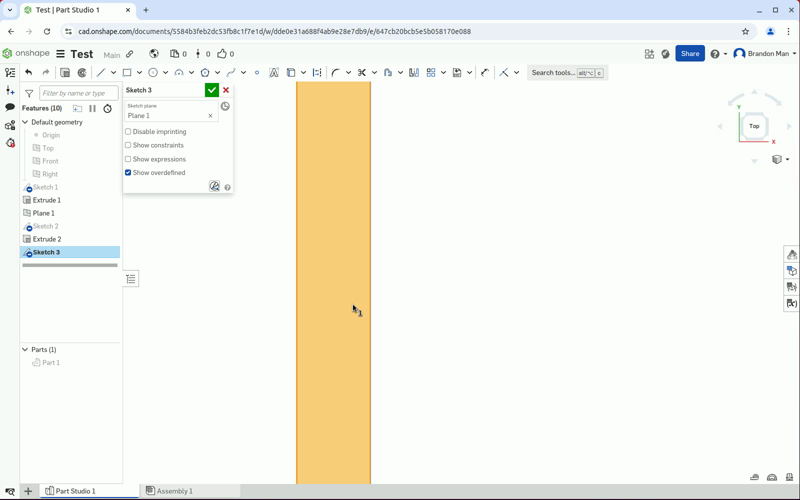
scroll(-6)
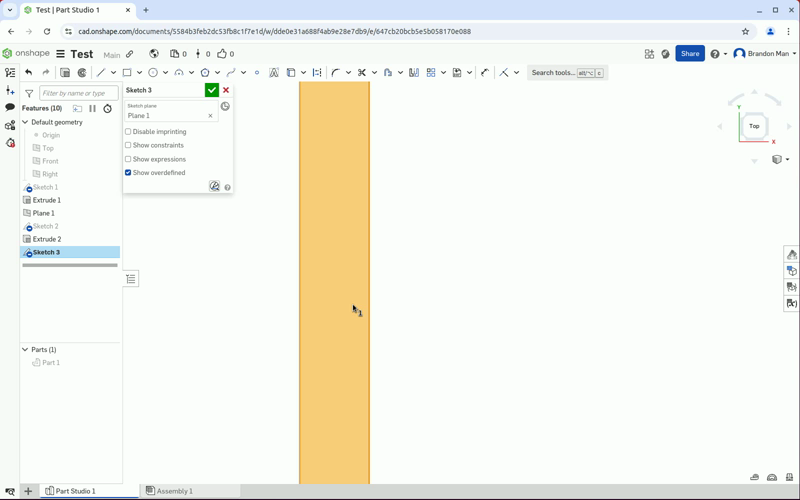
scroll(-6)
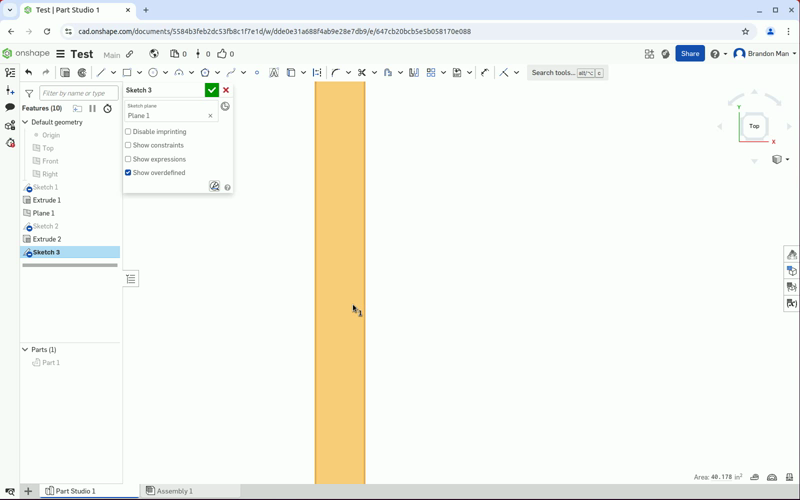
scroll(-6)
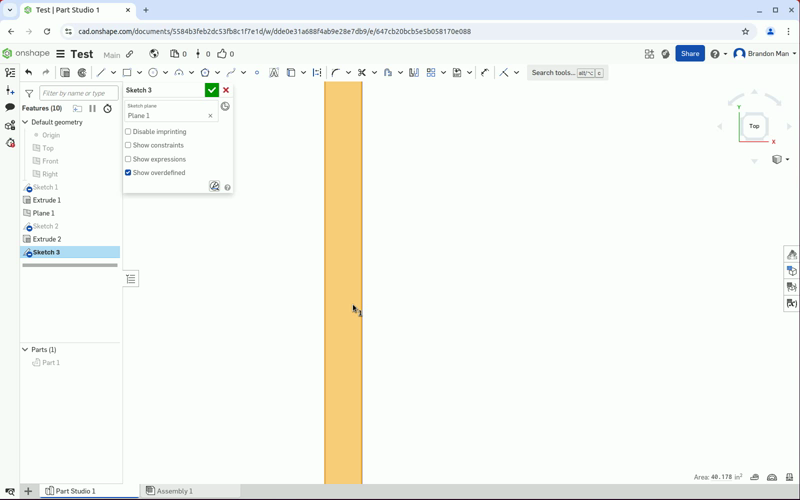
scroll(-6)
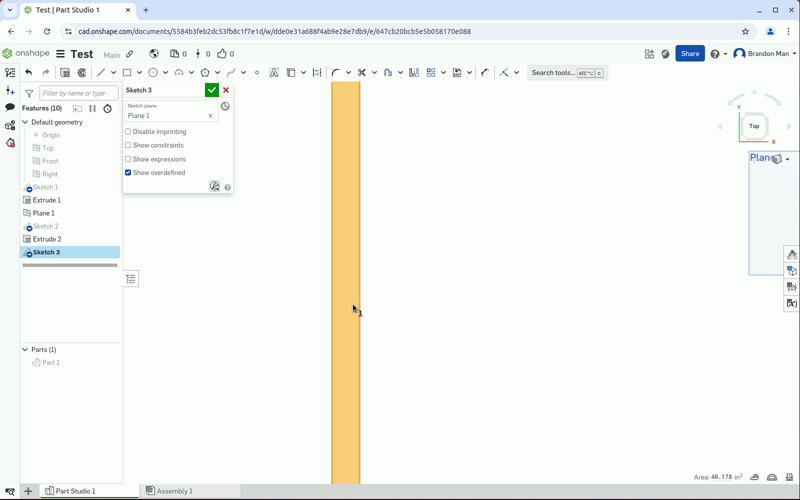
scroll(-6)
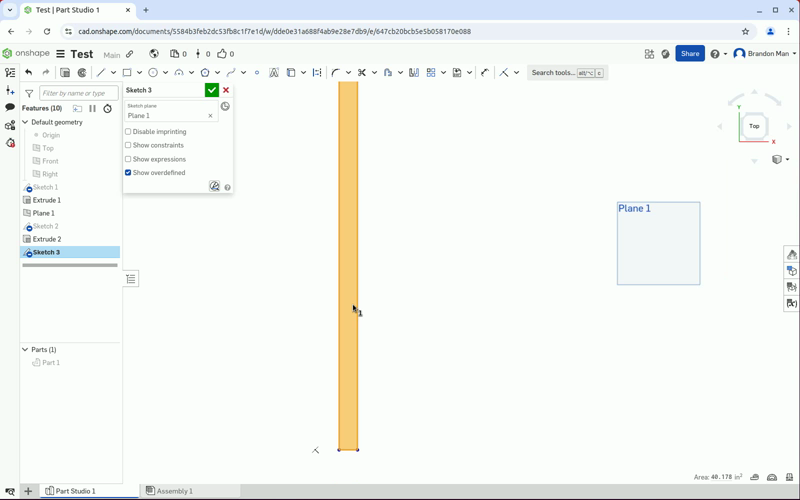
scroll(-6)
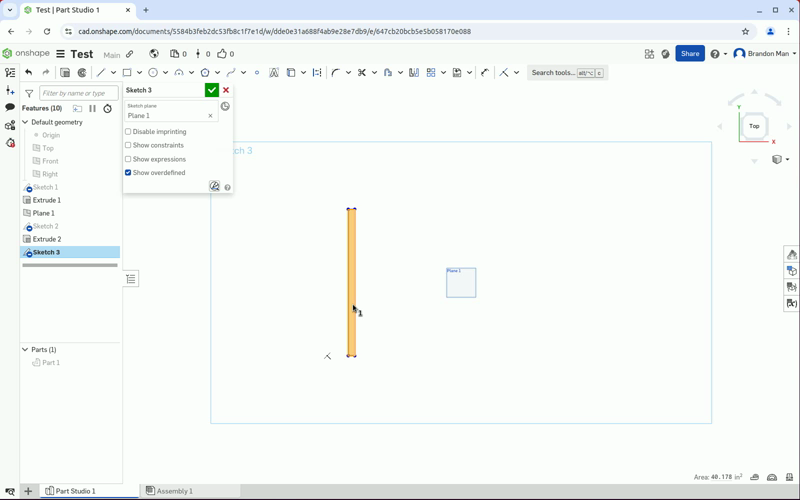
mouse_move(73, 352)
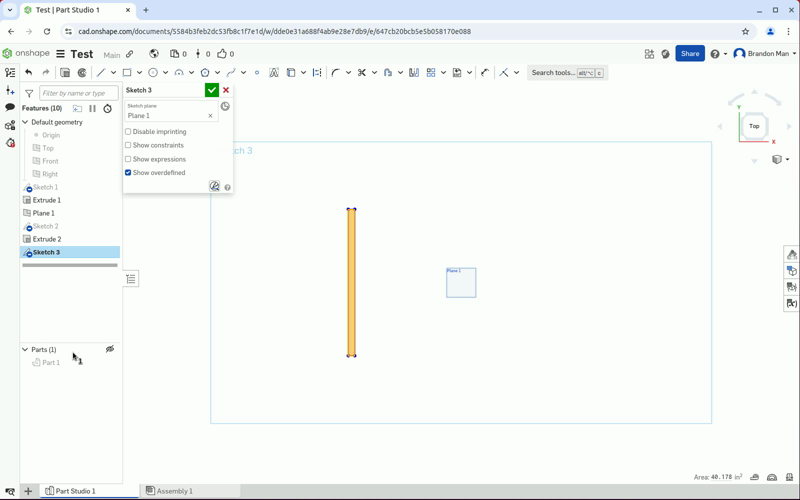
key(shift+y)
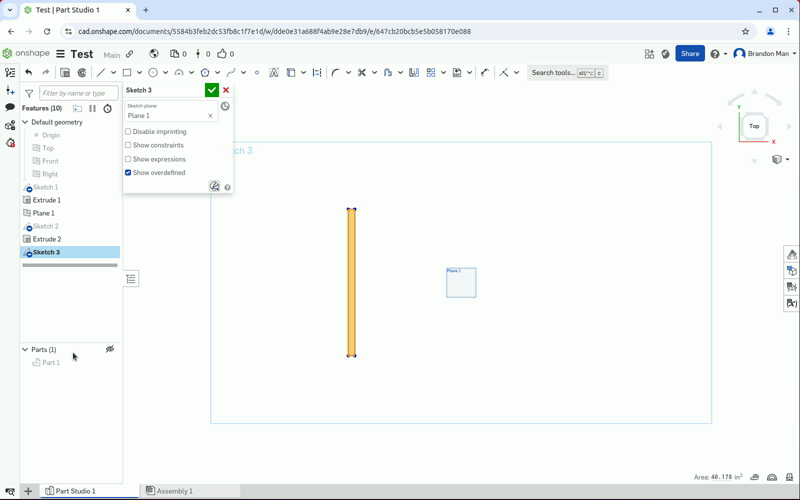
key(shift+e)
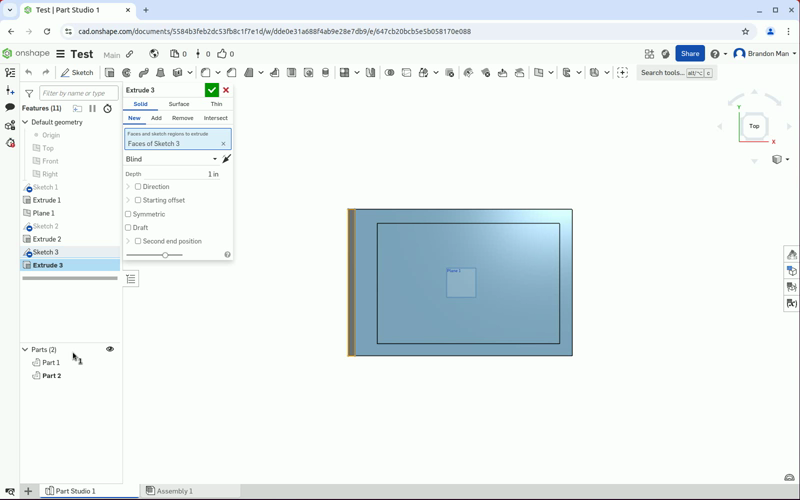
mouse_move(143, 106)
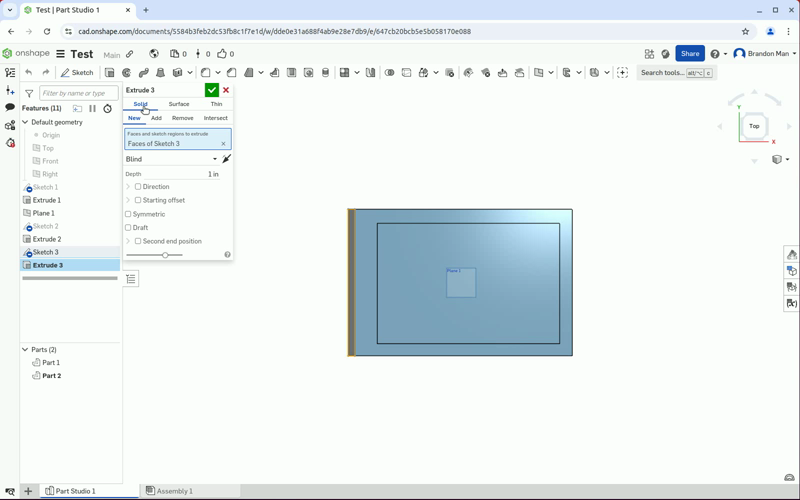
click(143, 106)
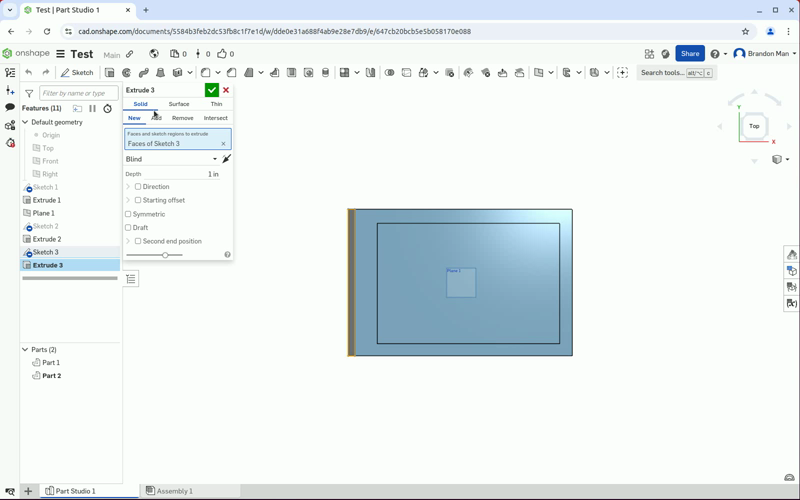
mouse_move(186, 120)
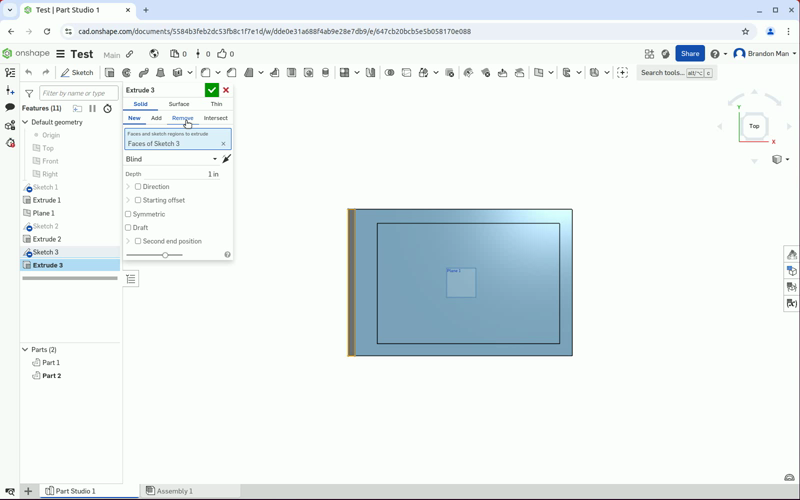
click(186, 120)
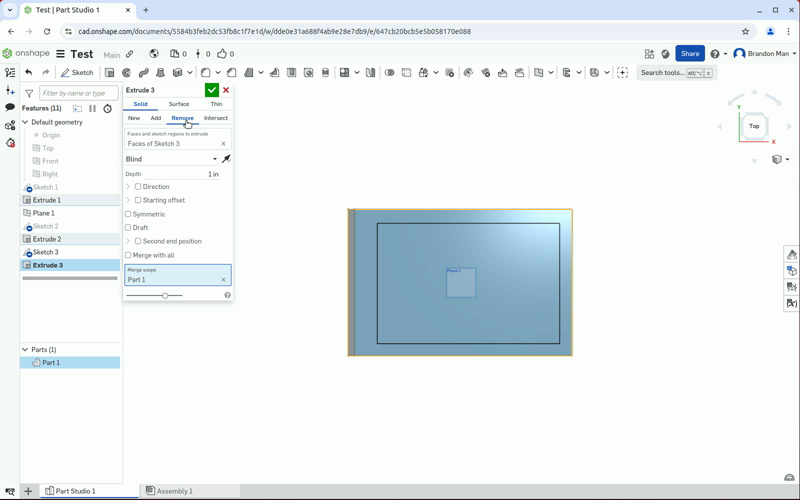
key(tab, 4)
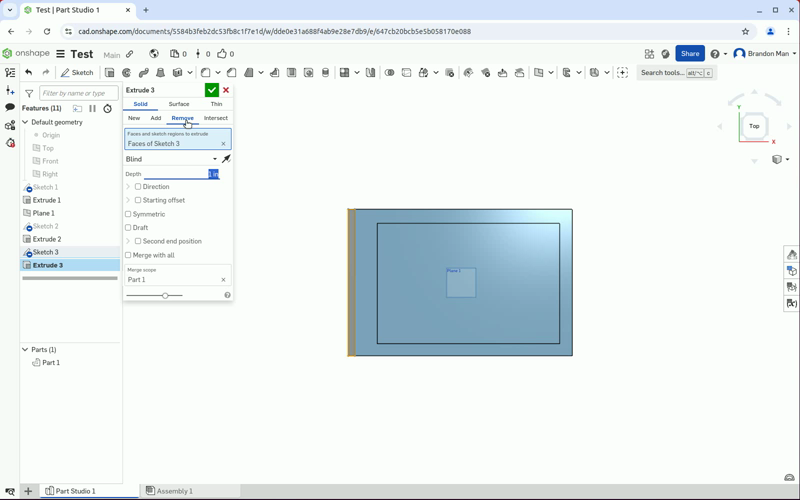
text(0.241)
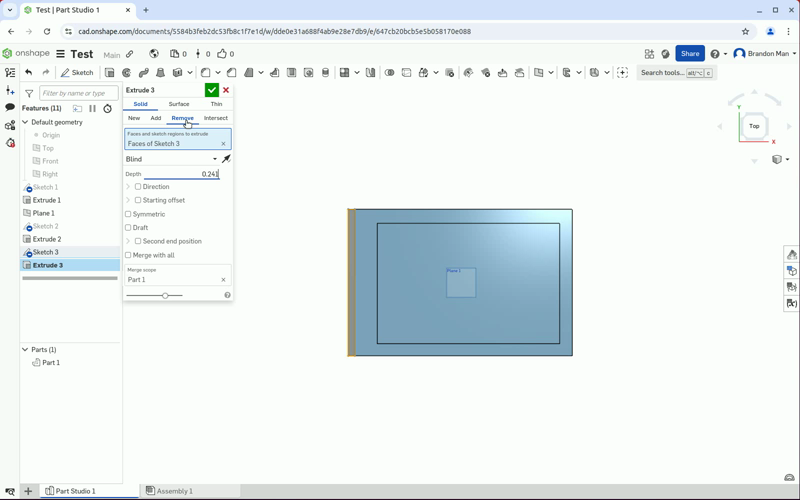
key(tab, 6)
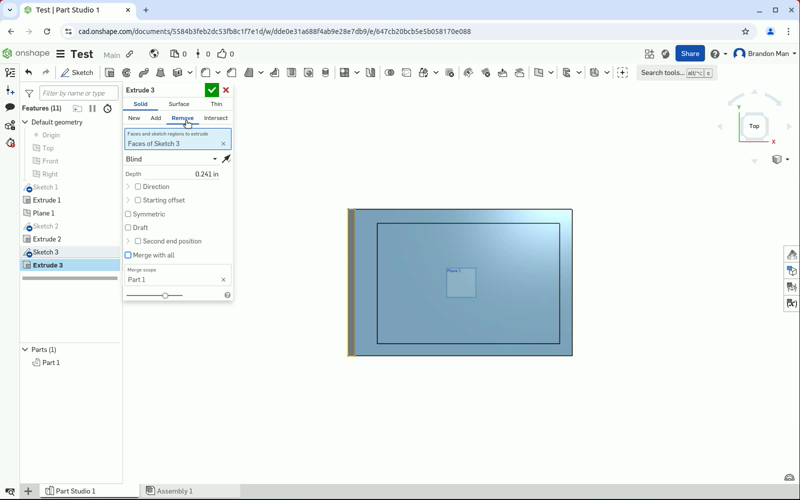
key(space)
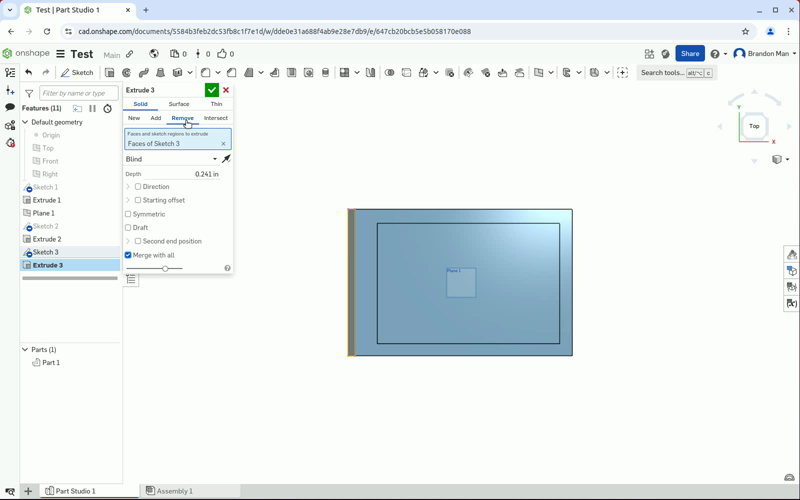
key(enter)
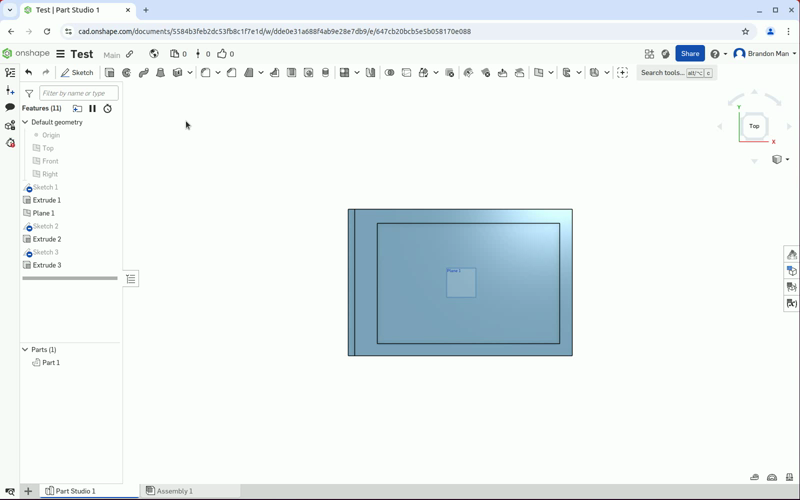
key(shift+h)
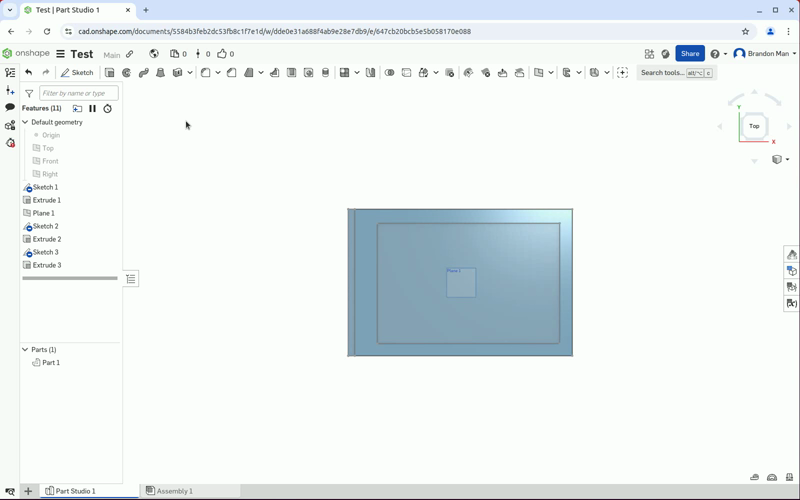
key(shift+h)
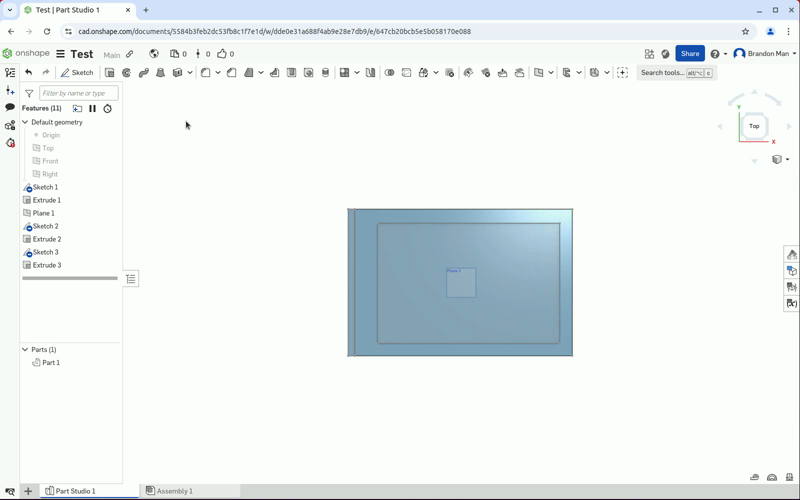
key(shift+7)
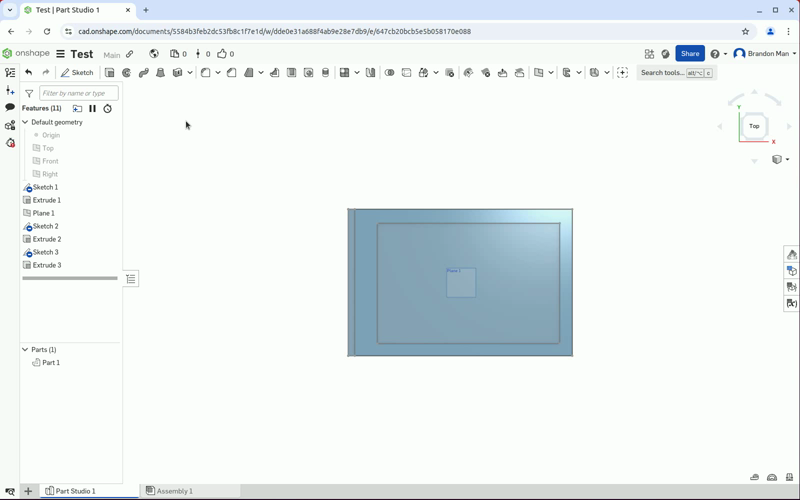
key(up, 3)
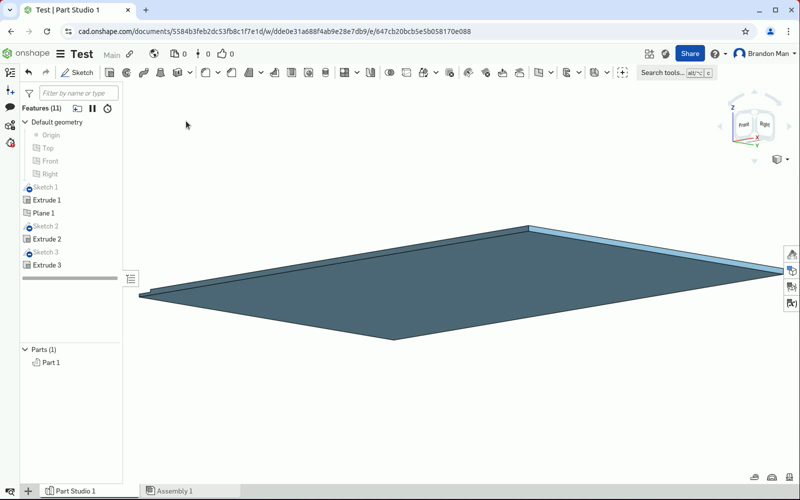
key(left, 3)
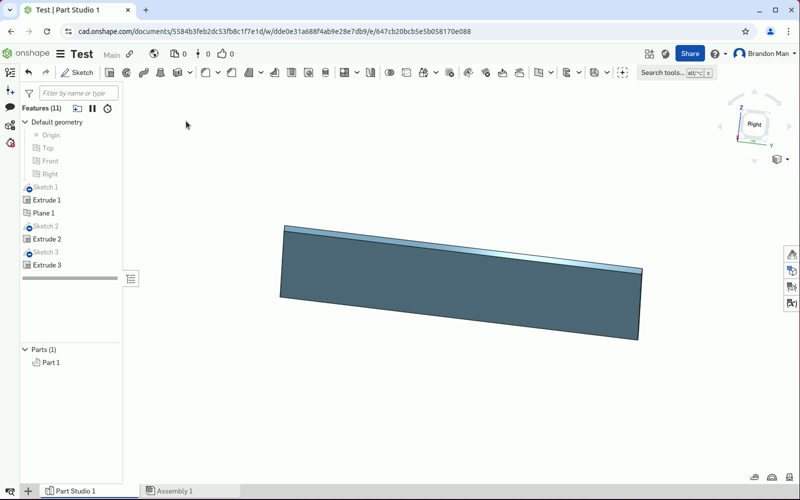
key(right, 3)
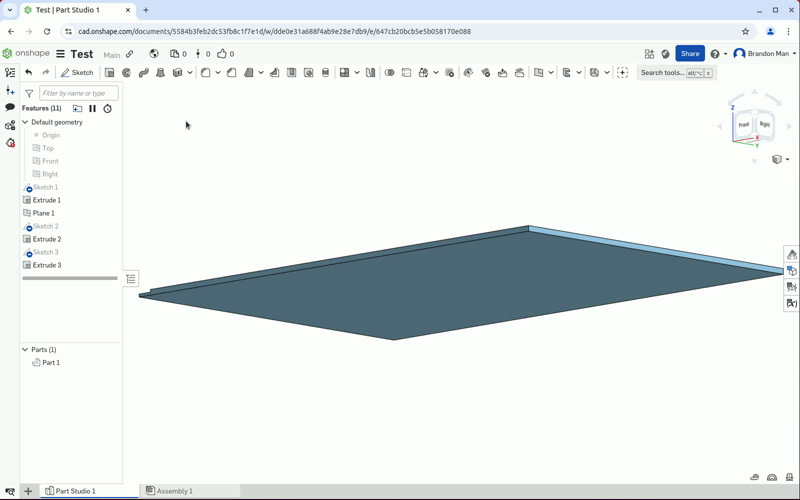
key(down, 3)
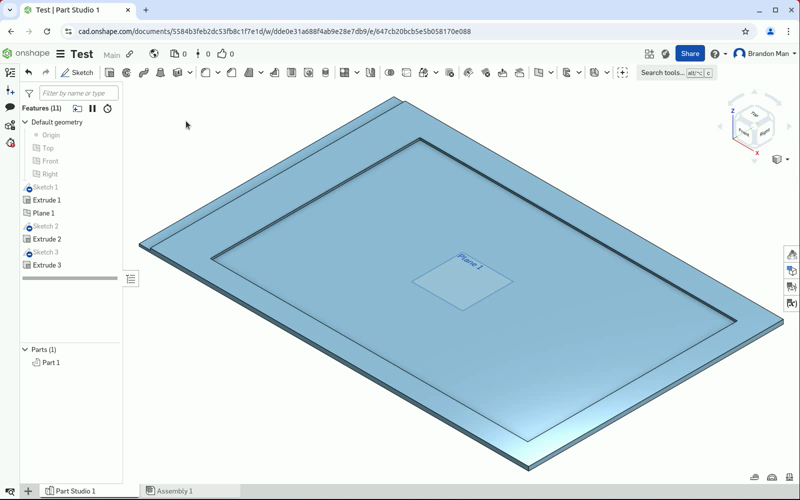
mouse_move(73, 189)
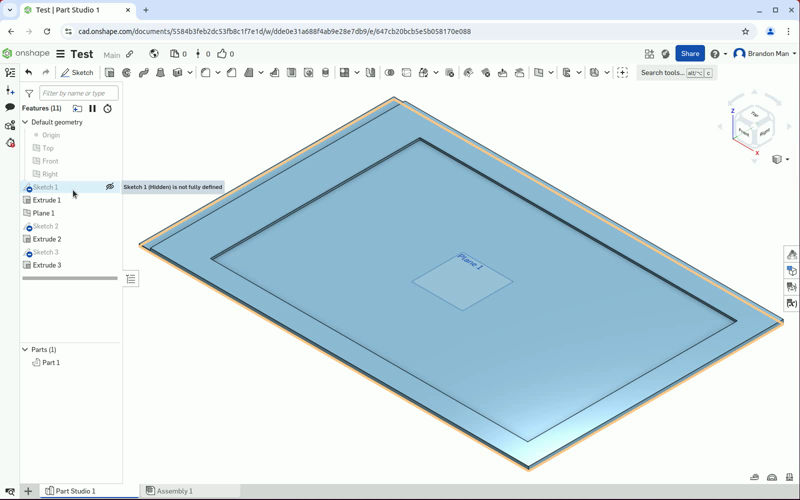
click(73, 189)